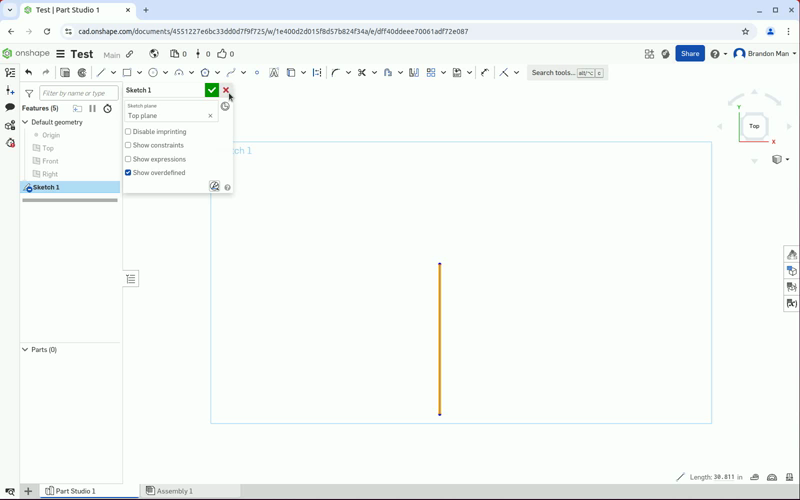
key(shift+h)
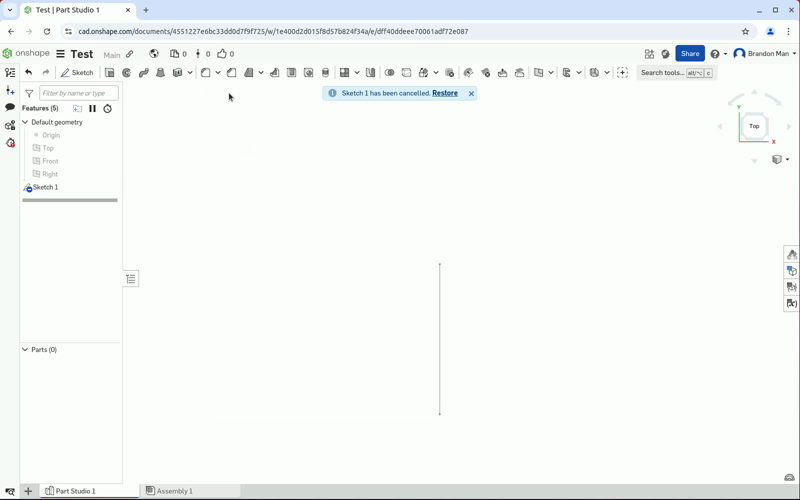
key(shift+s)
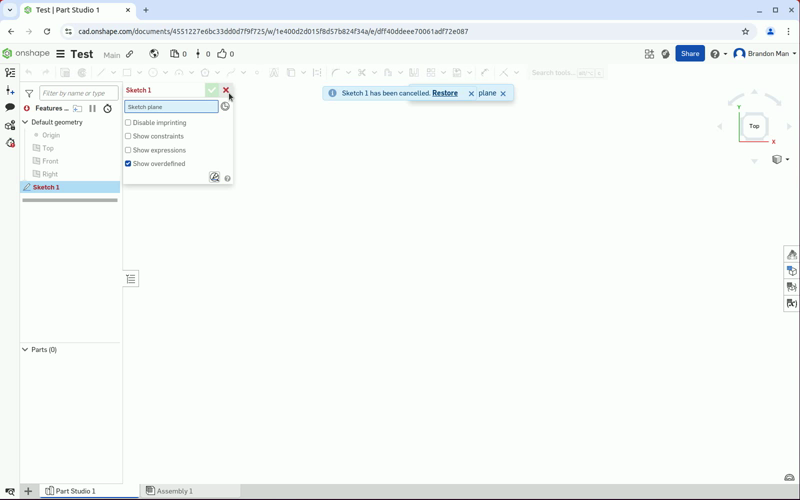
mouse_move(73, 150)
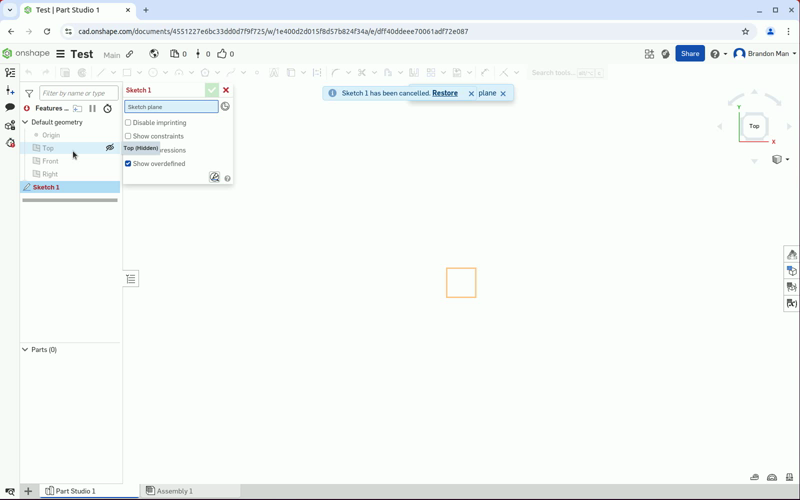
click(73, 150)
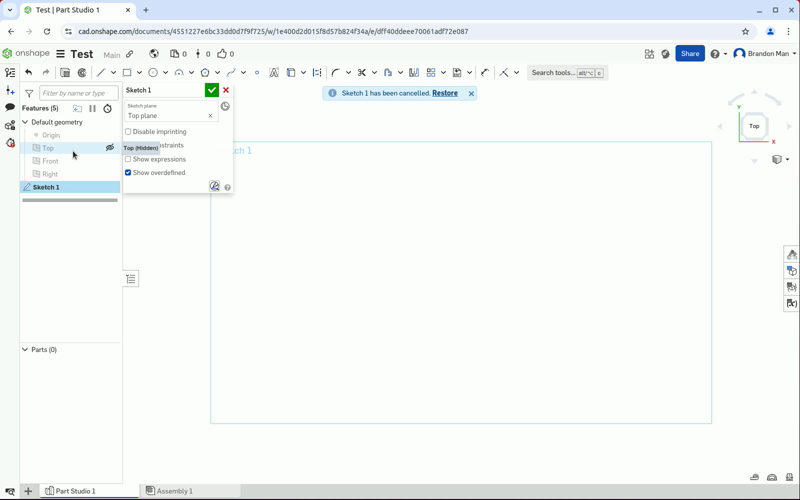
mouse_move(73, 352)
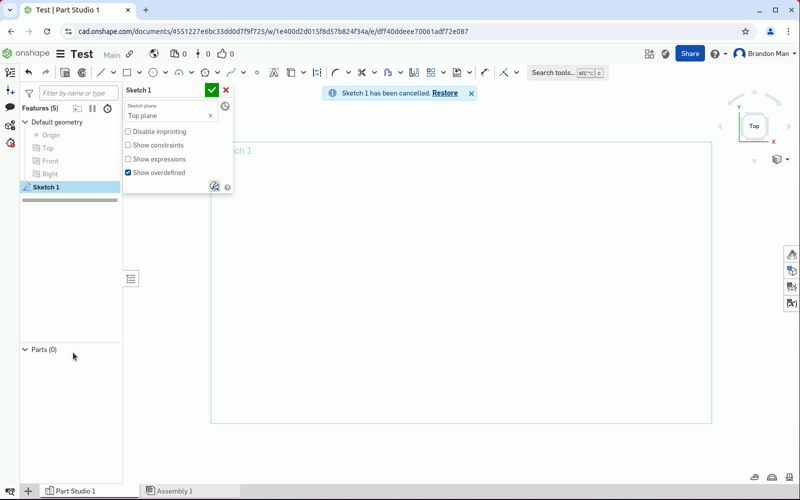
key(y)
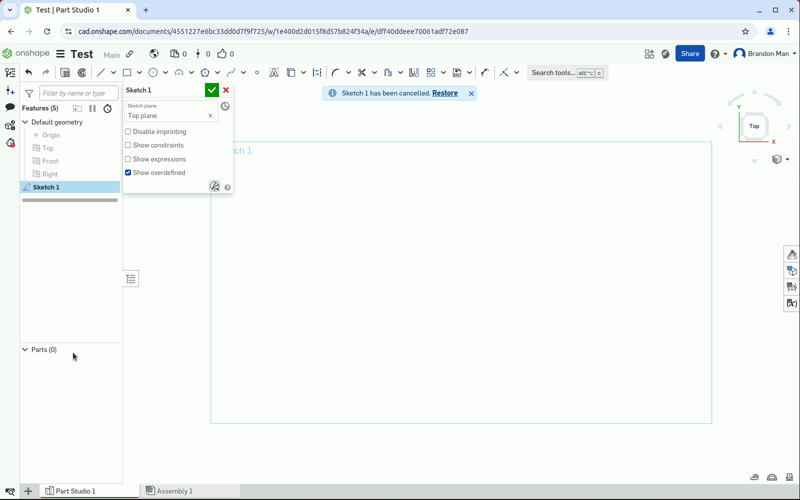
key(c)
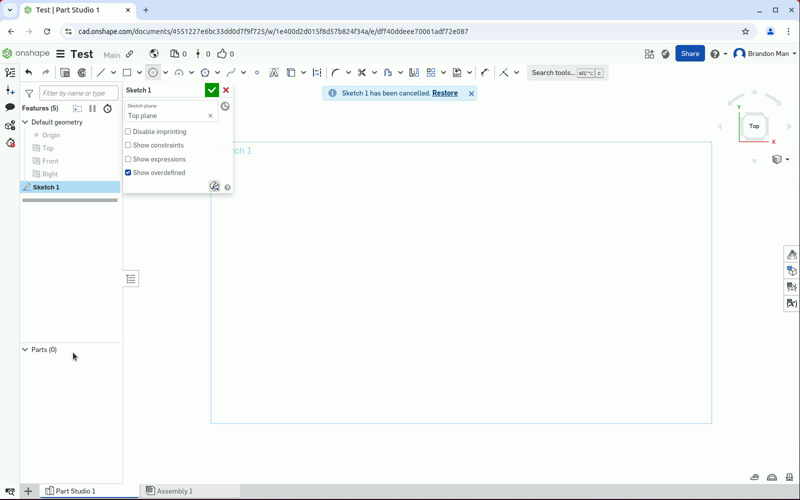
key_down(shift)
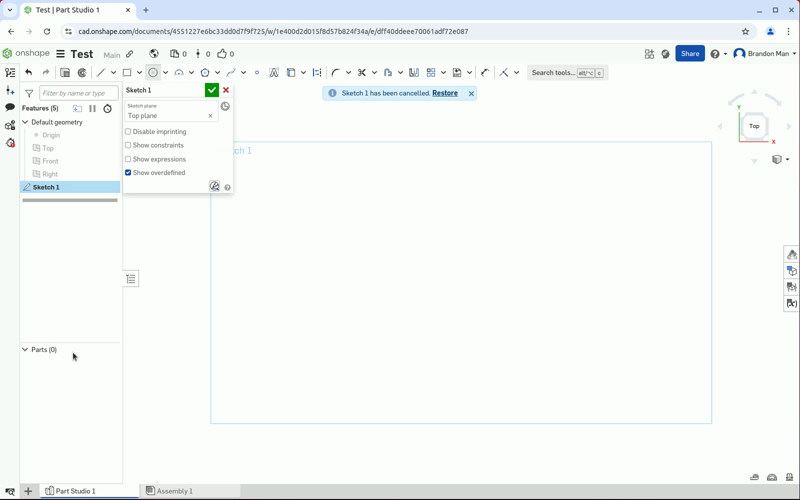
mouse_move(559, 282)
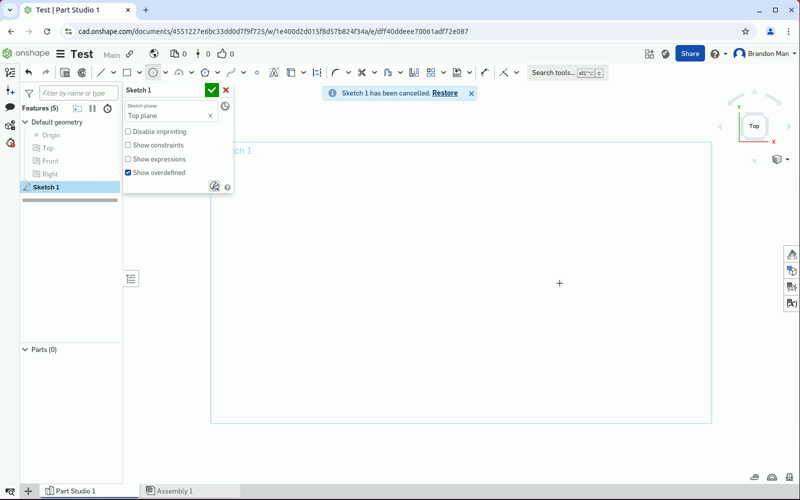
click(559, 282)
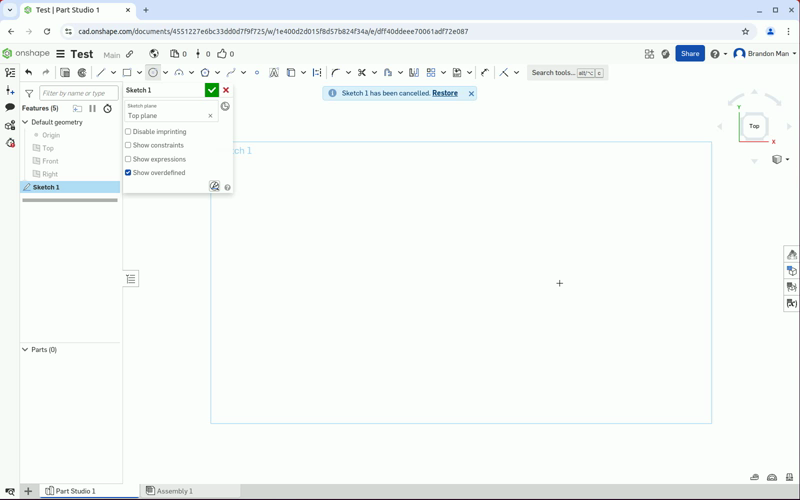
key_up(shift)
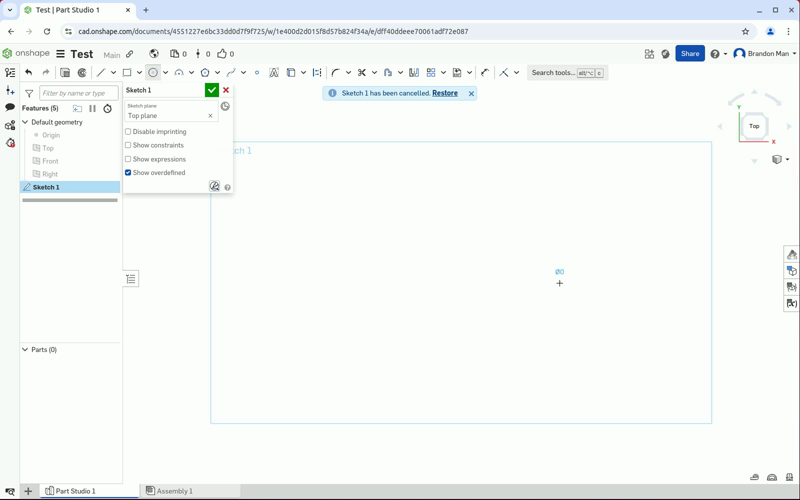
mouse_move(574, 282)
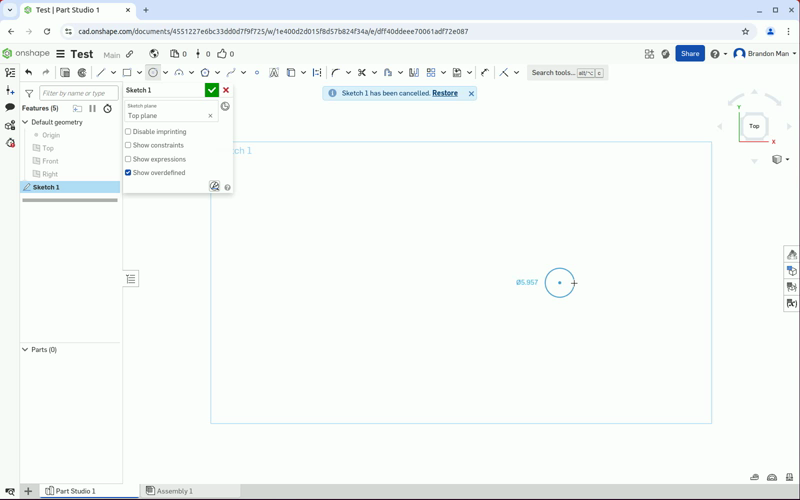
click(574, 282)
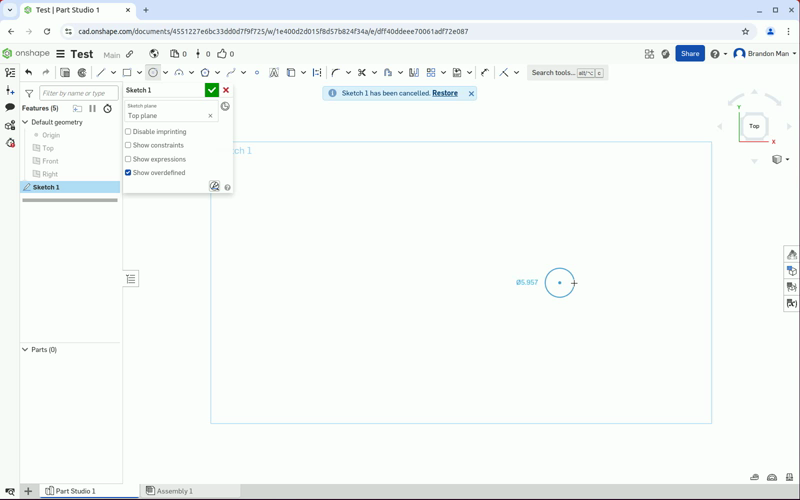
key(esc)
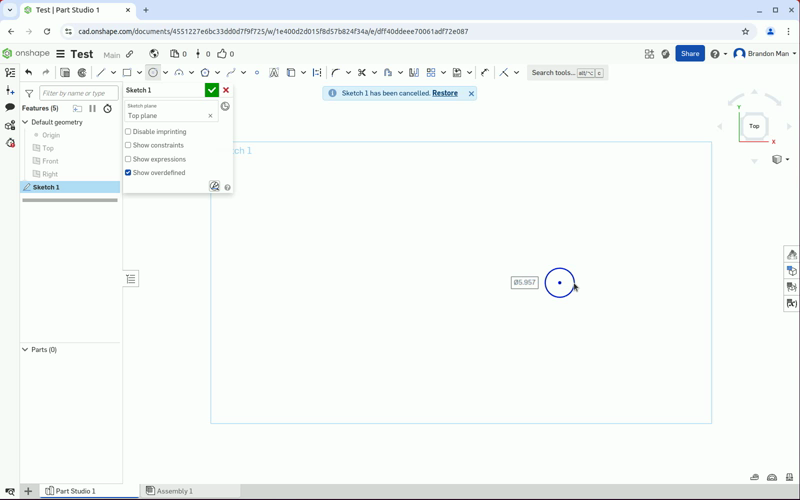
key(c)
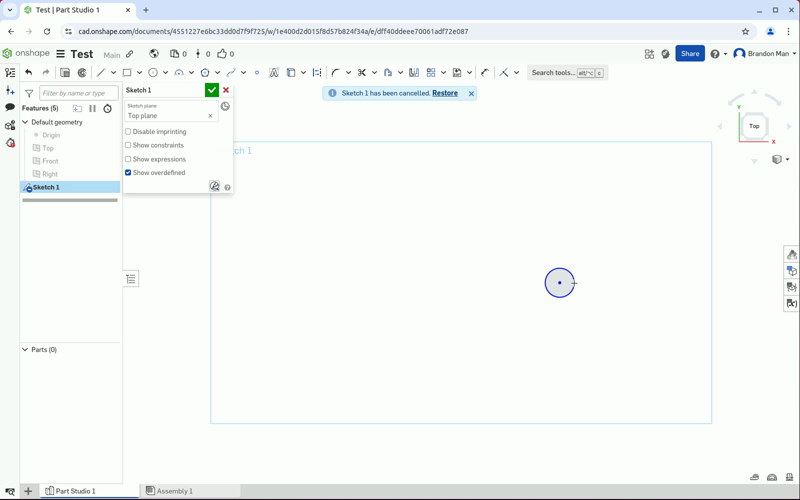
key_down(shift)
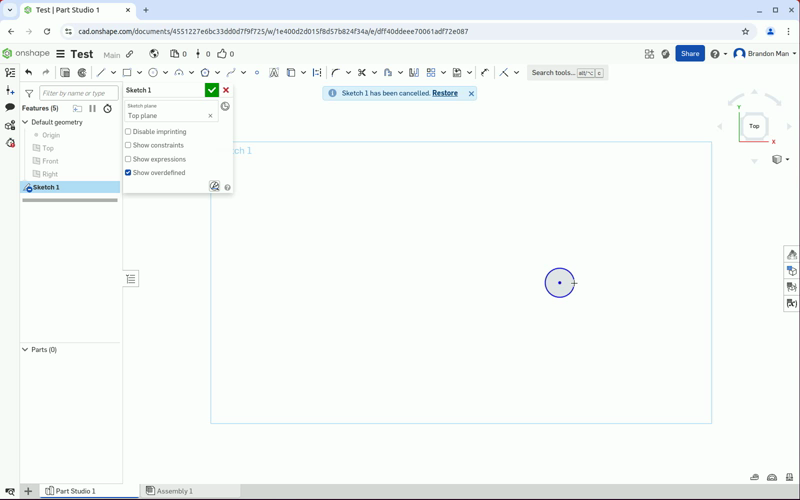
mouse_move(559, 282)
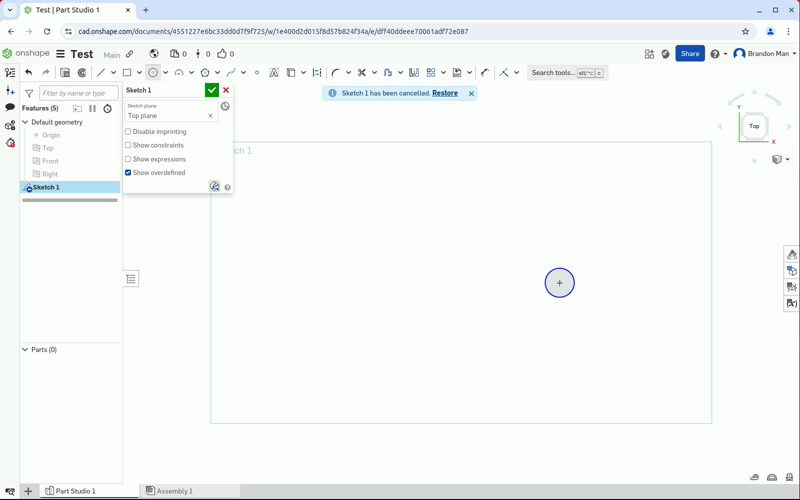
click(559, 282)
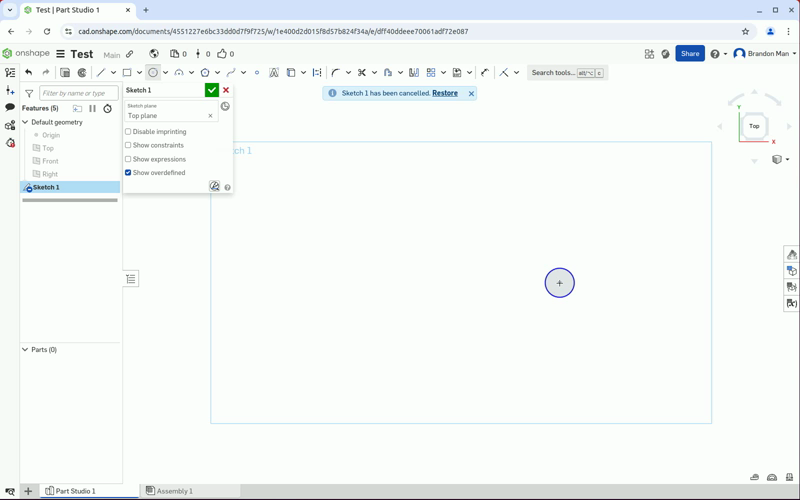
key_up(shift)
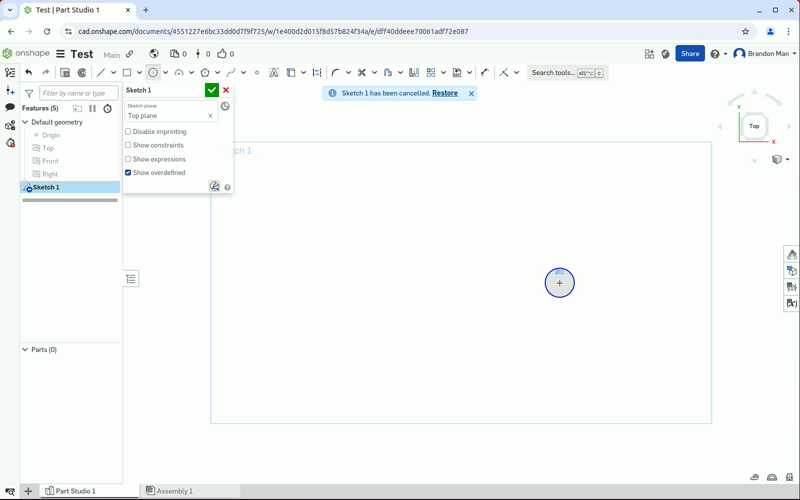
mouse_move(567, 282)
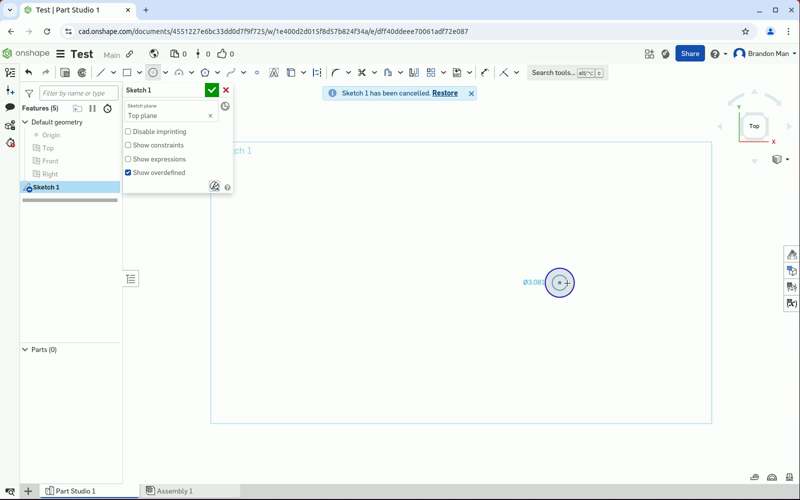
click(567, 282)
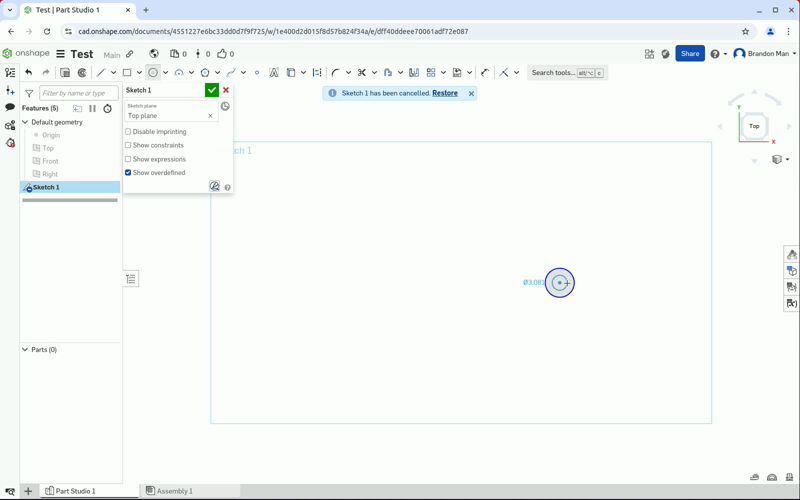
key(esc)
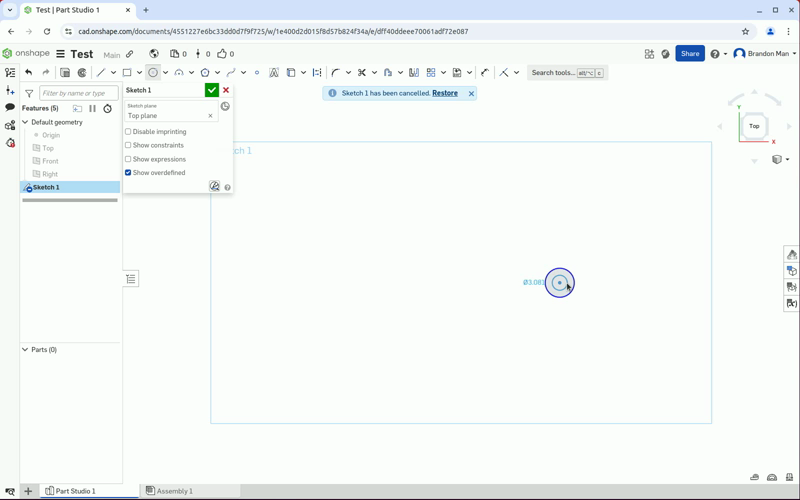
mouse_move(573, 281)
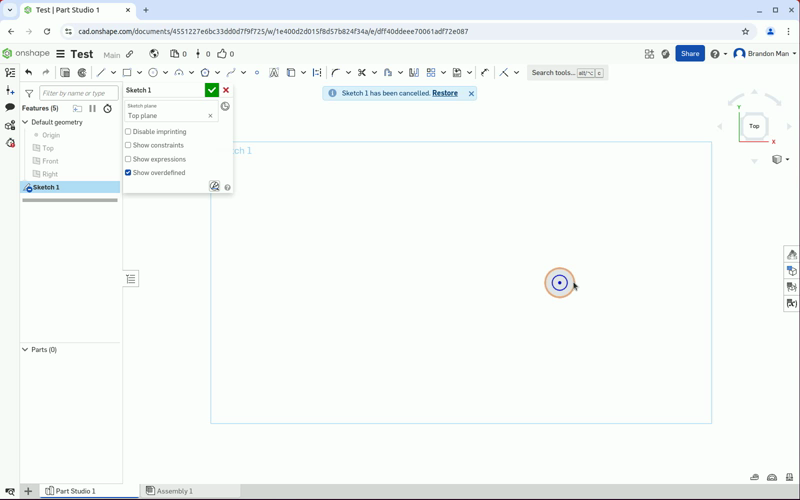
scroll(6)
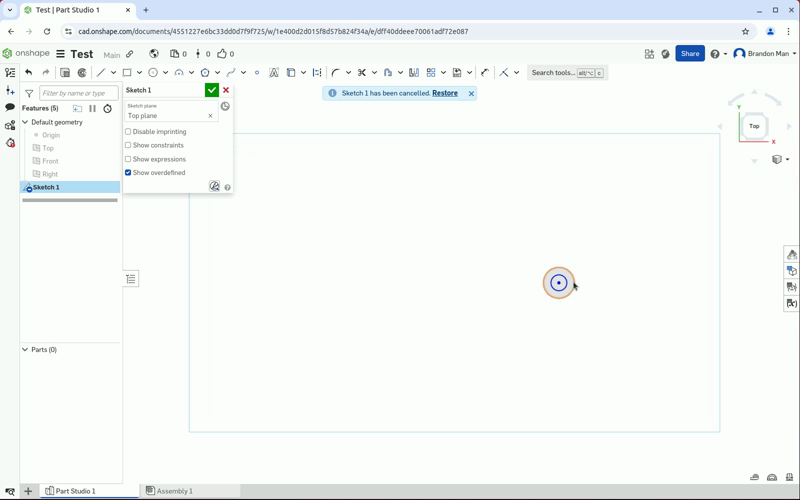
scroll(6)
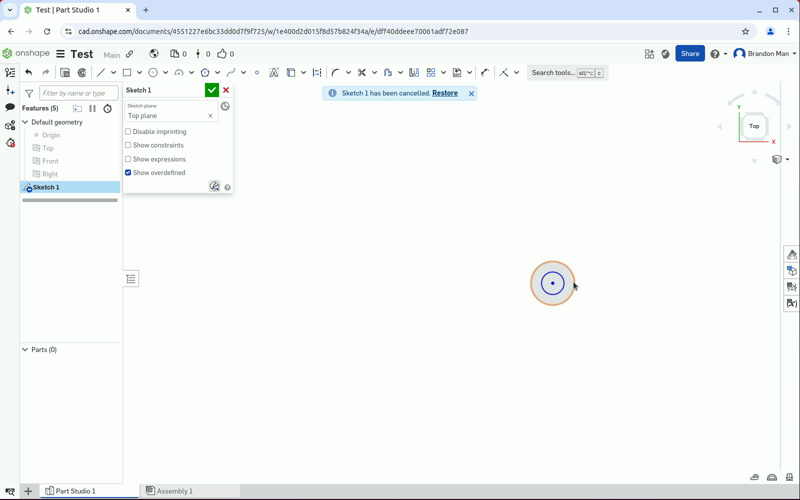
scroll(6)
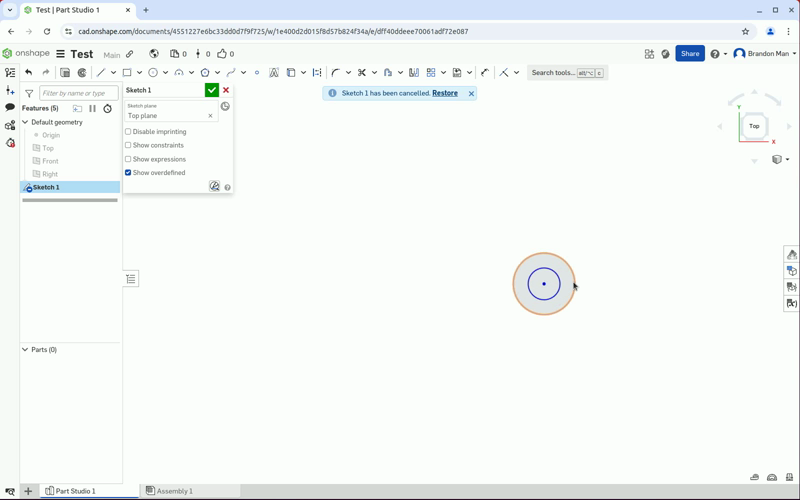
scroll(6)
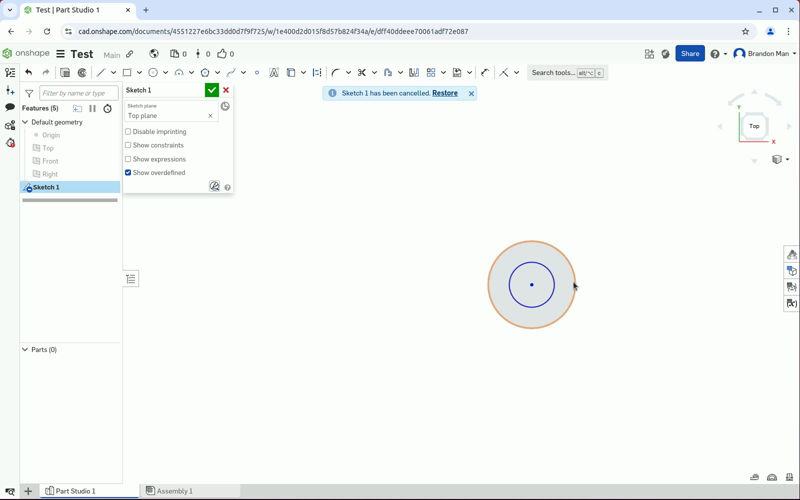
scroll(6)
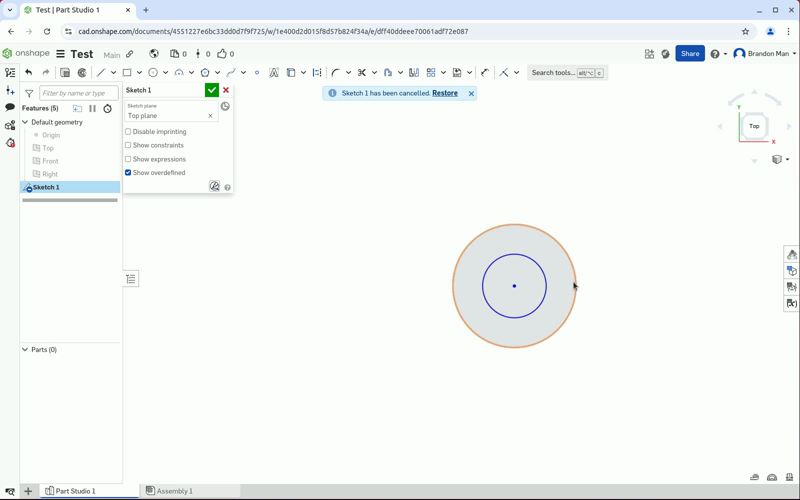
scroll(6)
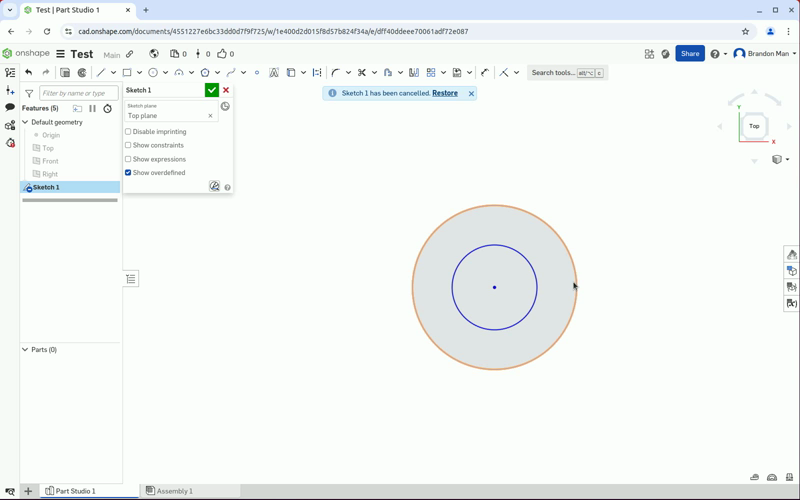
scroll(6)
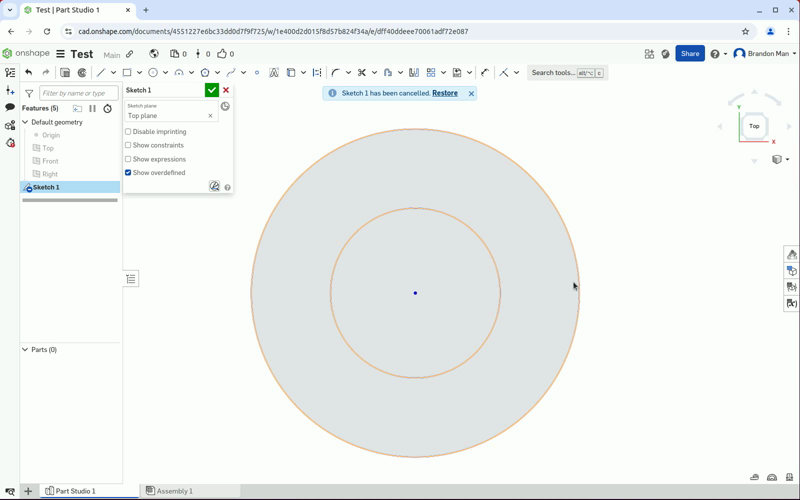
click(573, 281)
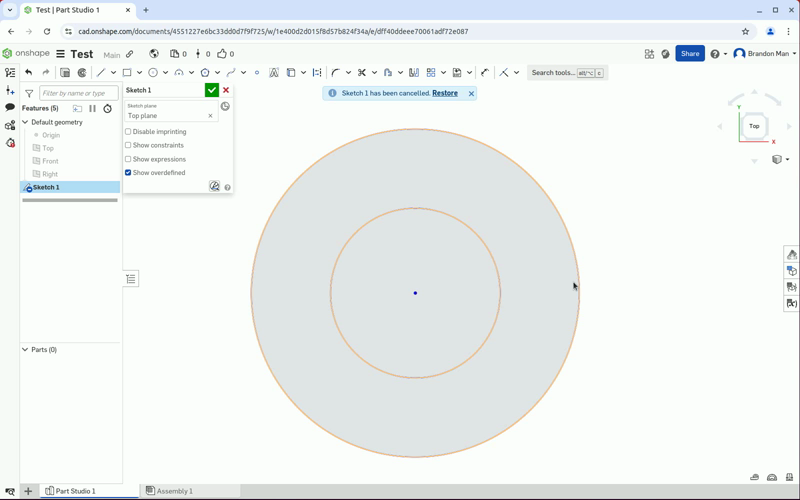
scroll(-6)
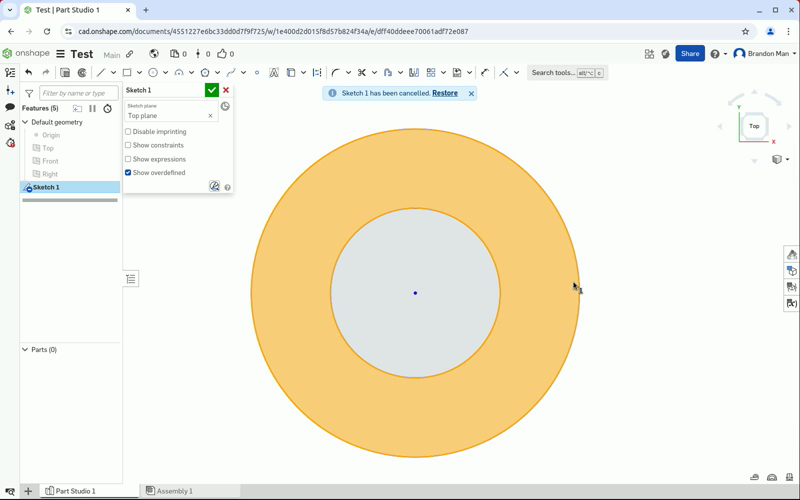
scroll(-6)
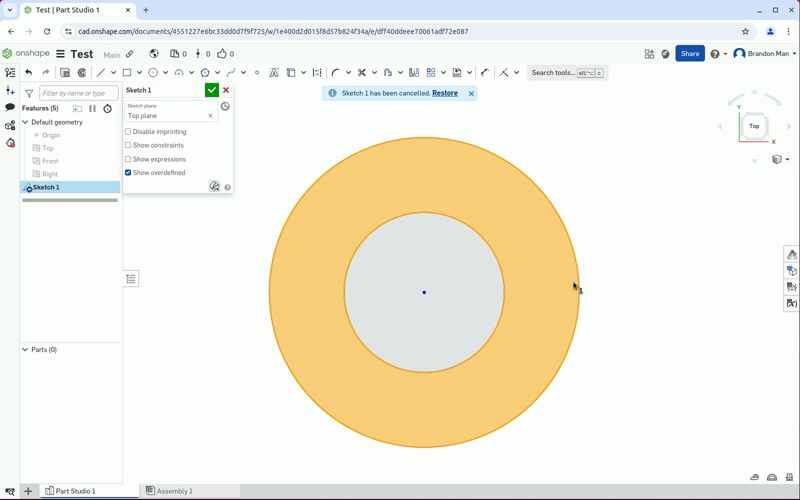
scroll(-6)
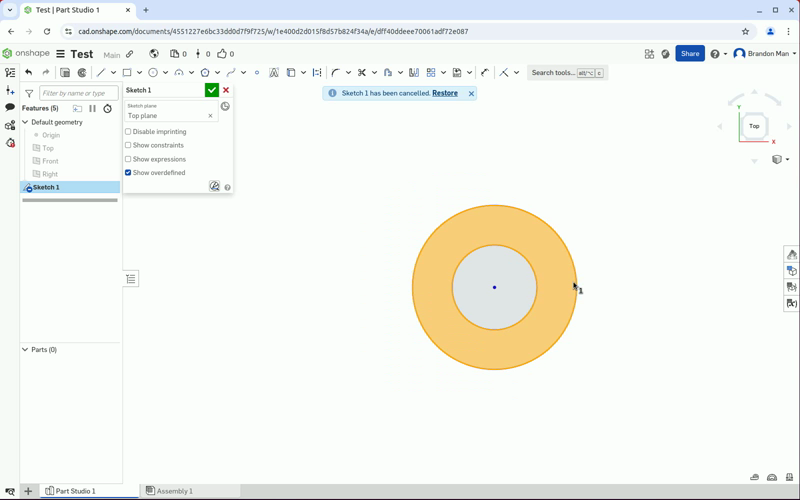
scroll(-6)
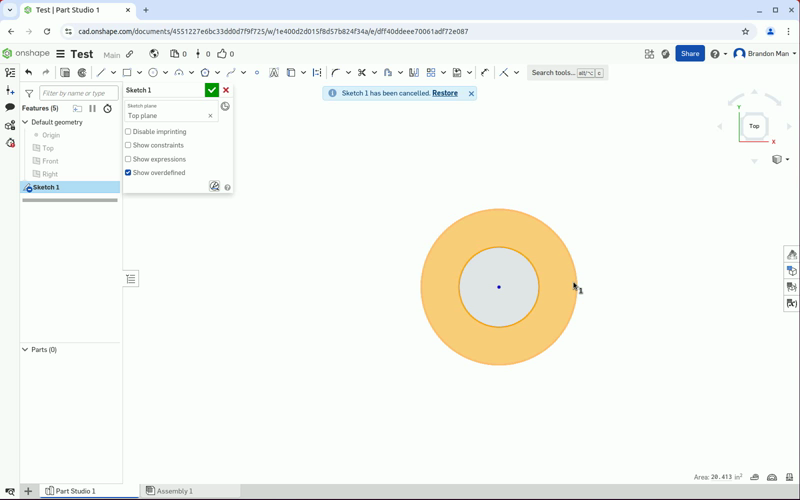
scroll(-6)
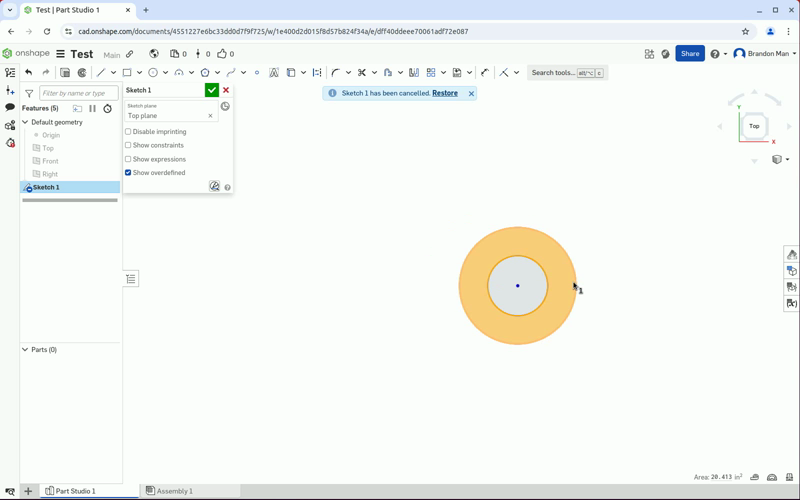
scroll(-6)
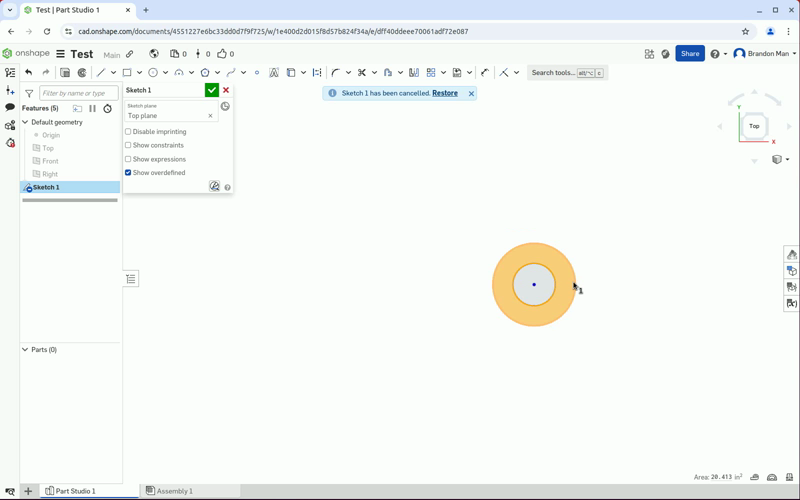
scroll(-6)
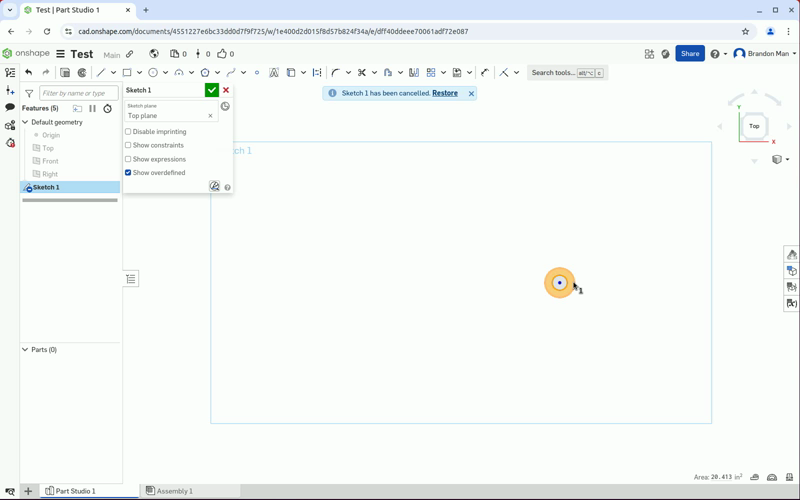
mouse_move(73, 352)
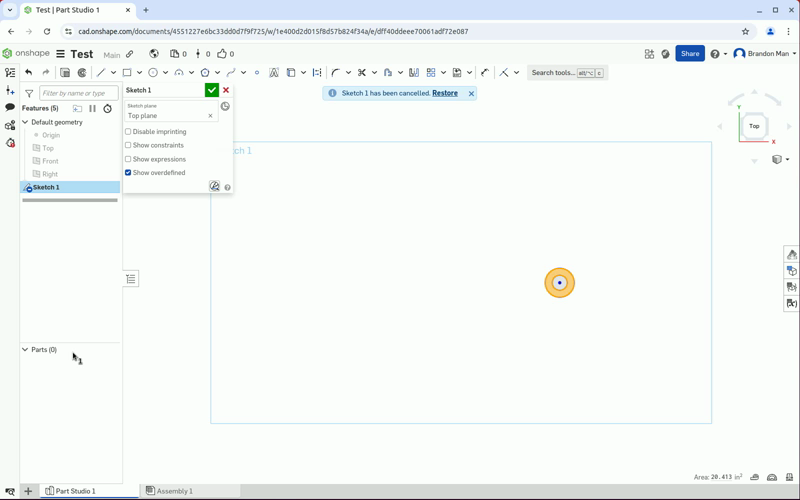
key(shift+y)
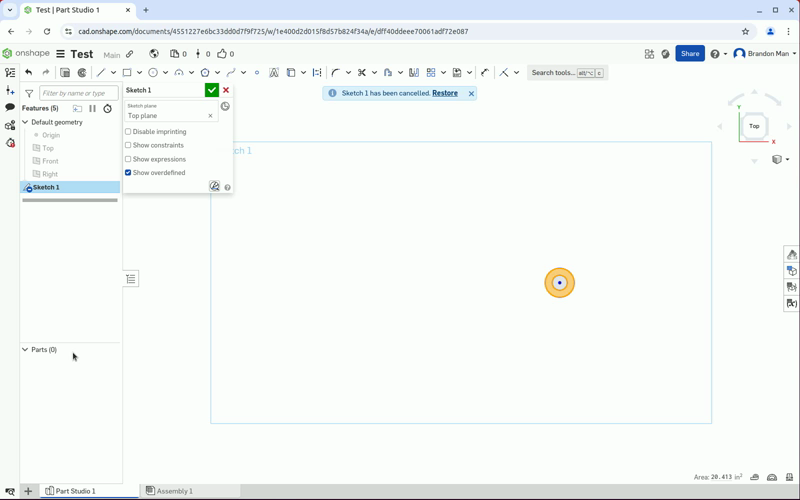
key(shift+e)
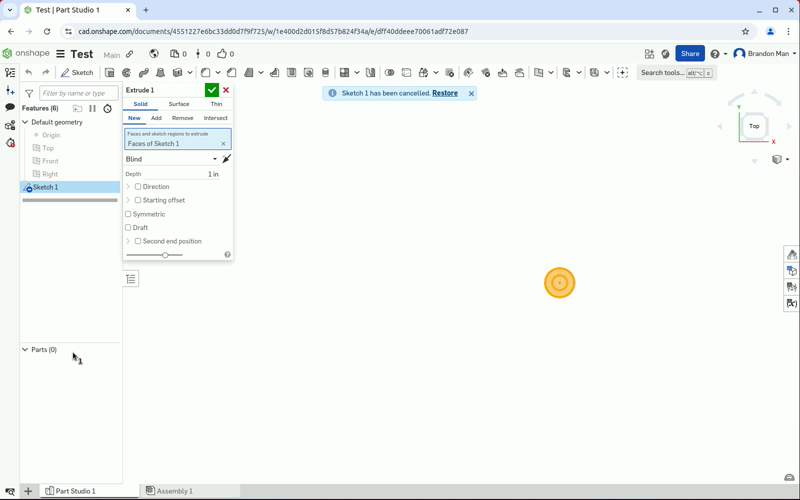
mouse_move(143, 106)
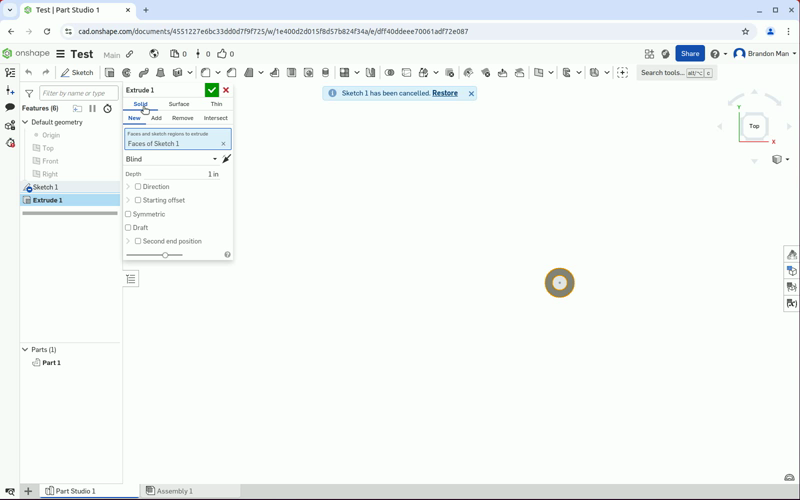
click(143, 106)
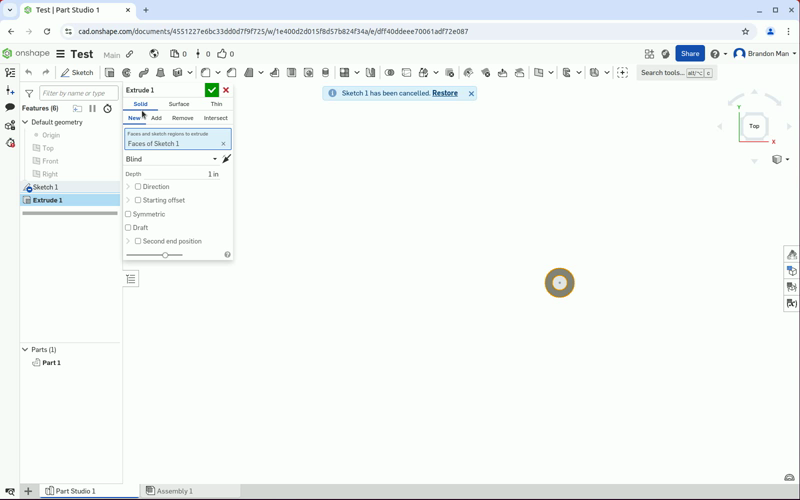
mouse_move(137, 120)
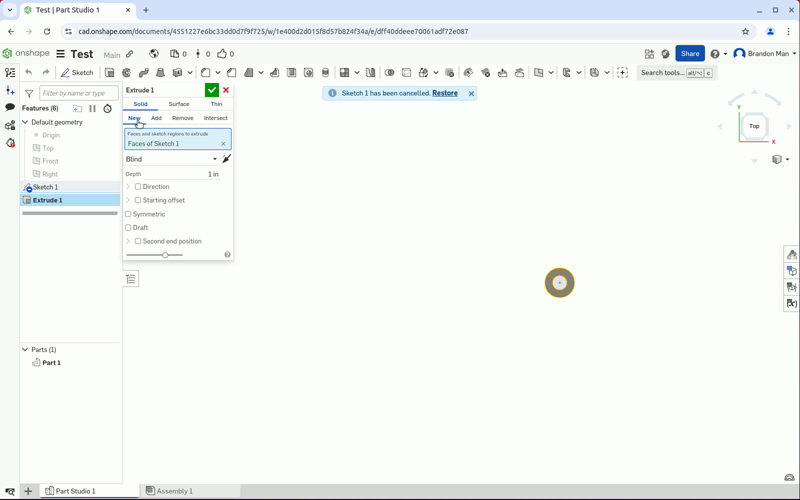
click(137, 120)
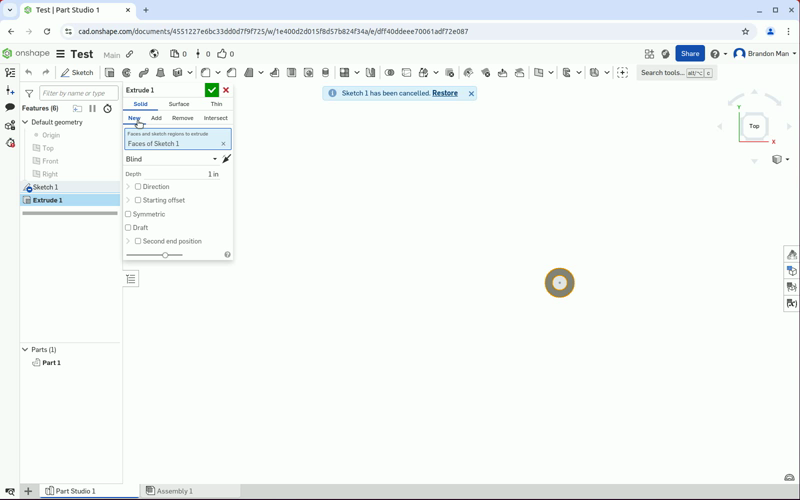
key(tab, 4)
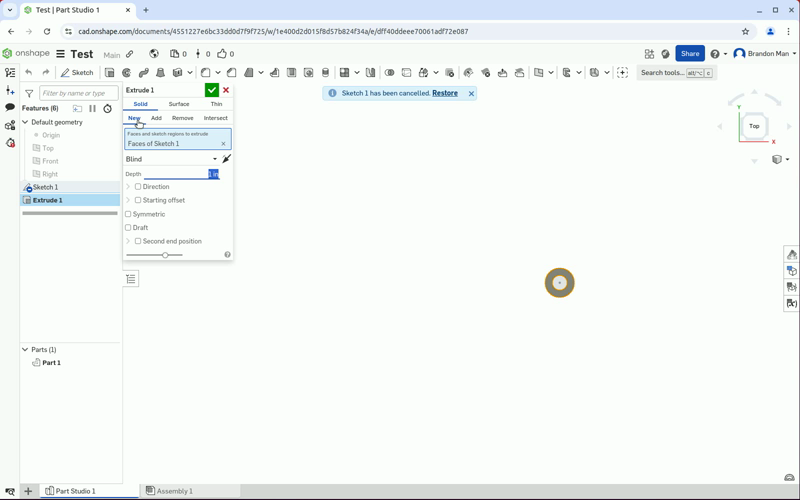
text(7.221)
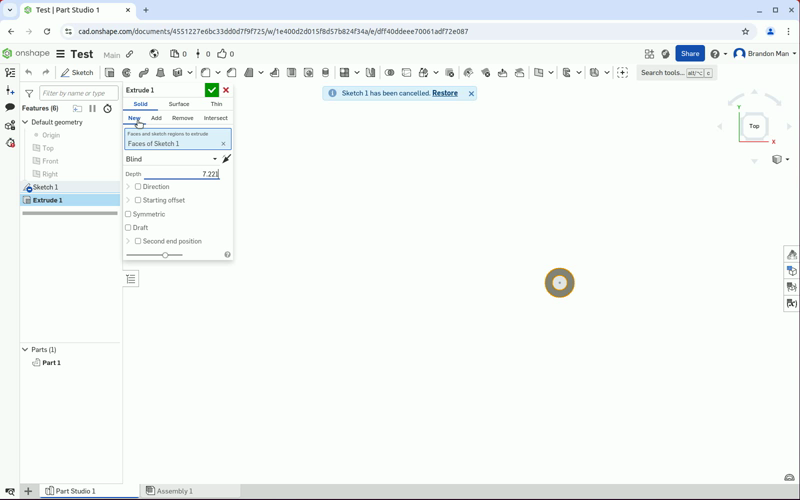
key(enter)
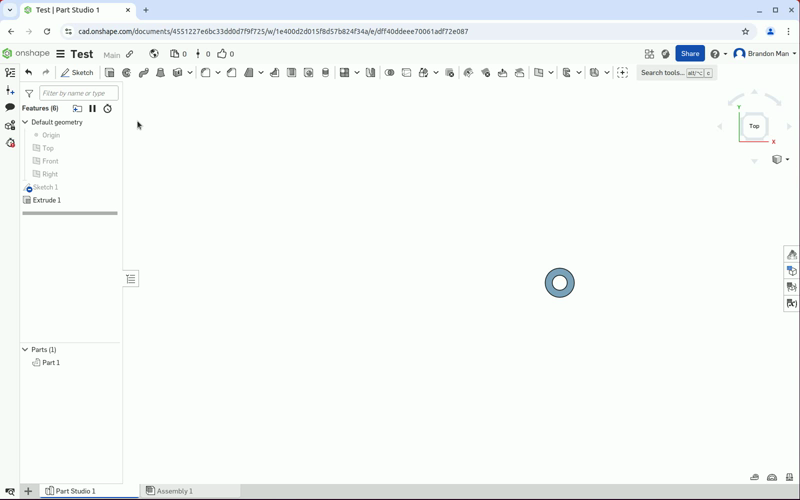
key(shift+h)
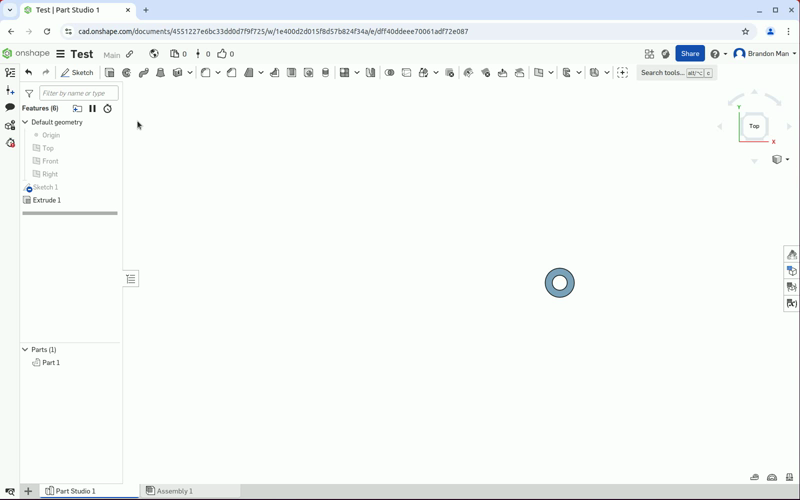
key(shift+h)
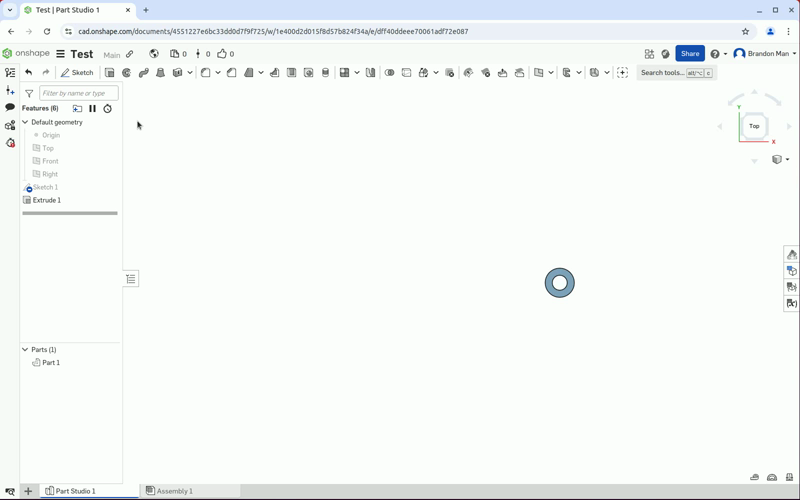
mouse_move(73, 189)
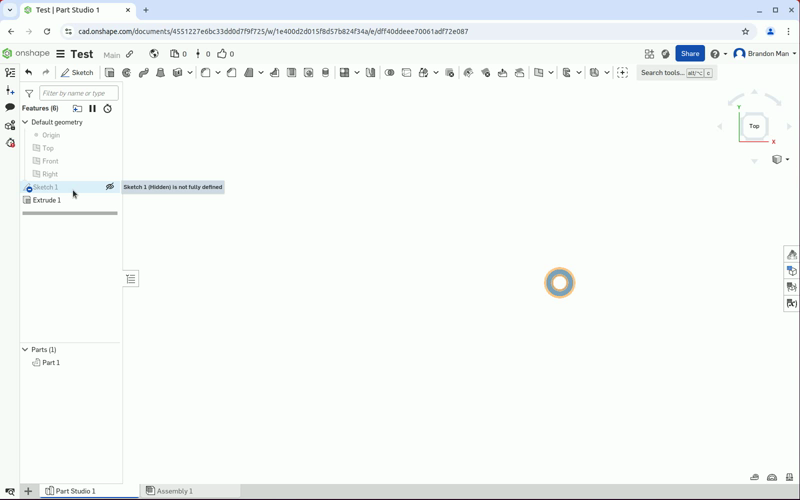
click(73, 189)
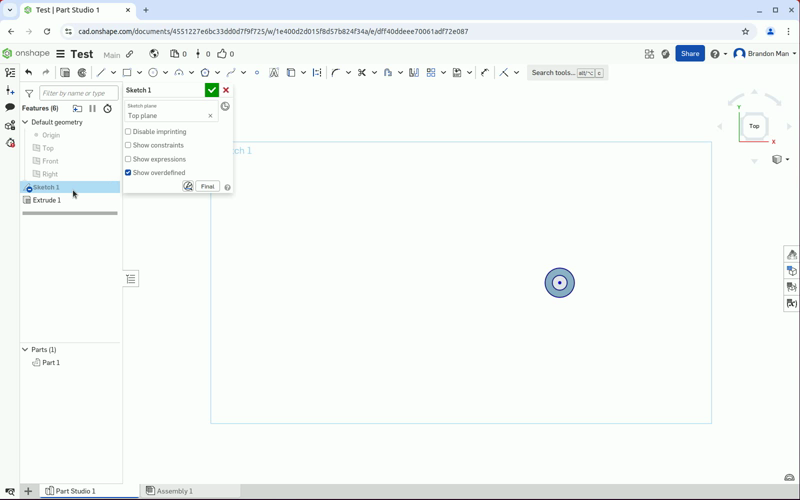
mouse_move(229, 92)
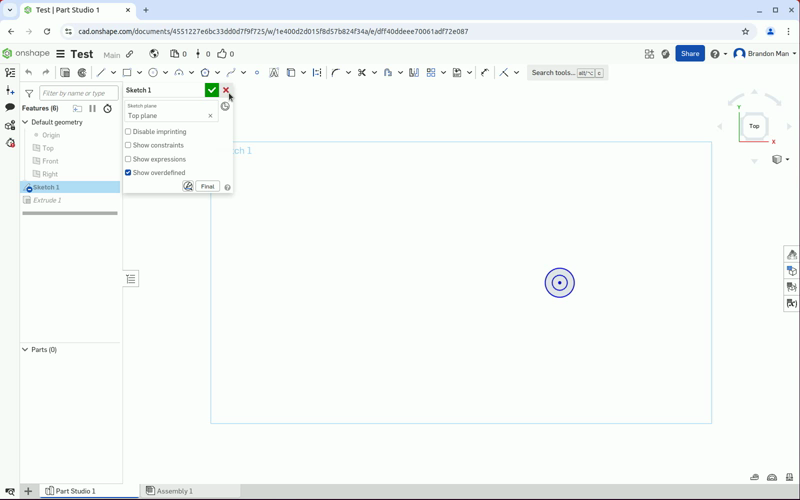
click(229, 92)
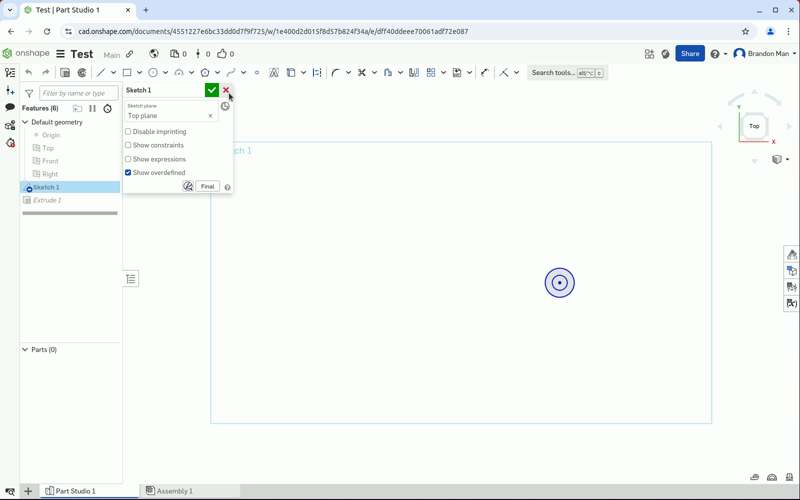
key(shift+s)
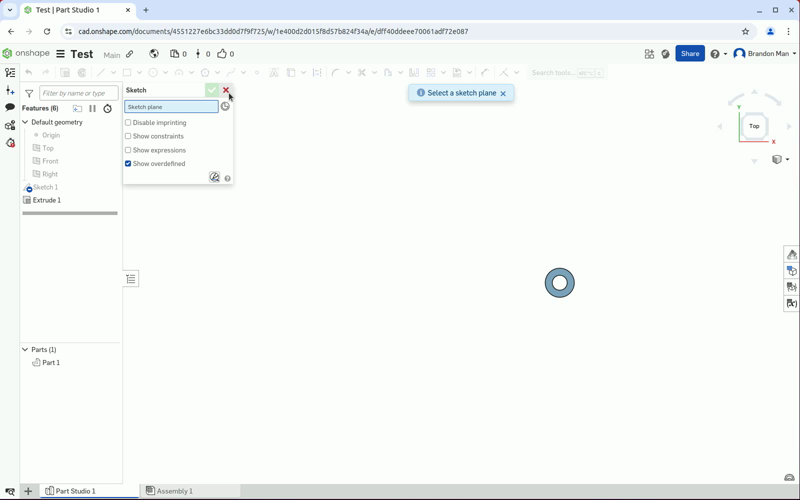
mouse_move(73, 150)
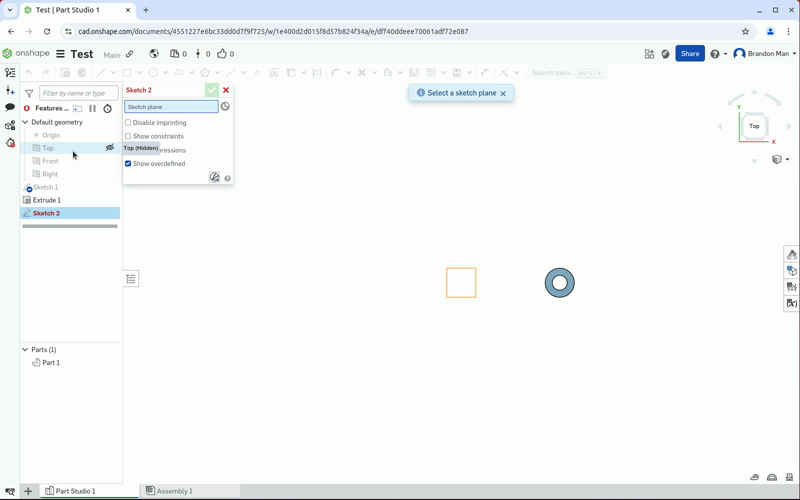
click(73, 150)
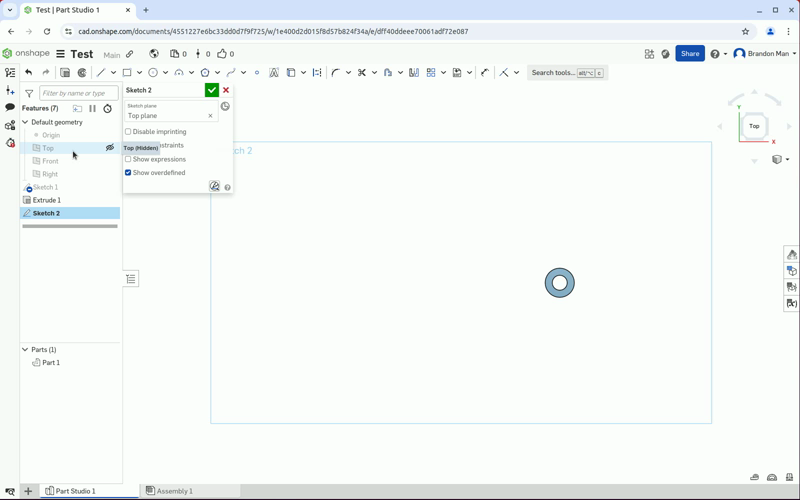
mouse_move(73, 352)
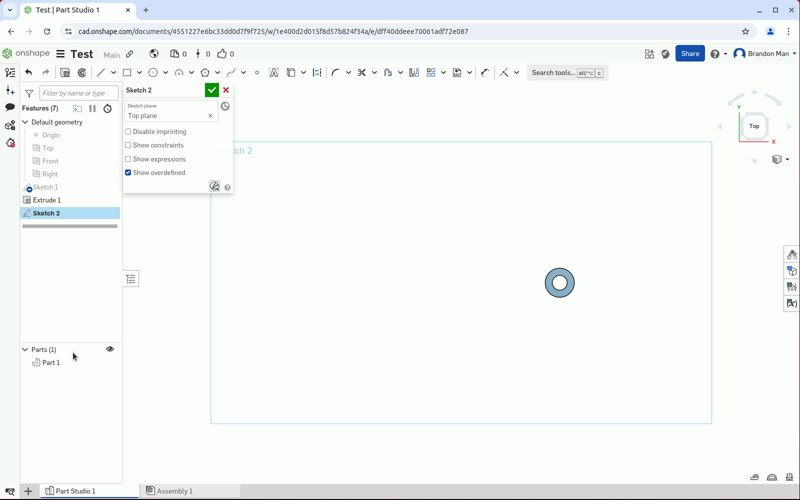
key(y)
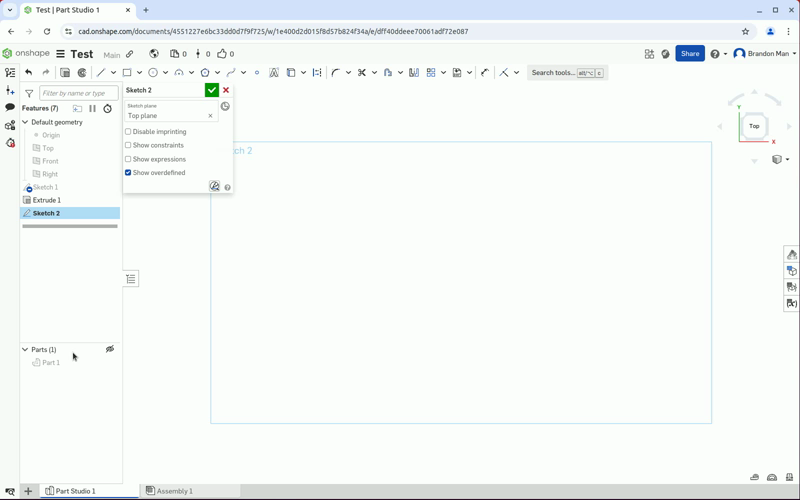
key(l)
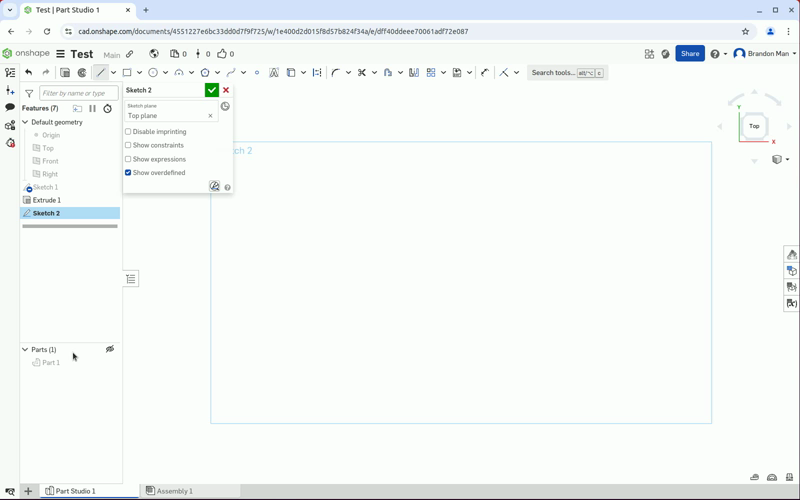
key_down(shift)
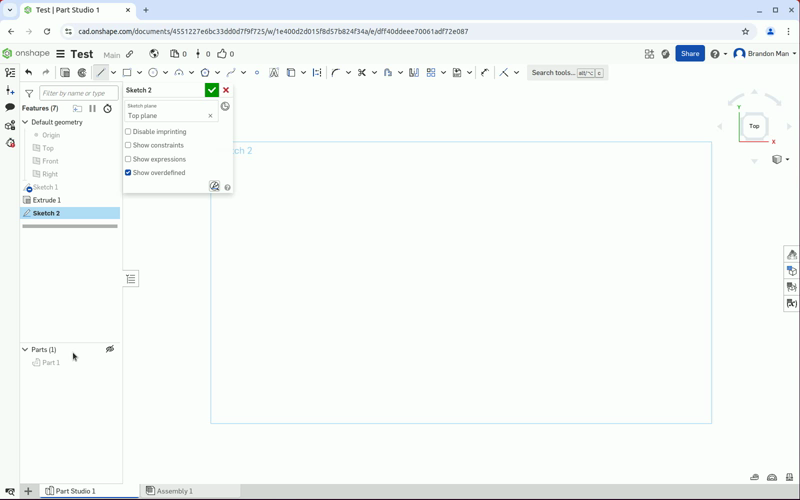
mouse_move(420, 311)
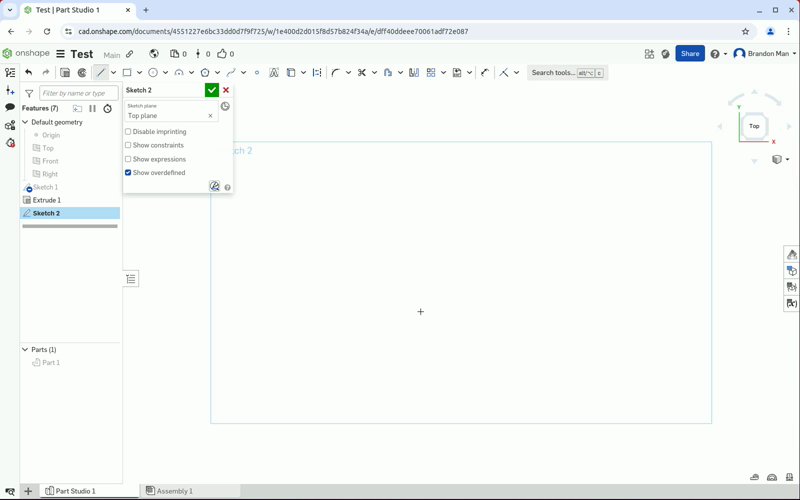
click(420, 311)
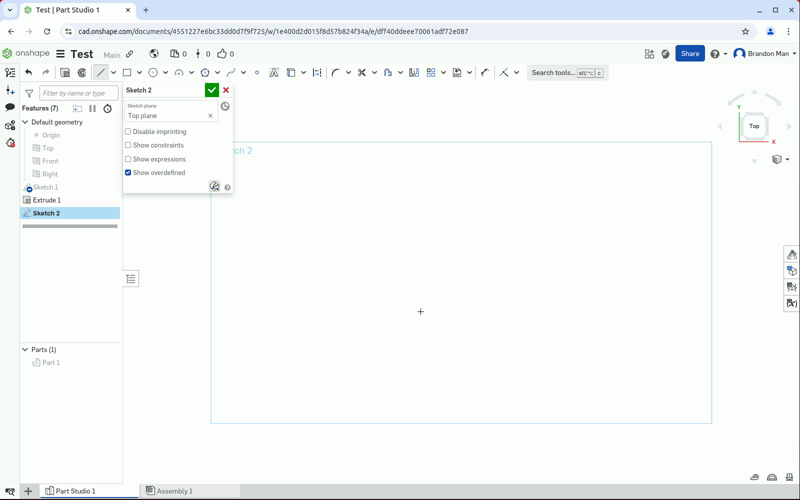
key_up(shift)
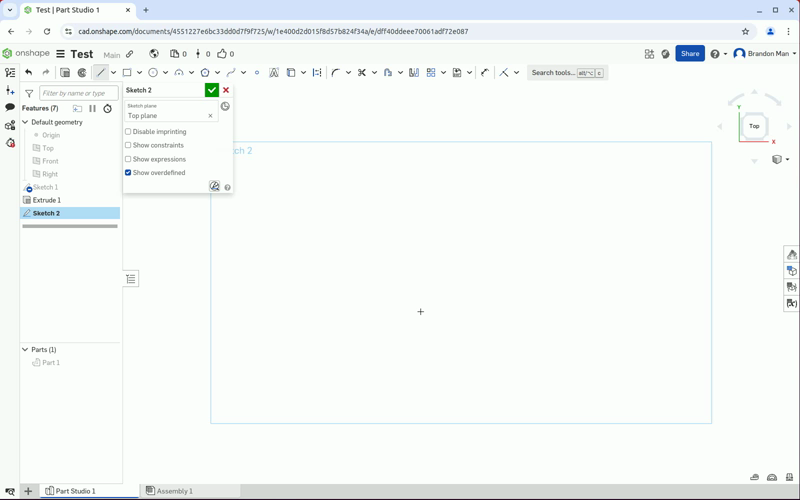
key_down(shift)
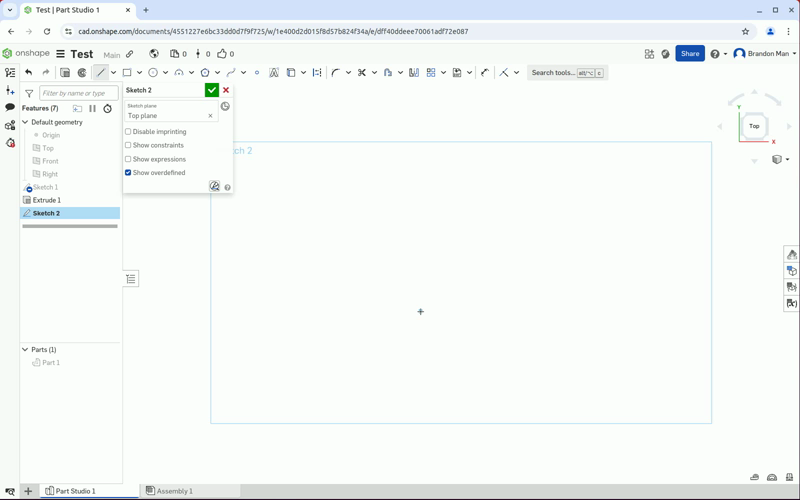
mouse_move(560, 296)
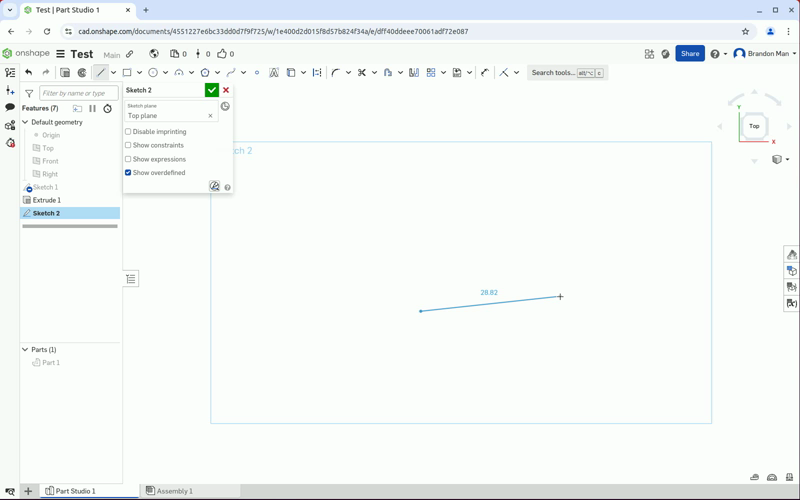
click(560, 296)
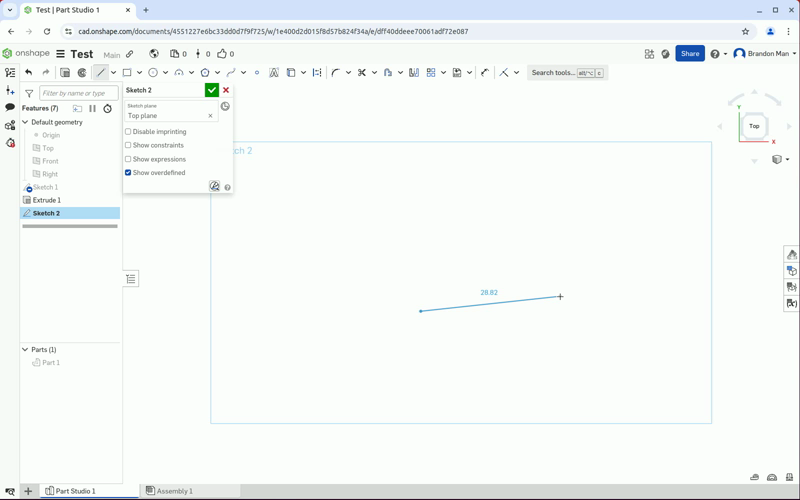
key_up(shift)
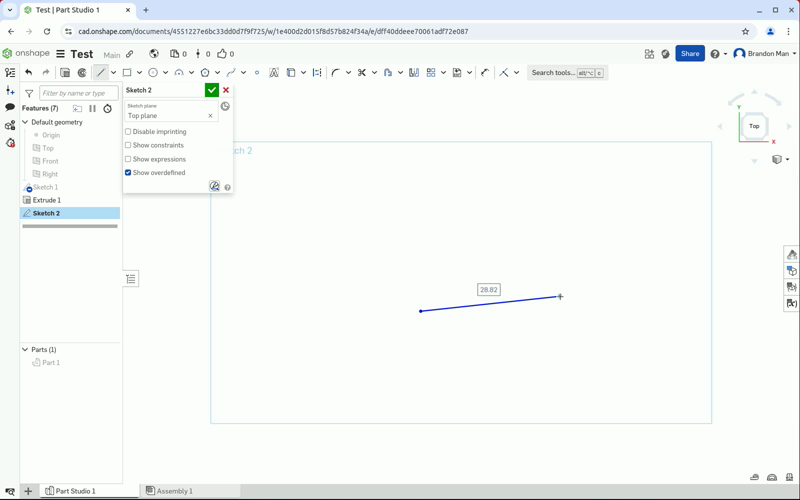
key(esc)
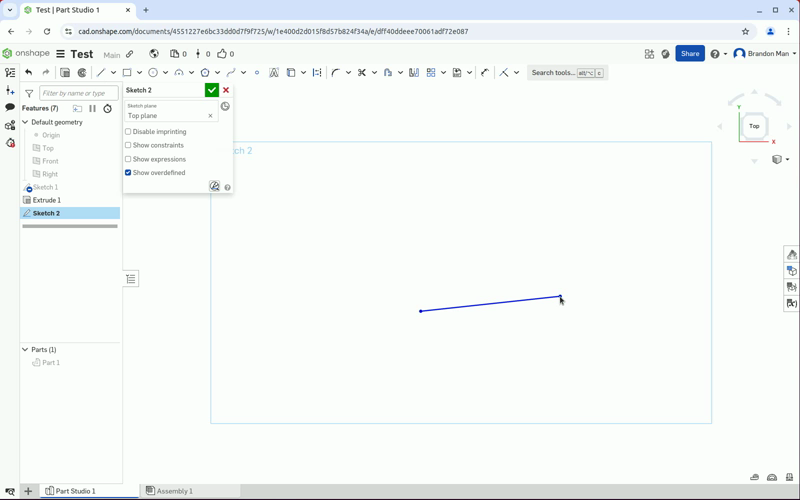
key(a)
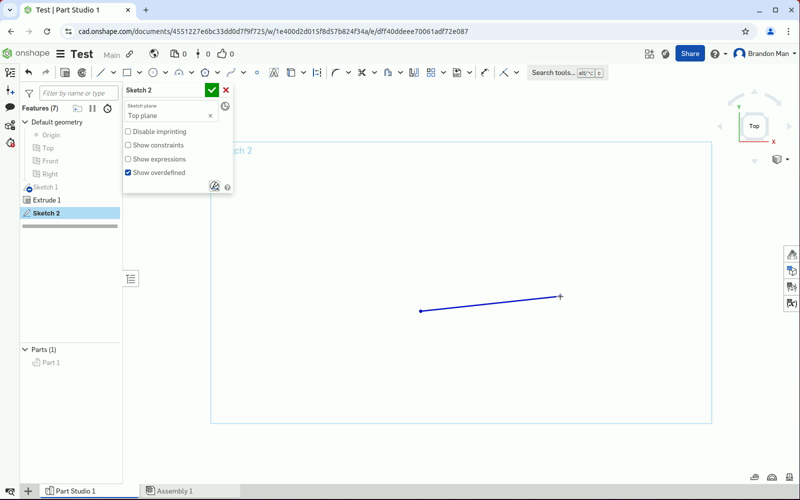
mouse_move(560, 296)
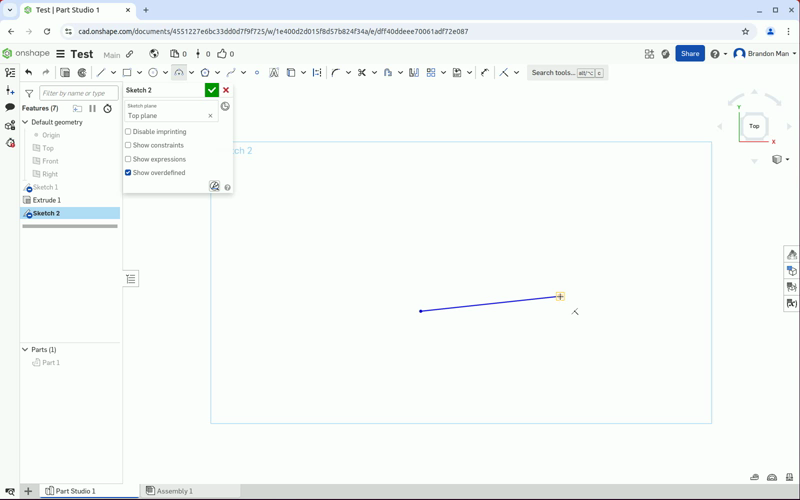
click(560, 296)
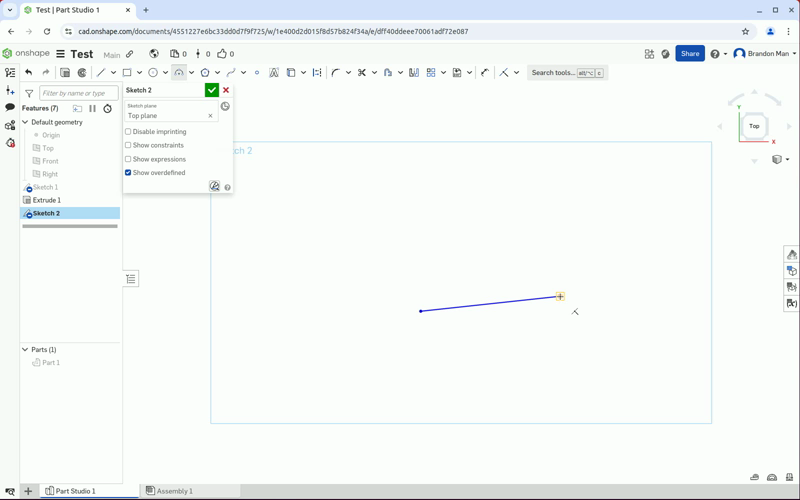
key_down(shift)
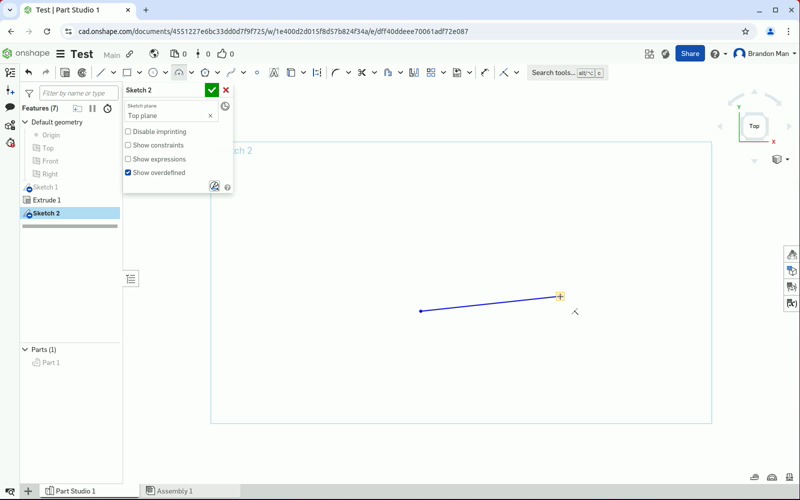
mouse_move(560, 268)
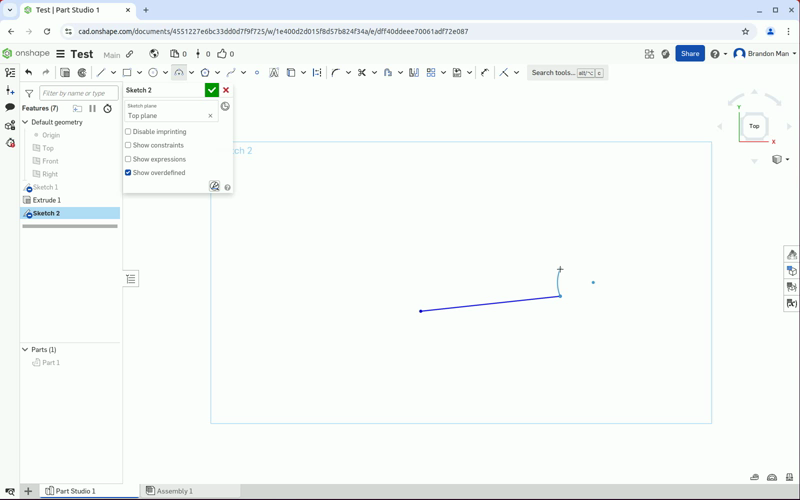
click(560, 268)
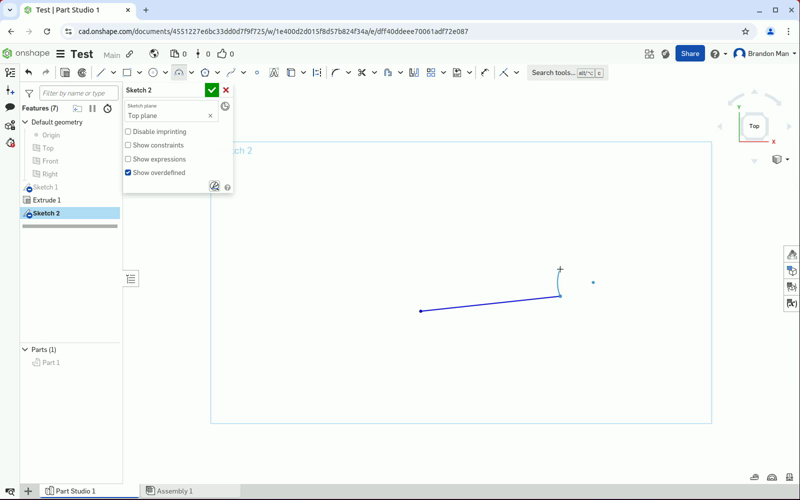
mouse_move(544, 282)
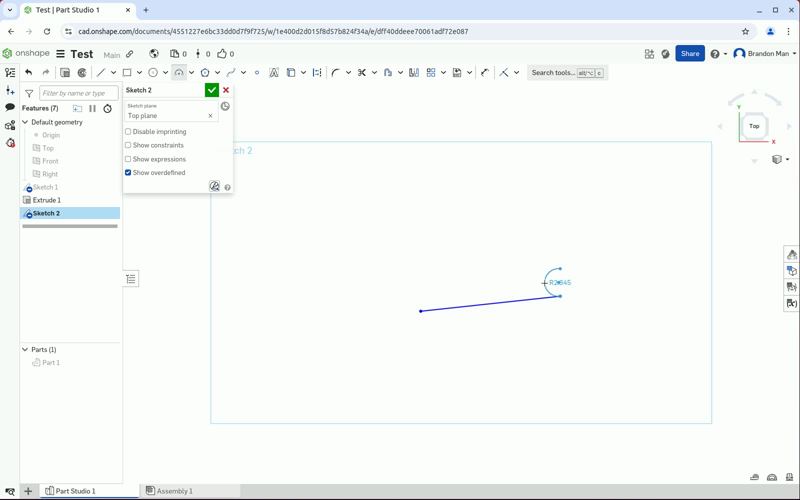
click(544, 282)
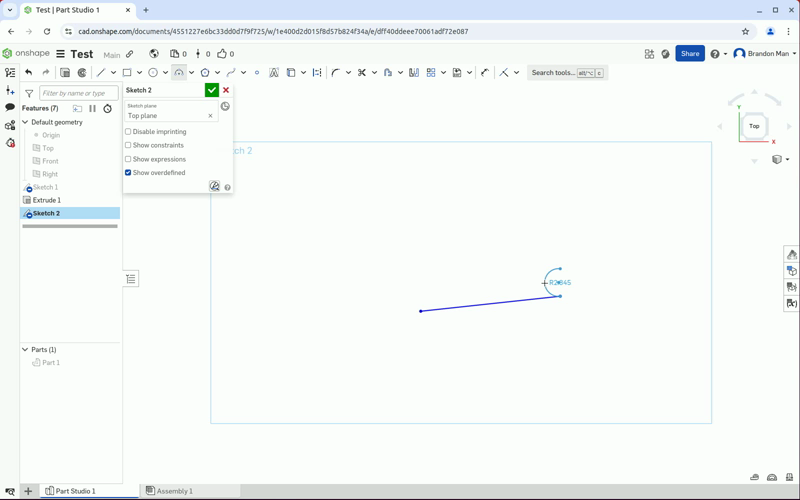
key_up(shift)
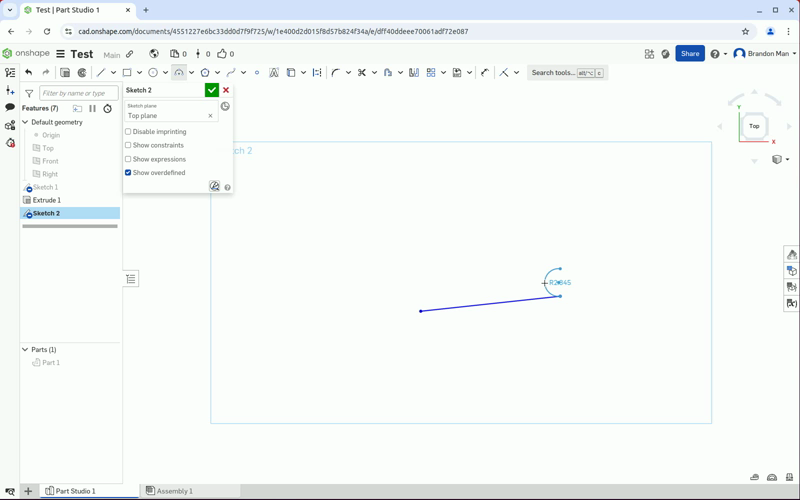
key(esc)
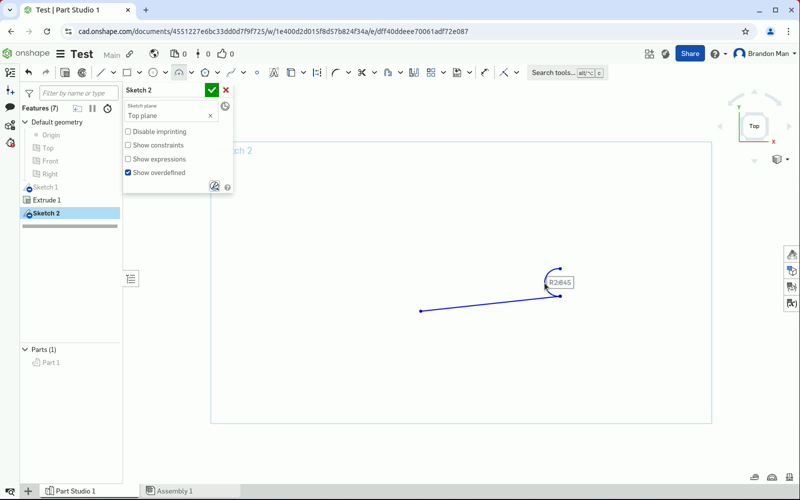
key(l)
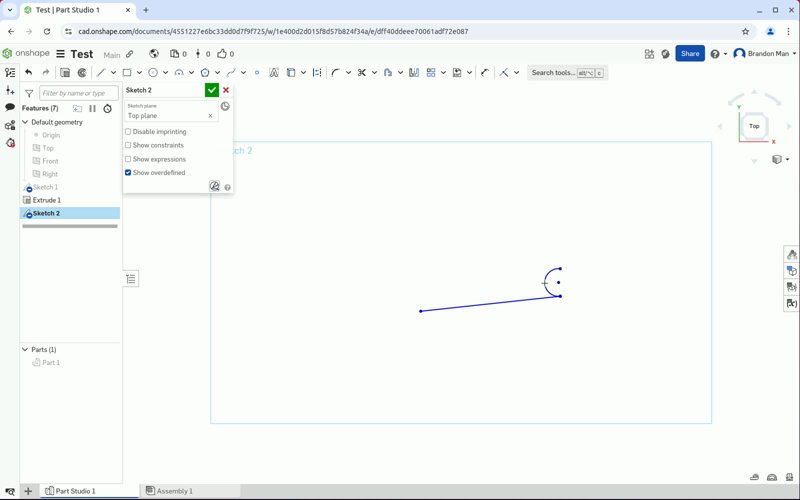
mouse_move(560, 268)
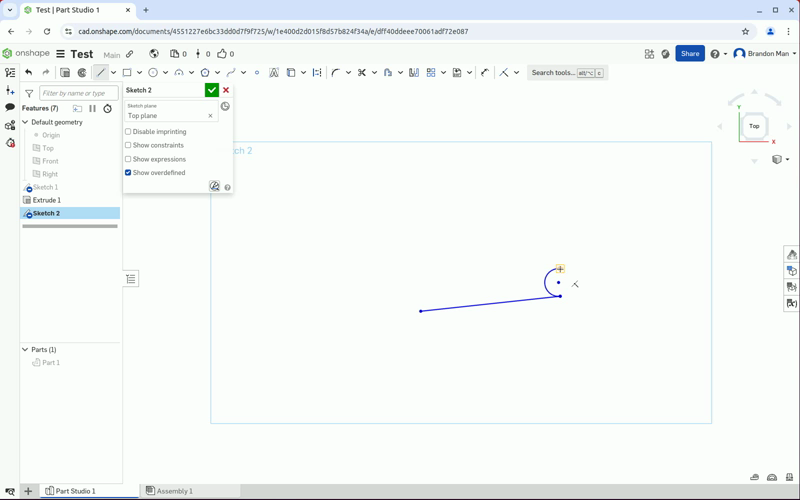
click(560, 268)
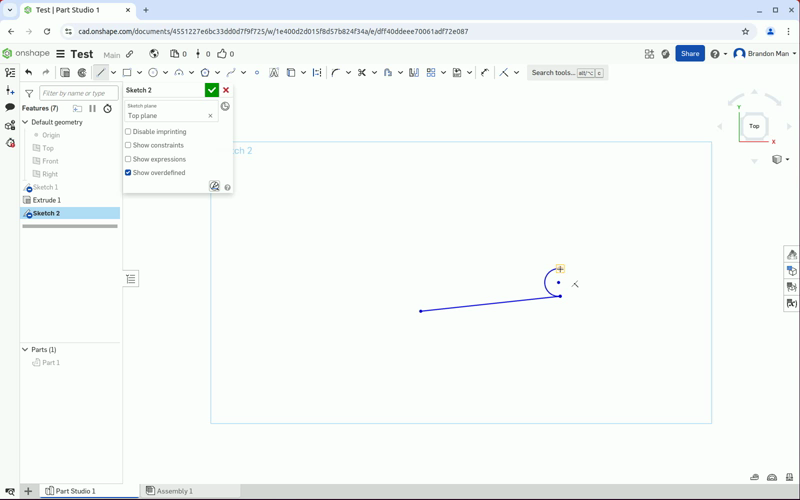
key_down(shift)
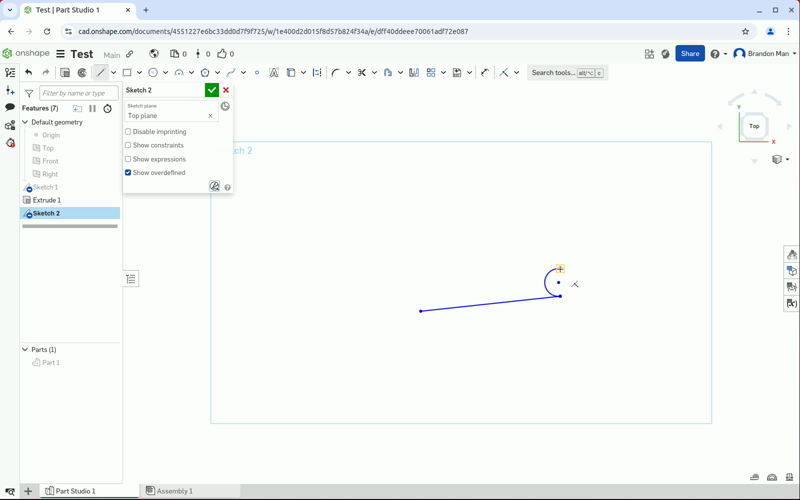
mouse_move(420, 255)
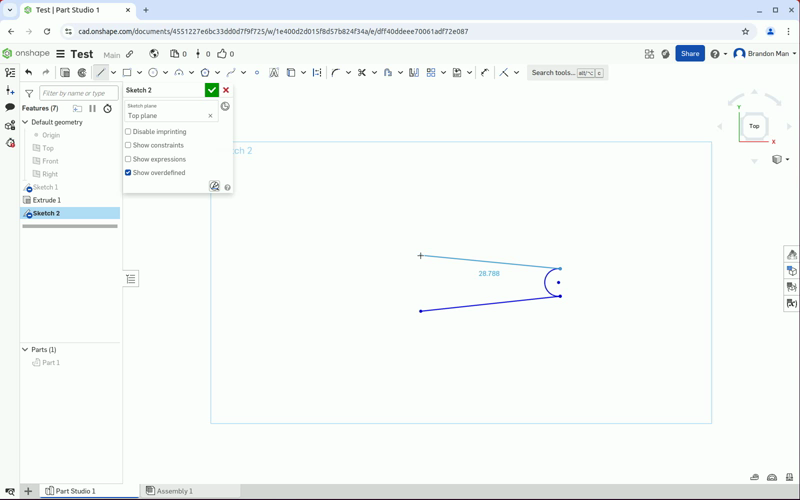
click(420, 255)
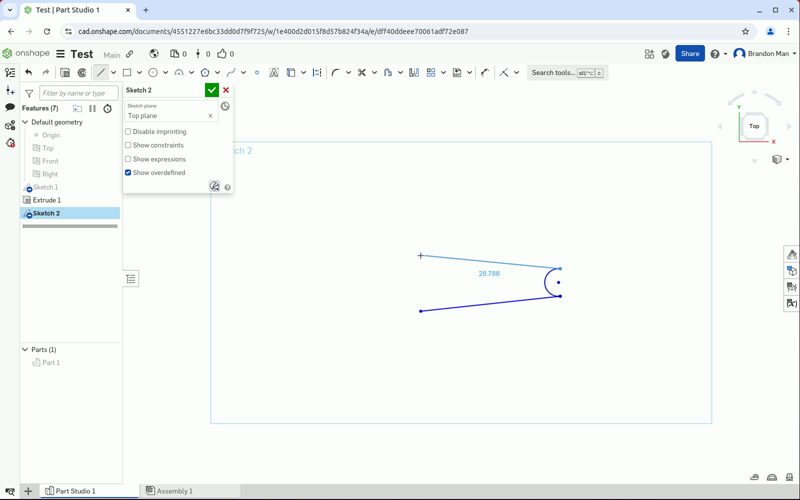
key_up(shift)
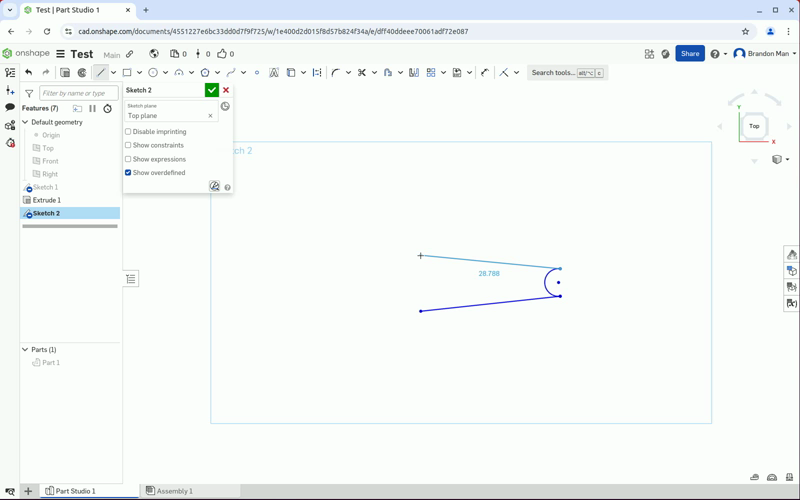
key(esc)
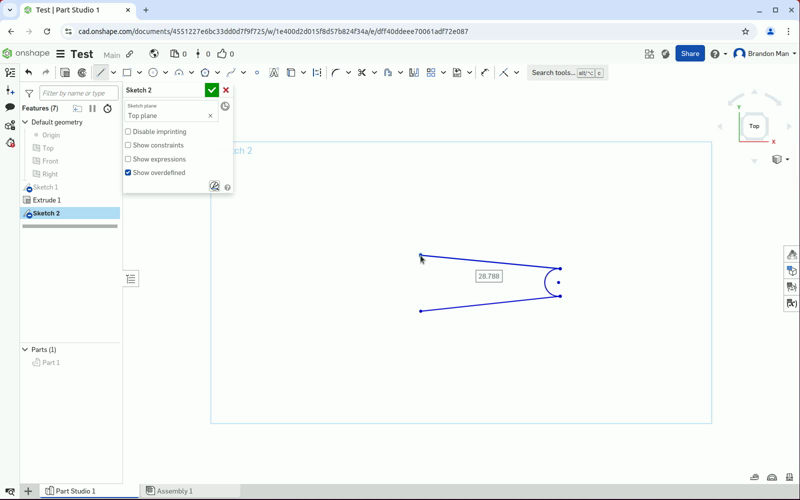
key(a)
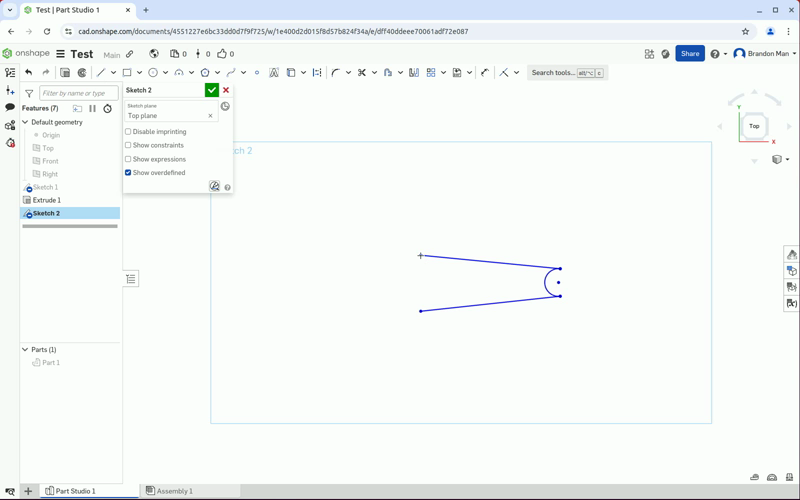
mouse_move(420, 255)
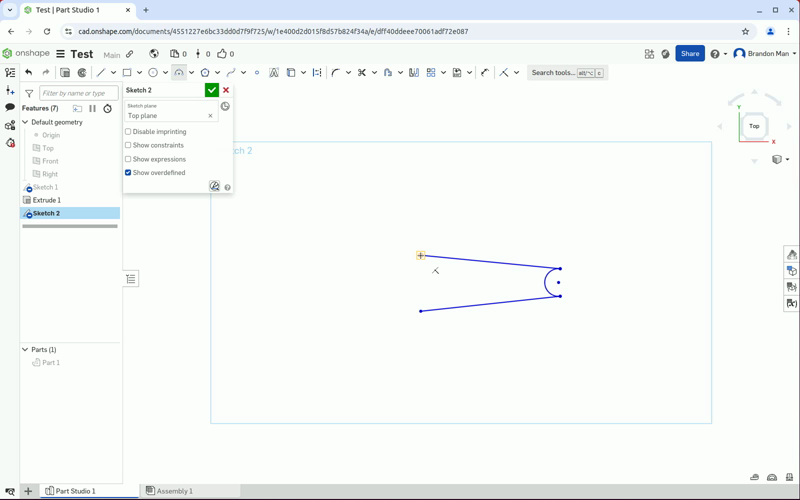
click(420, 255)
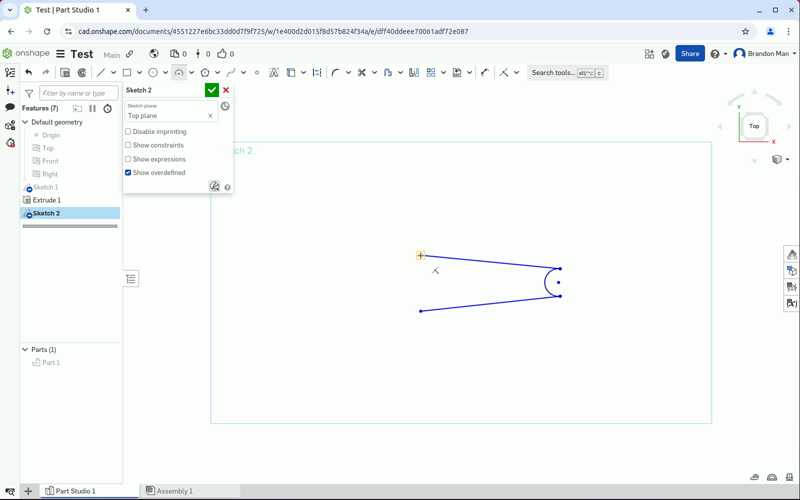
mouse_move(420, 311)
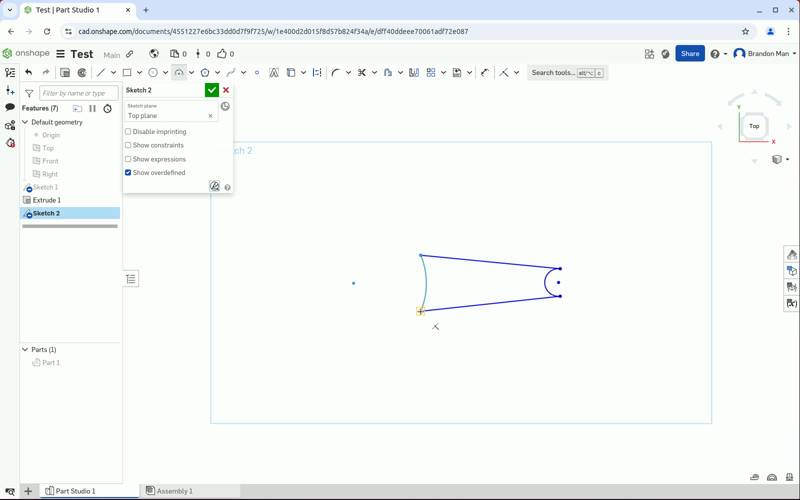
click(420, 311)
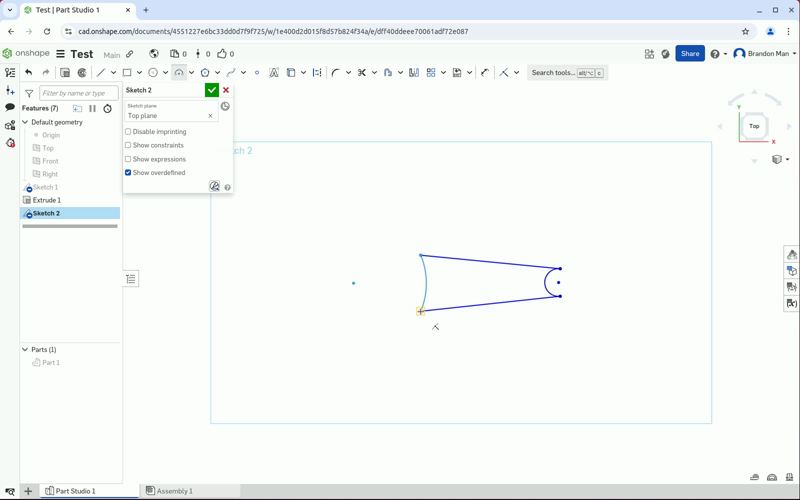
key_down(shift)
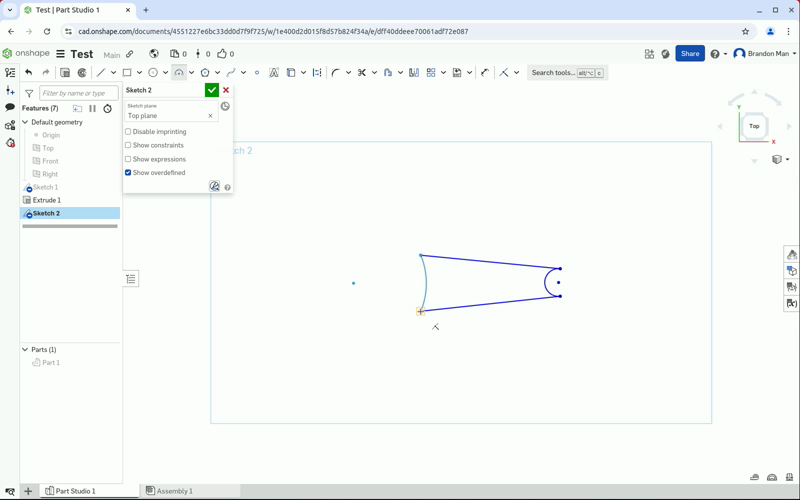
mouse_move(446, 283)
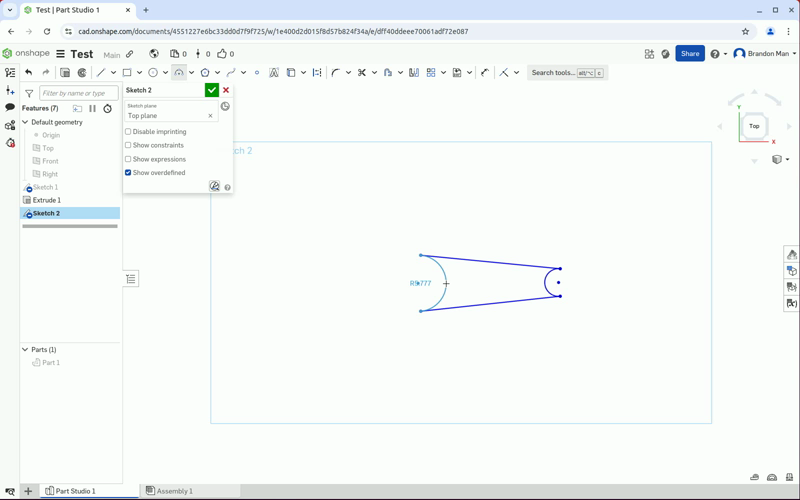
click(446, 283)
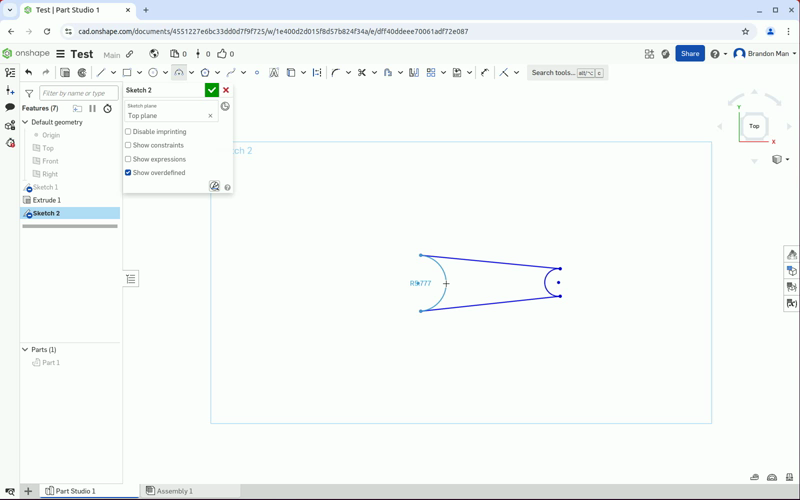
key_up(shift)
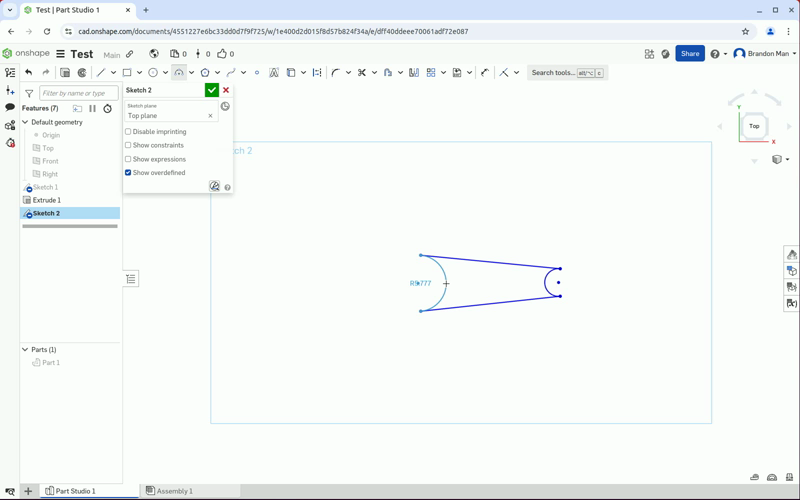
key(esc)
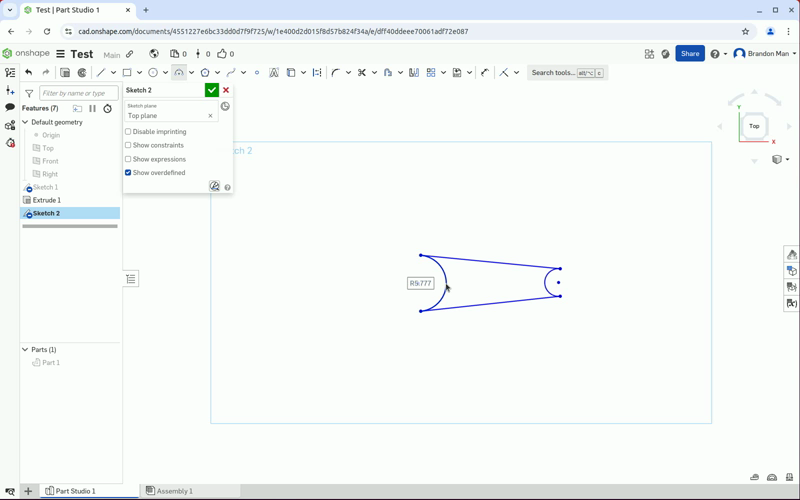
key(l)
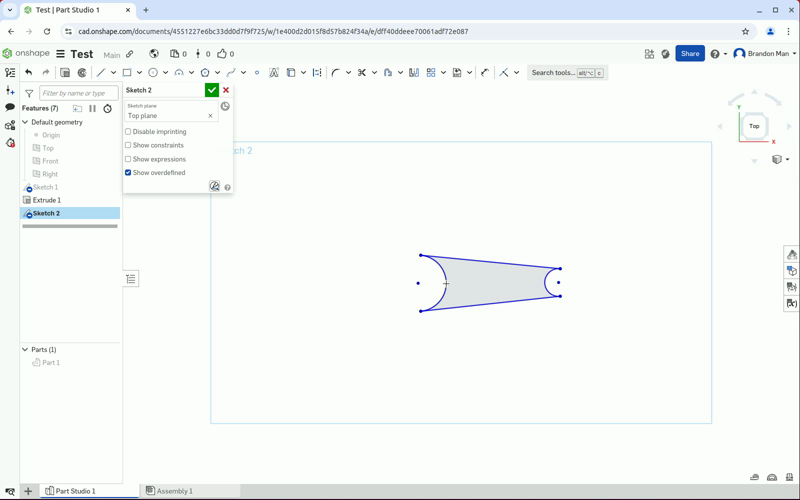
key_down(shift)
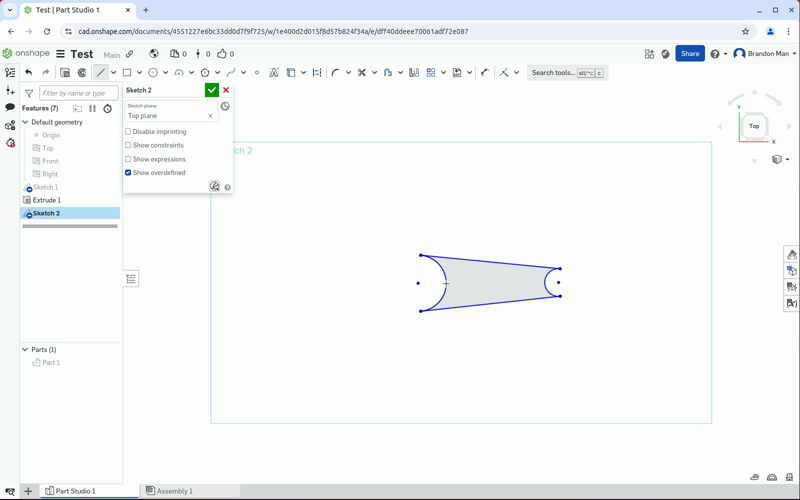
mouse_move(460, 290)
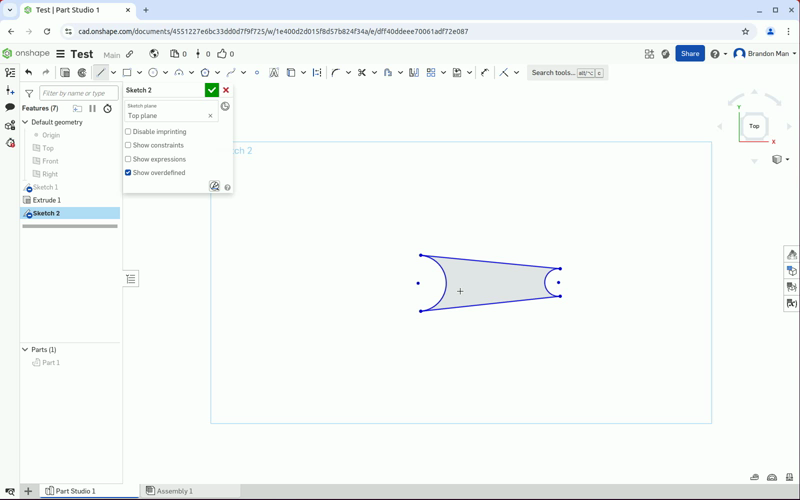
click(460, 290)
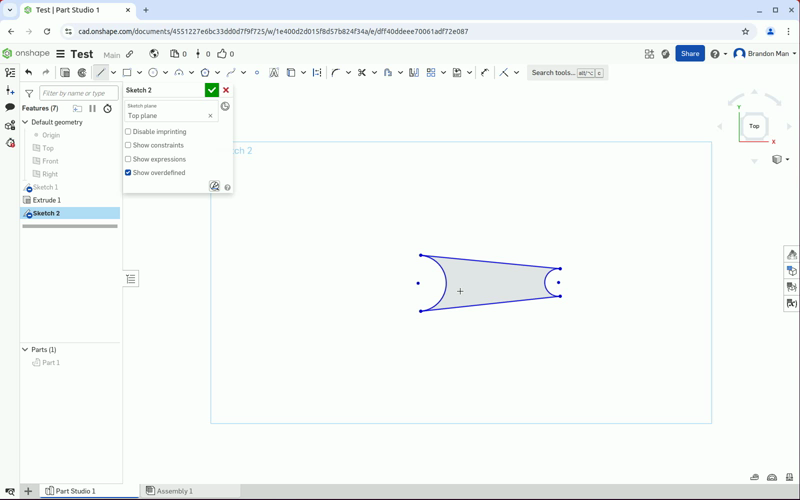
key_up(shift)
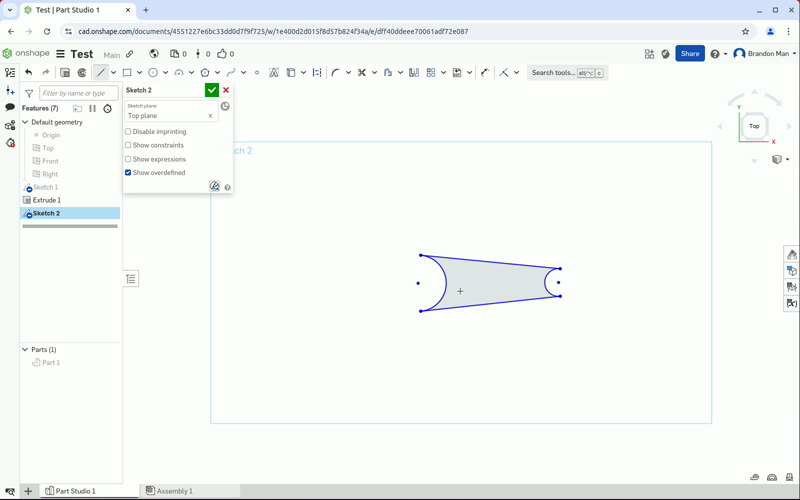
key_down(shift)
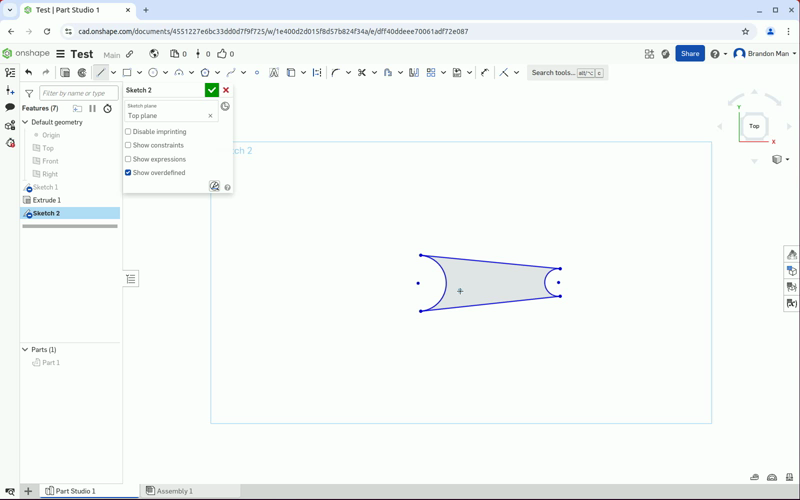
mouse_move(490, 290)
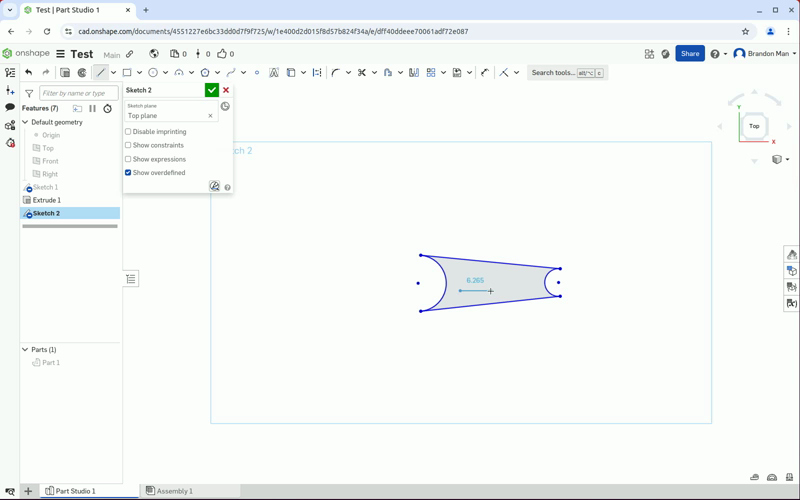
mouse_move(516, 290)
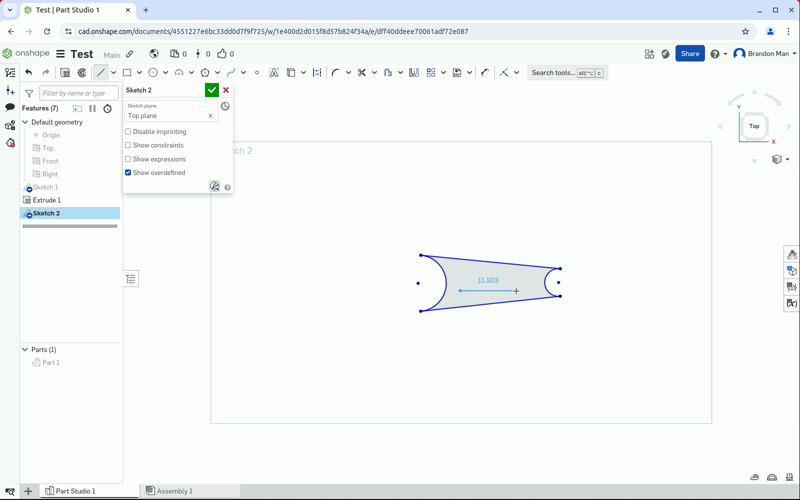
click(516, 290)
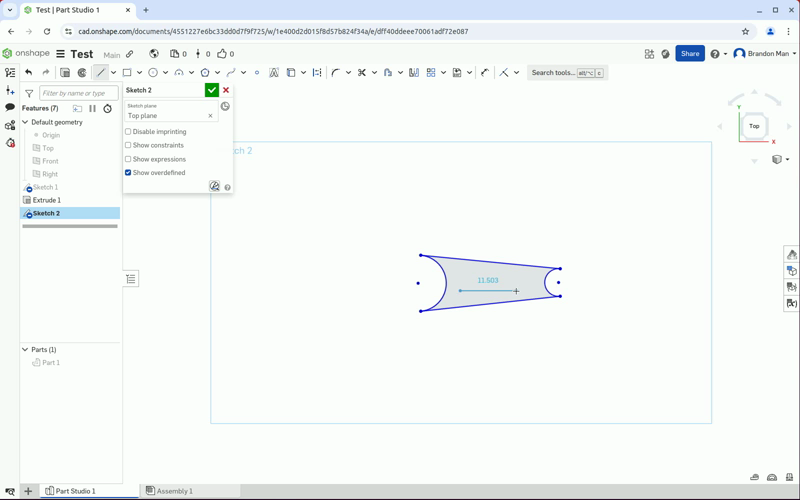
key_up(shift)
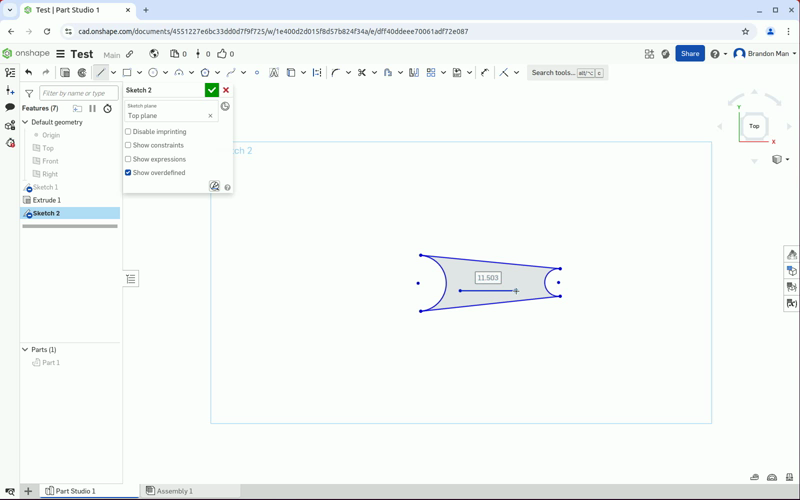
key(esc)
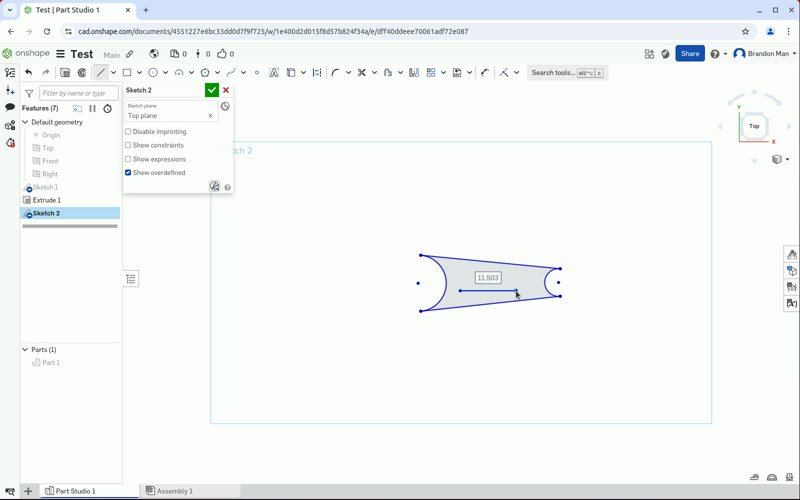
key(a)
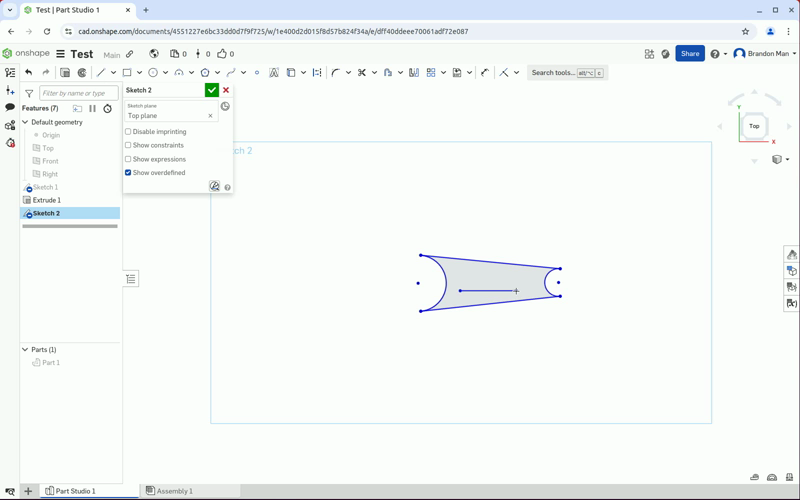
mouse_move(516, 290)
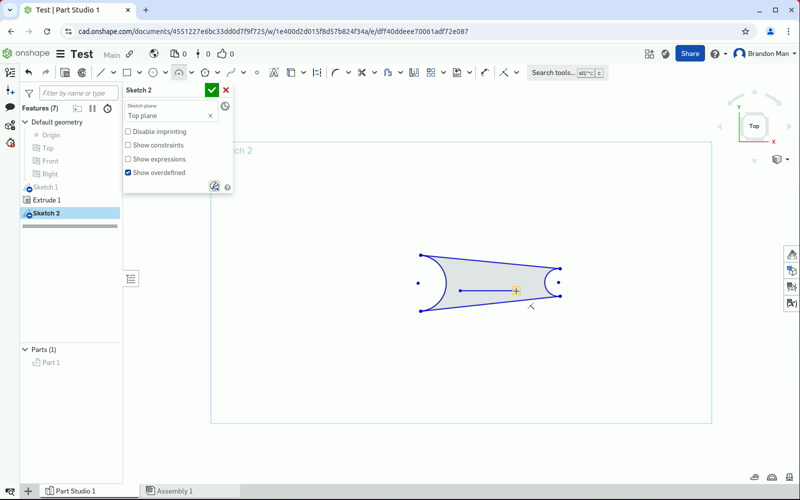
click(516, 290)
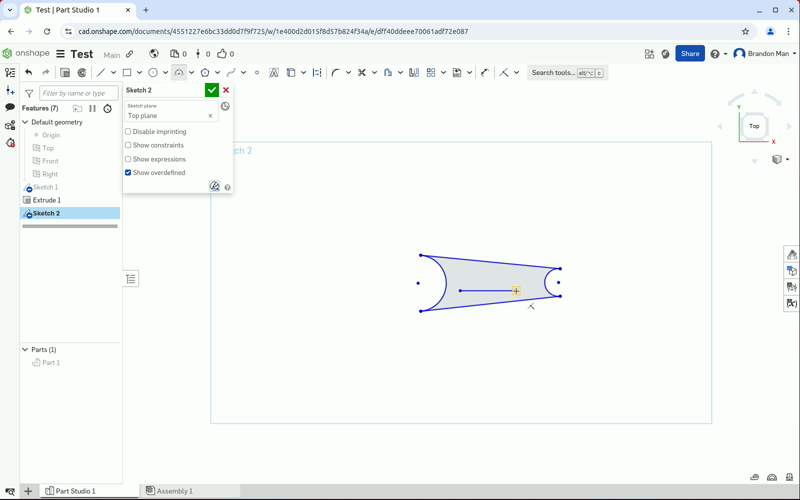
key_down(shift)
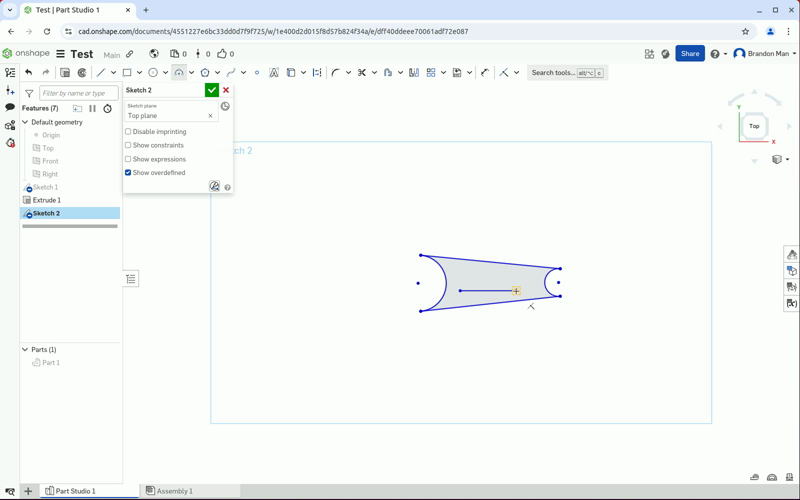
mouse_move(516, 276)
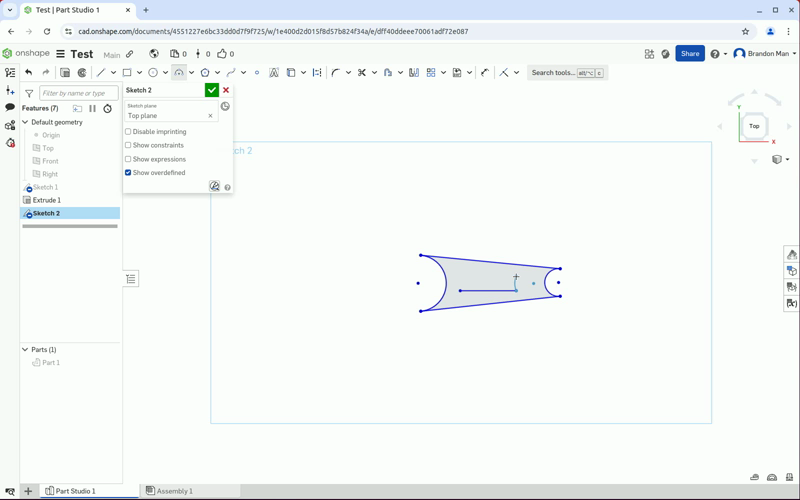
click(516, 276)
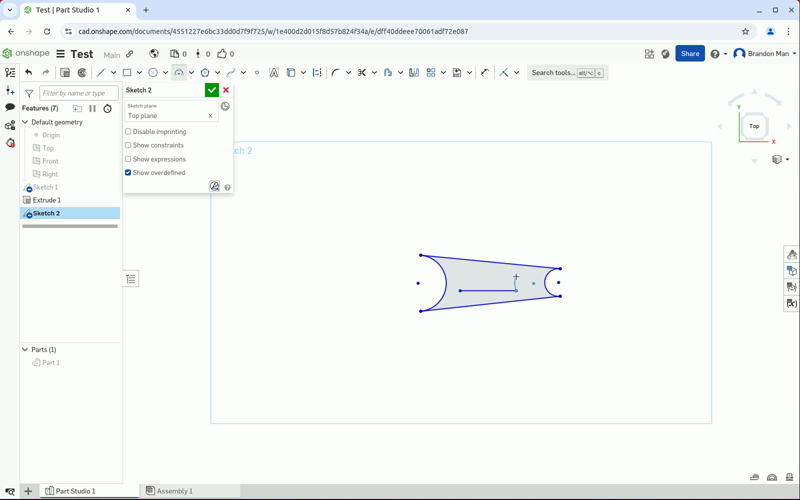
mouse_move(523, 283)
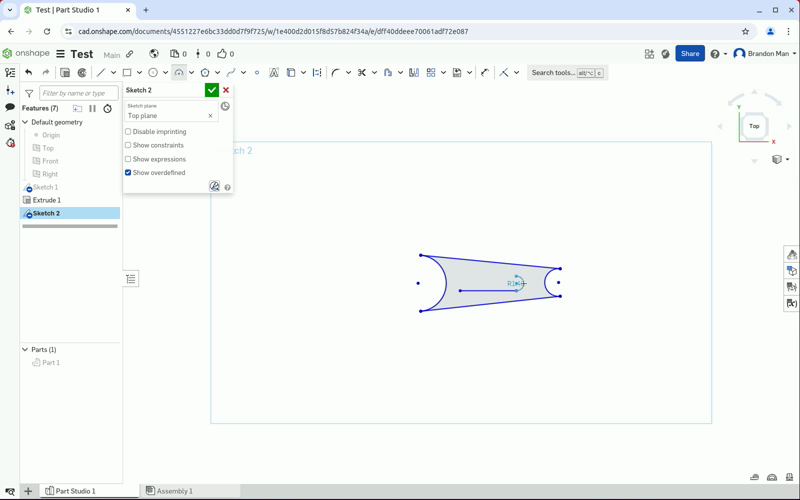
click(523, 283)
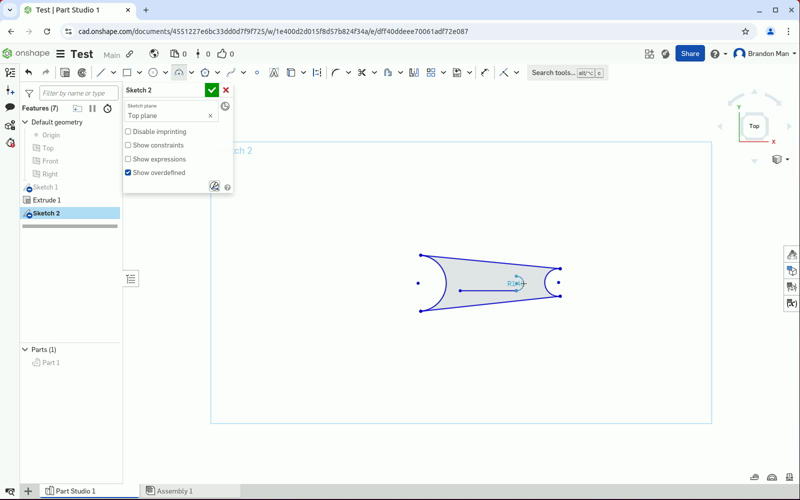
key_up(shift)
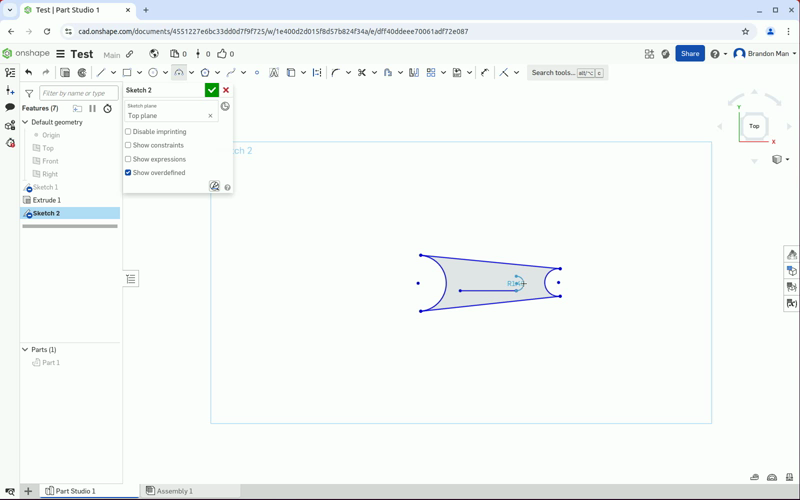
key(esc)
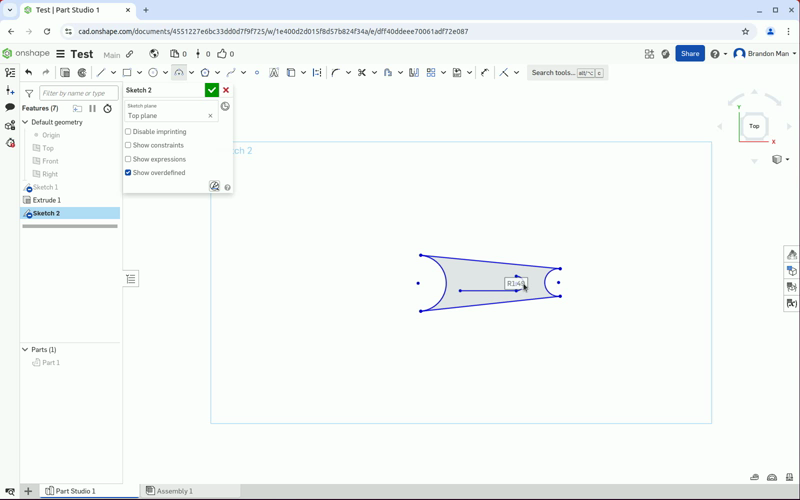
key(l)
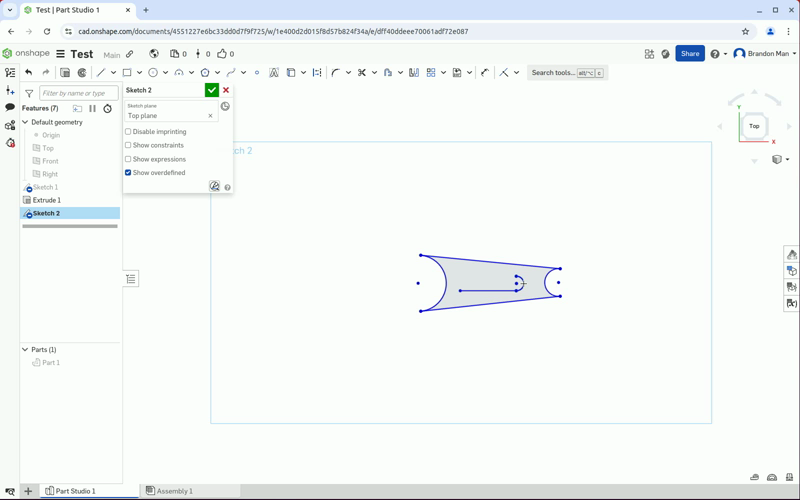
mouse_move(516, 276)
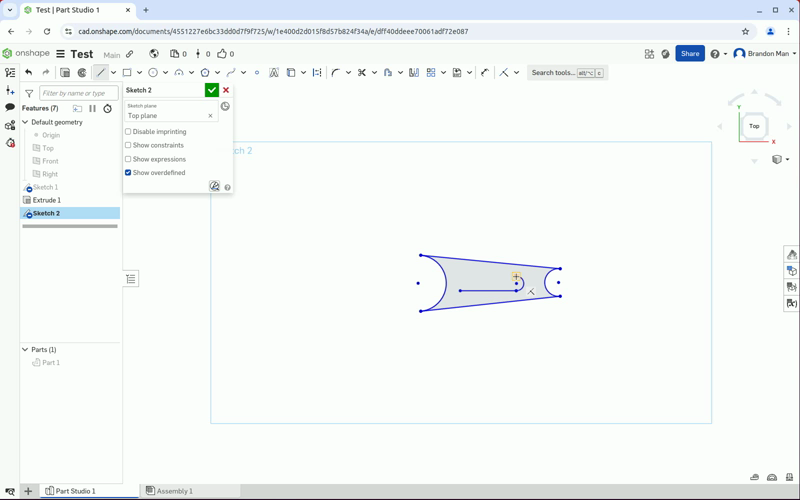
click(516, 276)
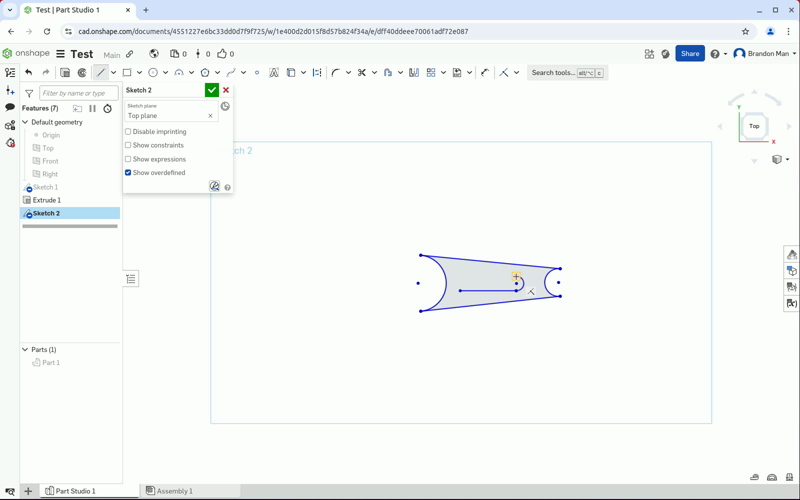
key_down(shift)
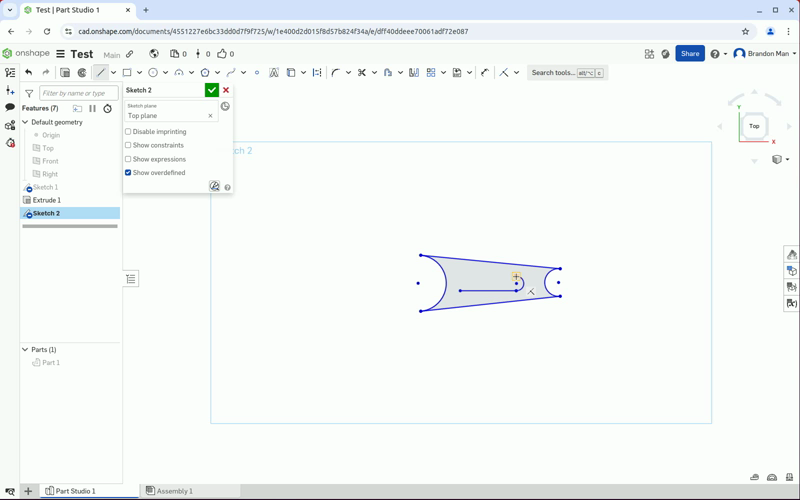
mouse_move(546, 276)
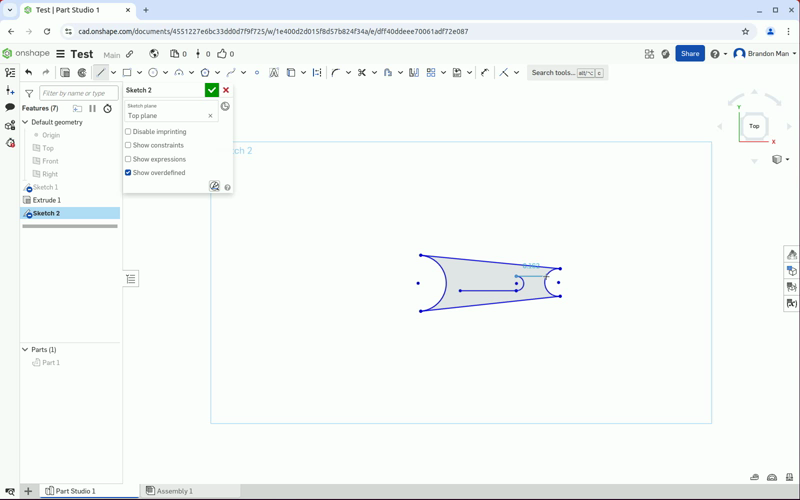
mouse_move(460, 276)
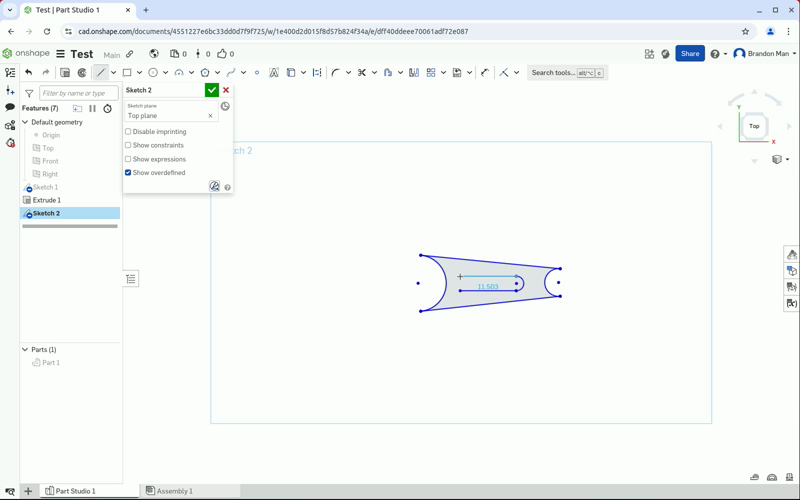
click(460, 276)
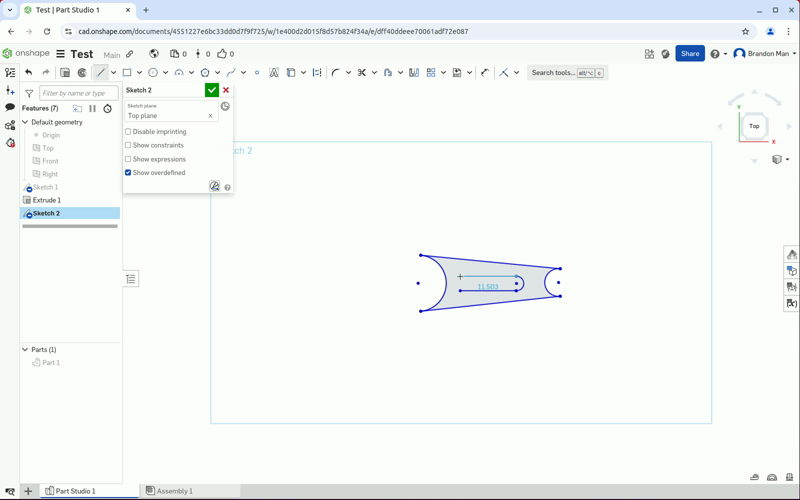
key_up(shift)
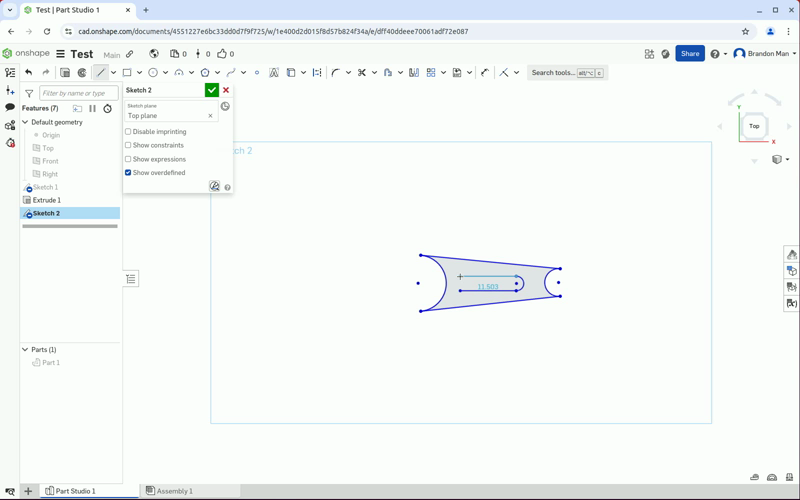
key(esc)
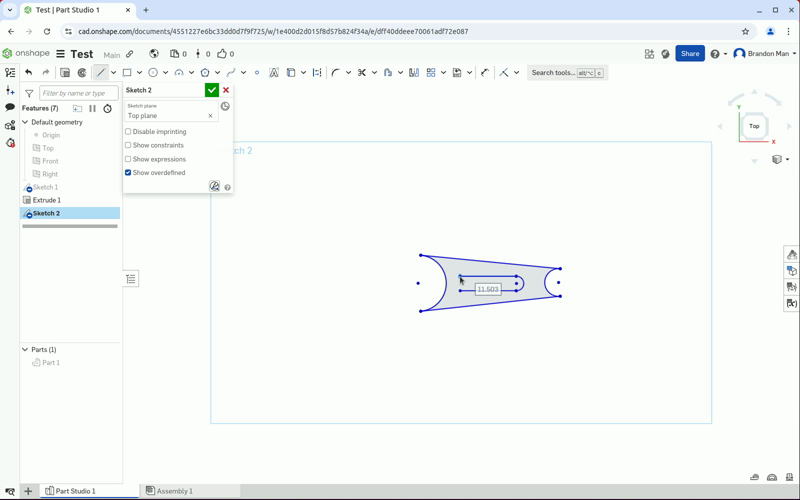
key(a)
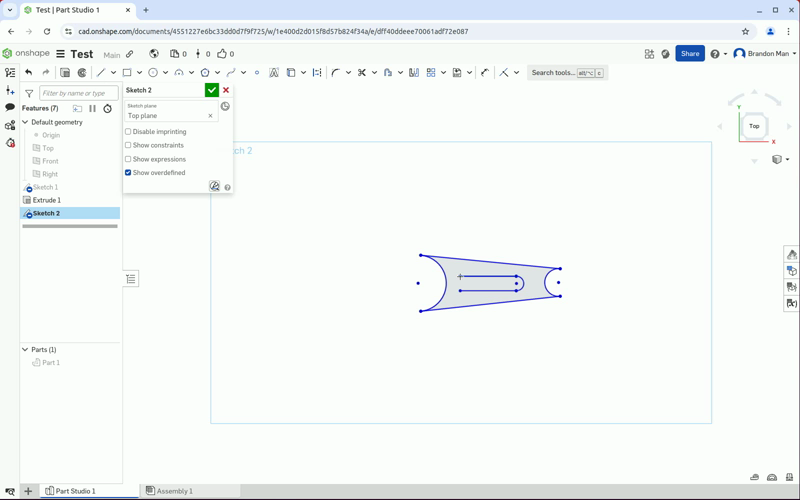
mouse_move(460, 276)
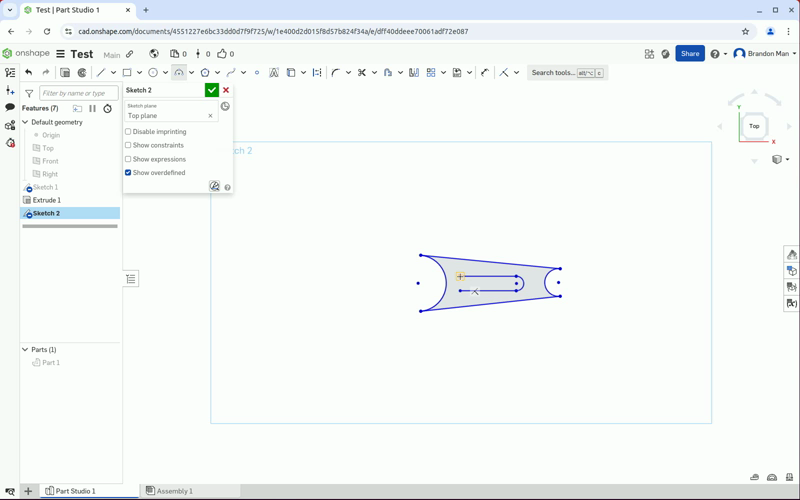
click(460, 276)
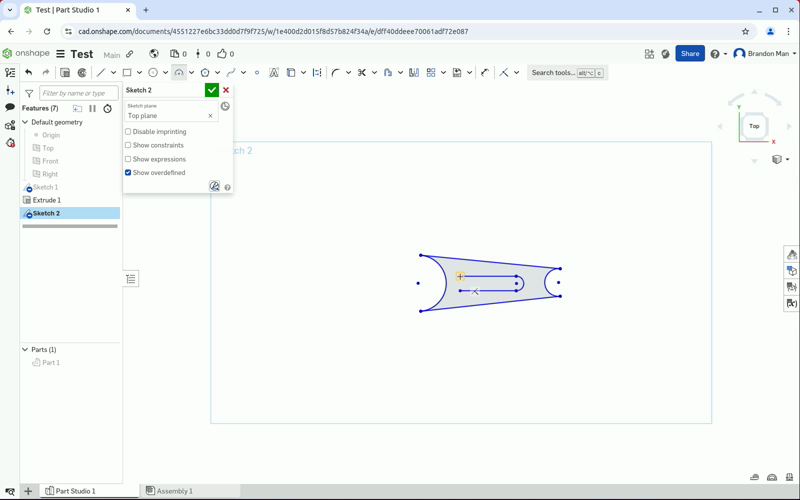
mouse_move(460, 290)
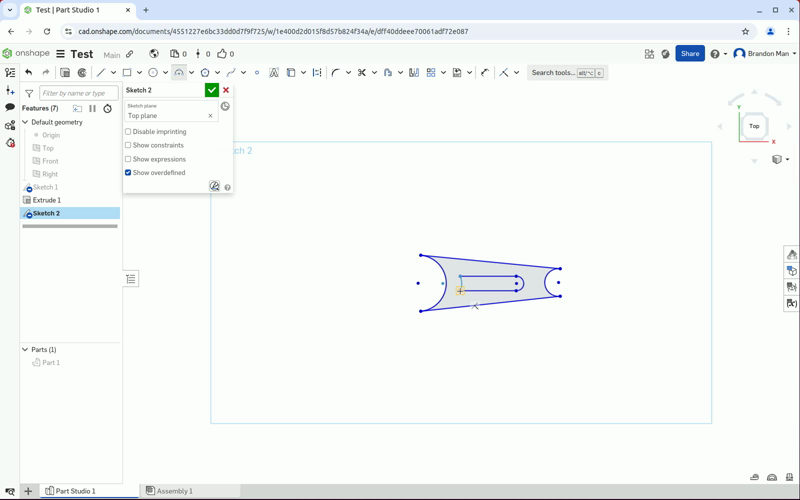
click(460, 290)
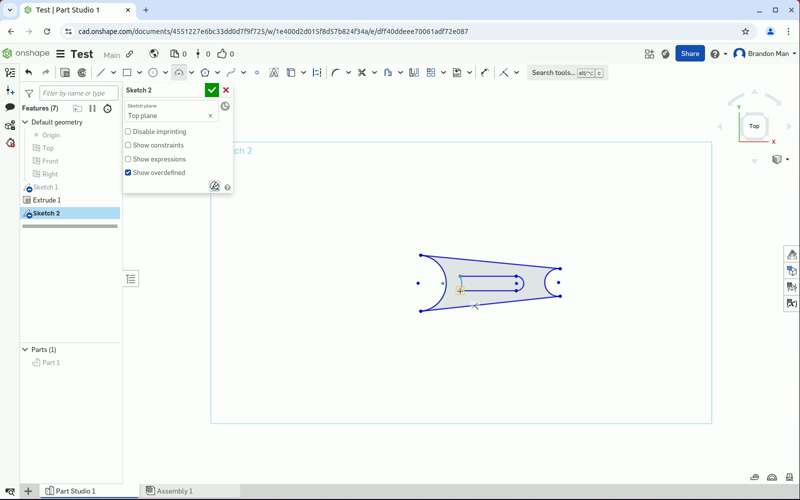
key_down(shift)
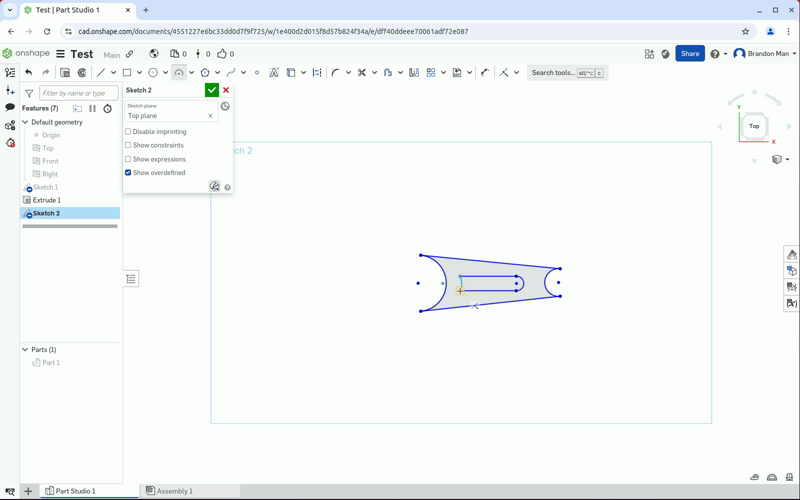
mouse_move(453, 283)
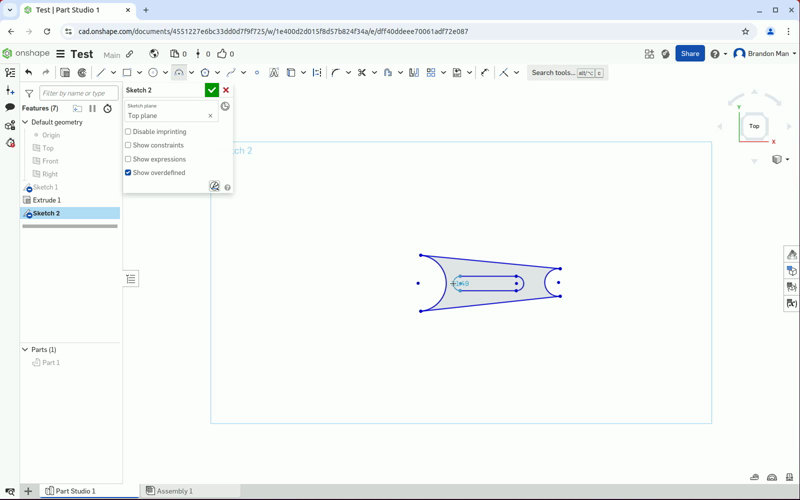
click(453, 283)
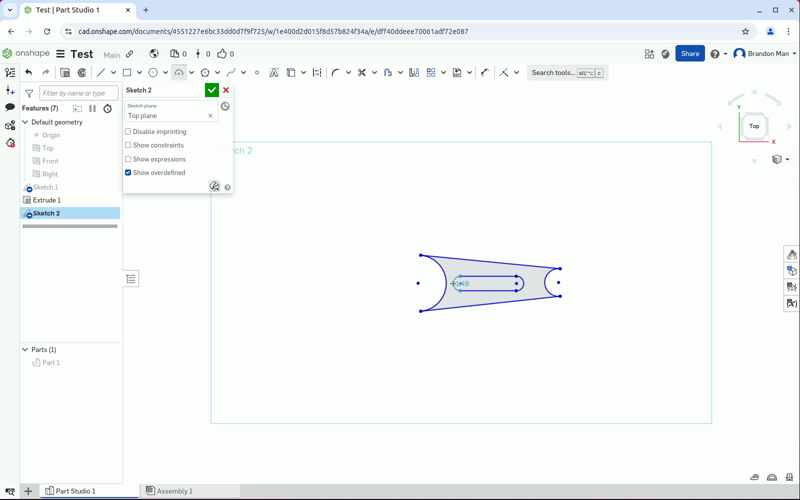
key_up(shift)
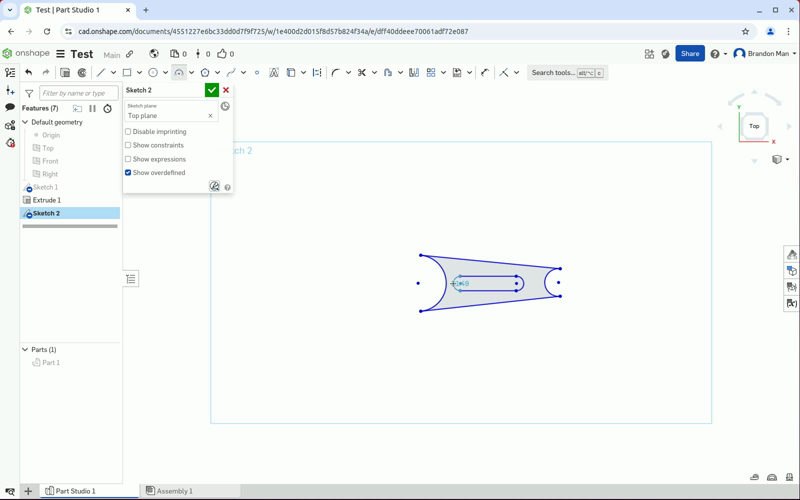
key(esc)
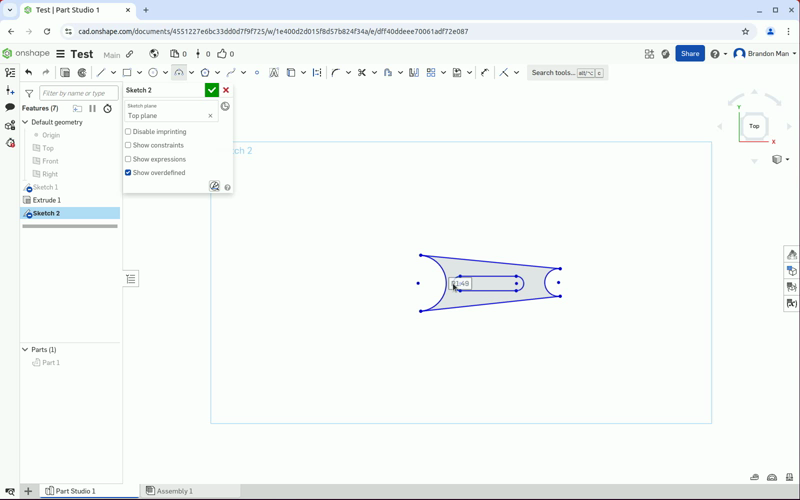
mouse_move(458, 272)
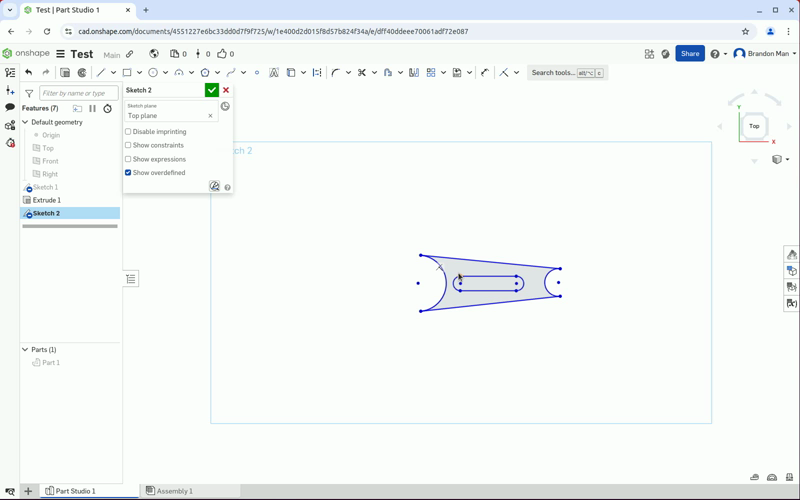
click(458, 272)
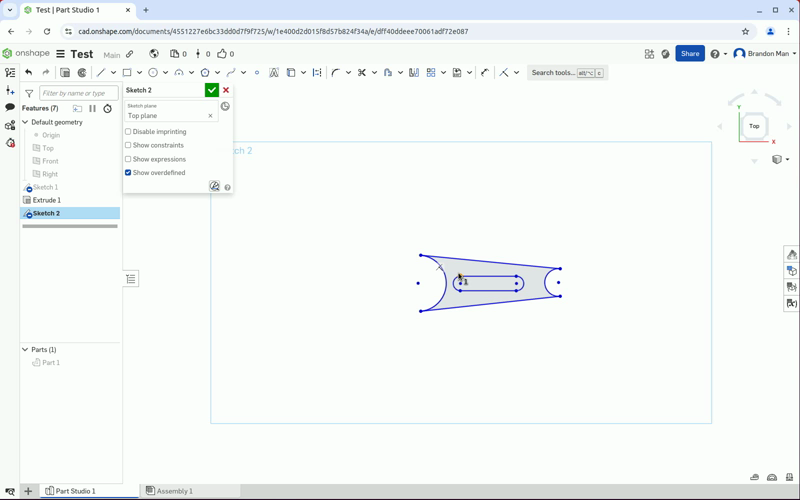
mouse_move(73, 352)
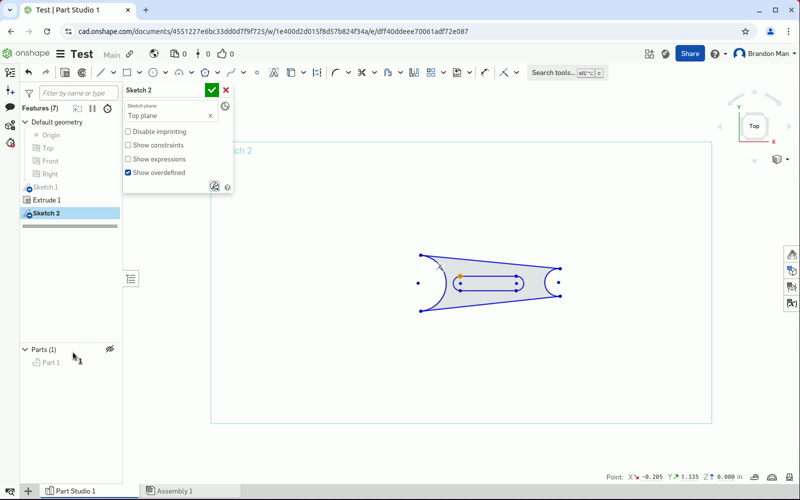
key(shift+y)
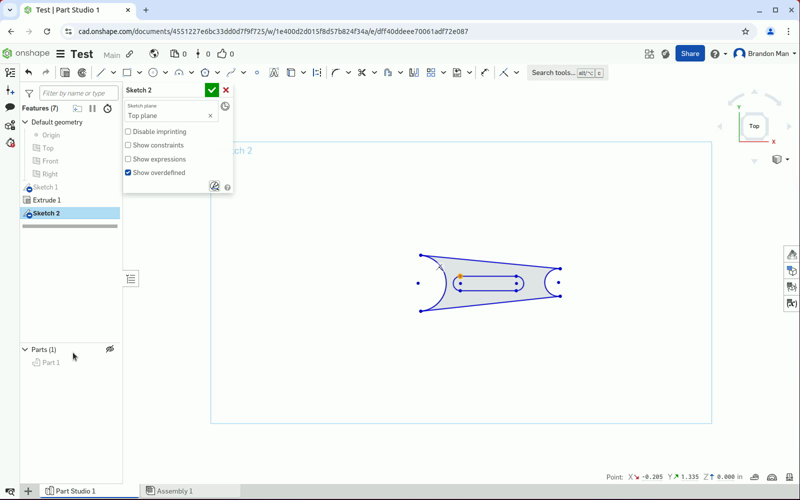
key(shift+e)
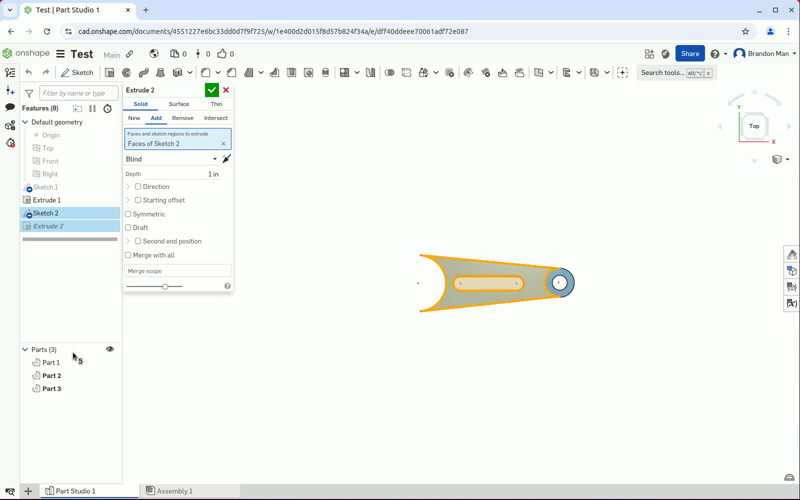
mouse_move(143, 106)
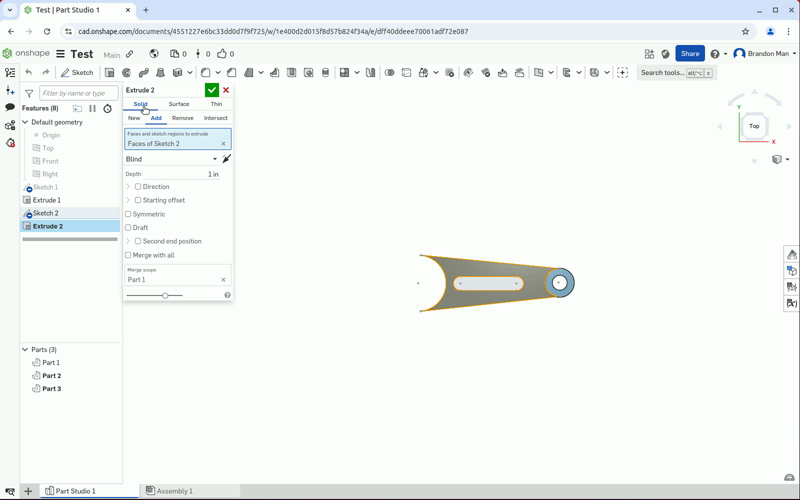
click(143, 106)
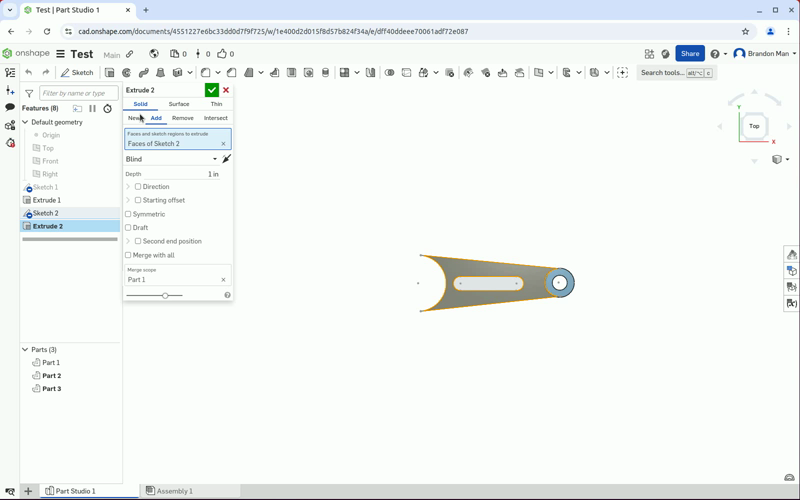
mouse_move(137, 120)
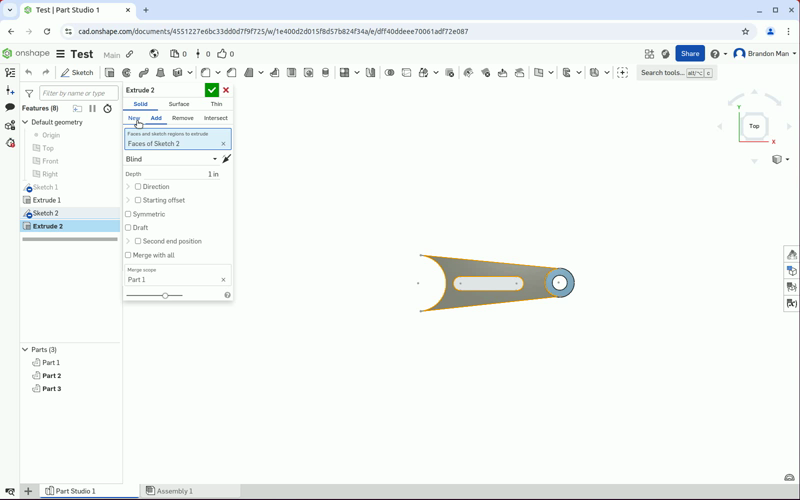
click(137, 120)
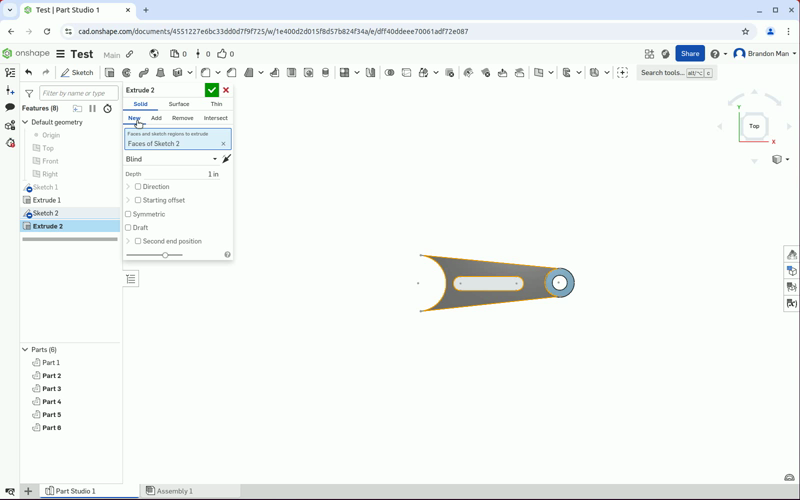
key(tab, 4)
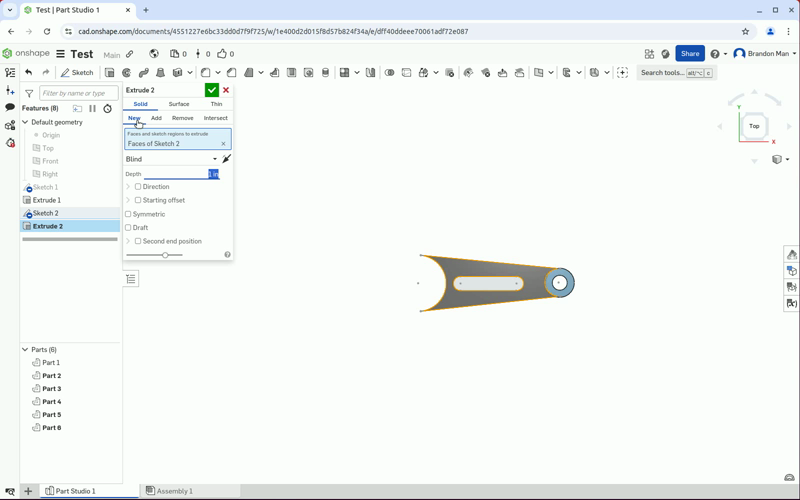
text(5.777)
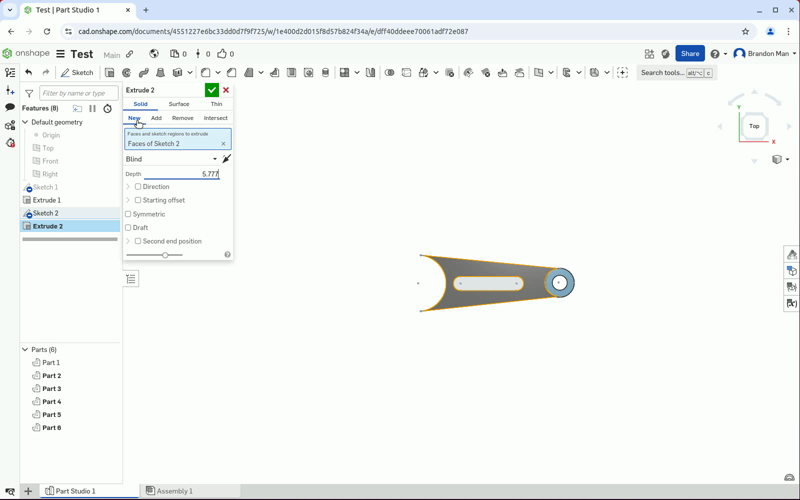
key(enter)
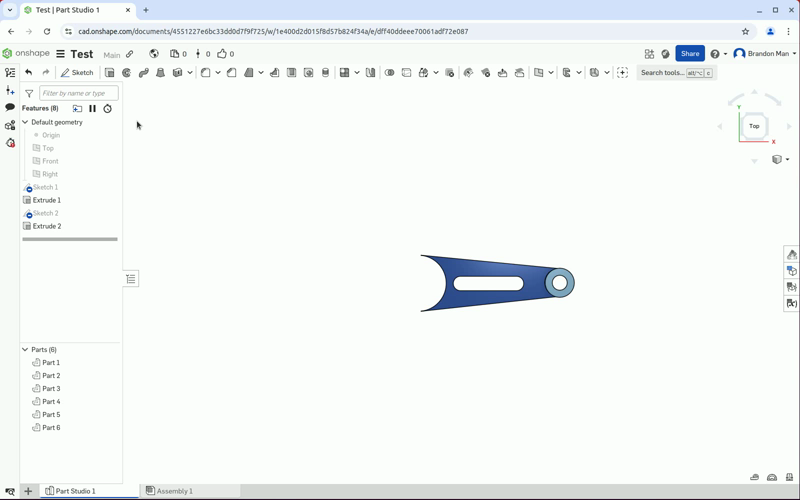
key(shift+h)
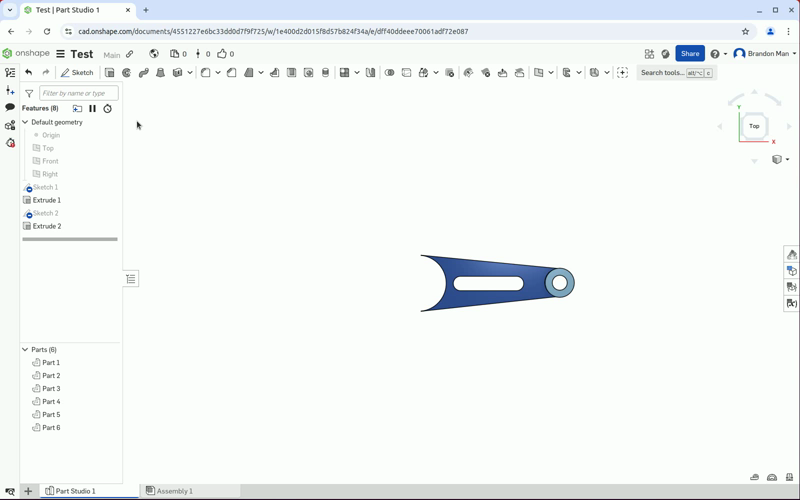
key(shift+h)
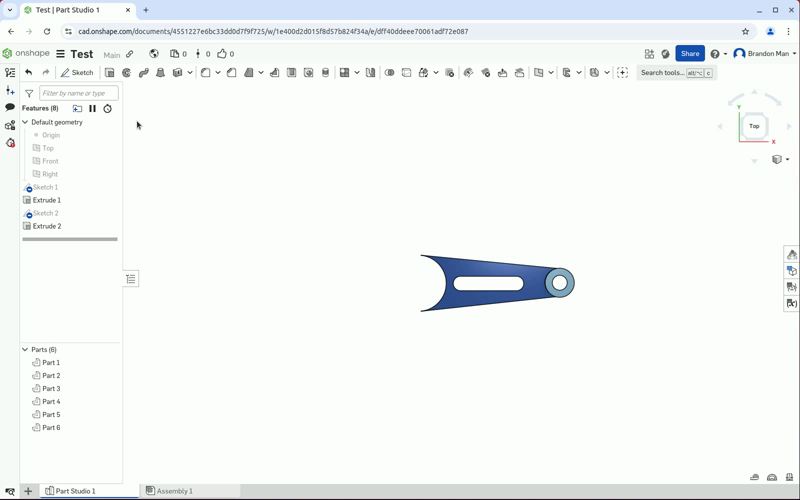
mouse_move(73, 189)
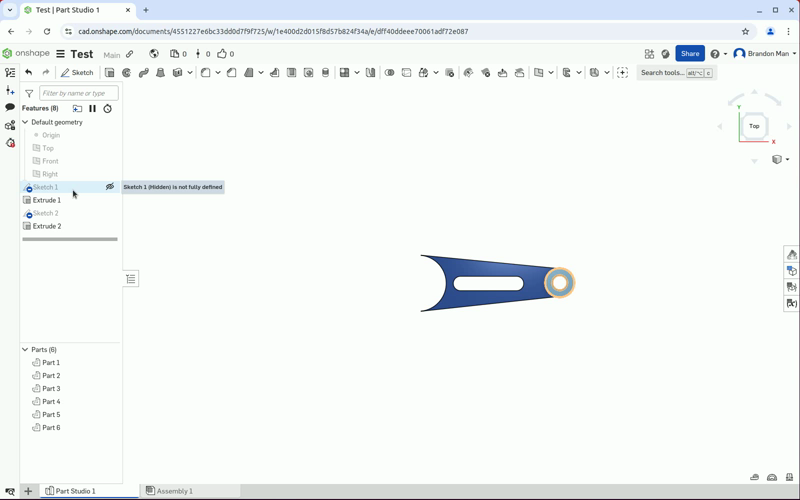
click(73, 189)
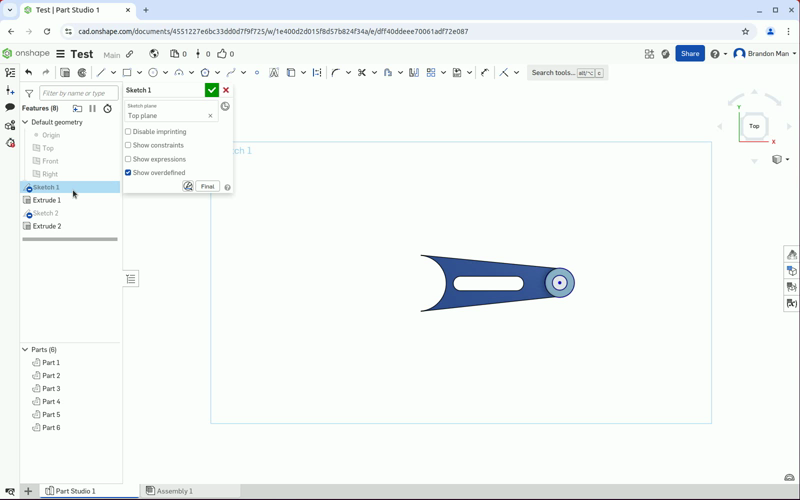
mouse_move(229, 92)
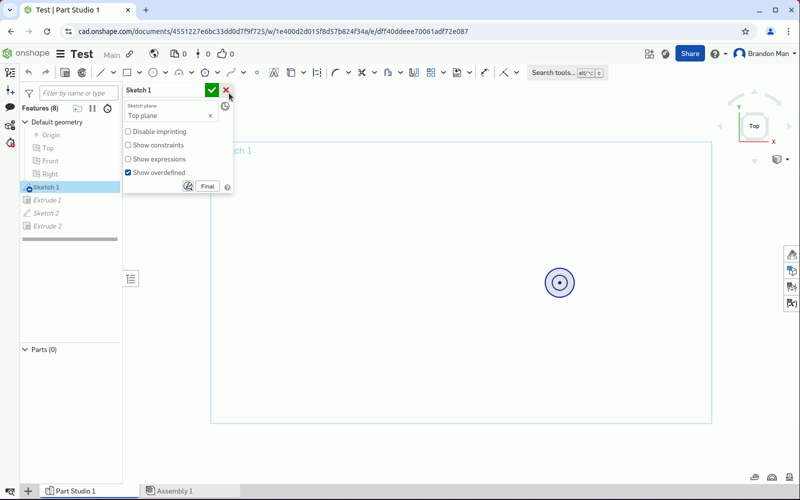
click(229, 92)
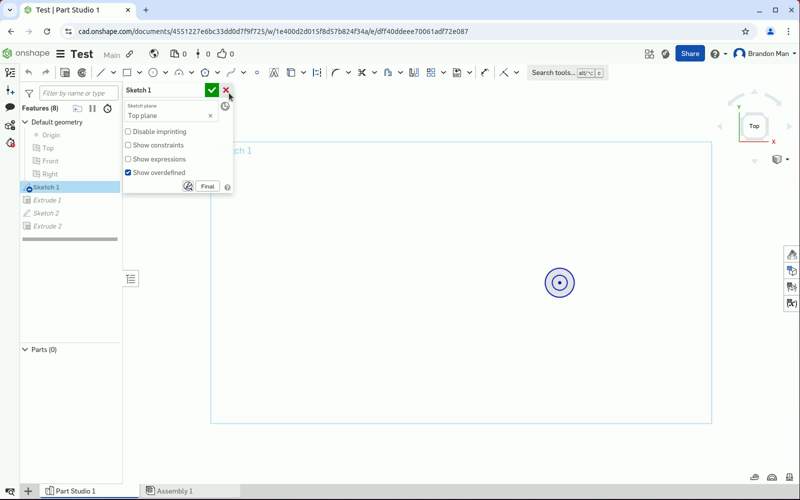
key(shift+s)
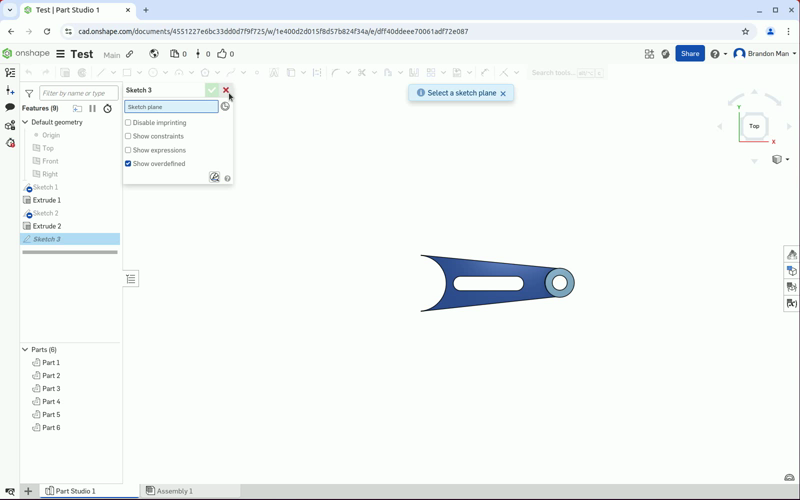
mouse_move(73, 150)
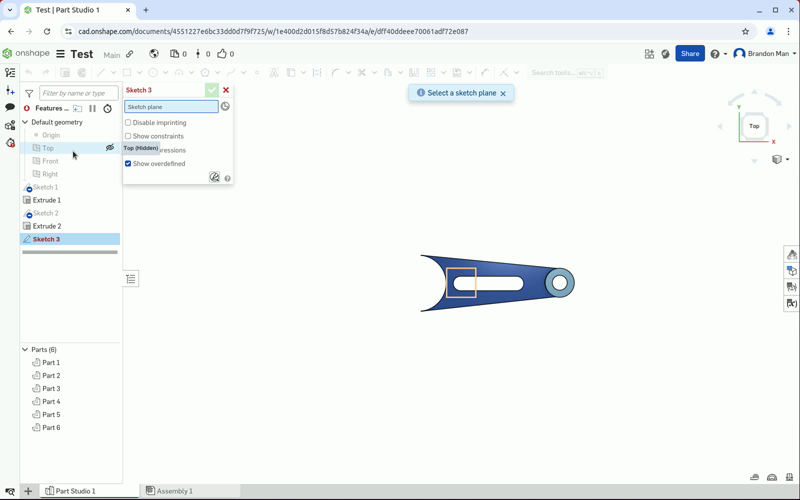
click(73, 150)
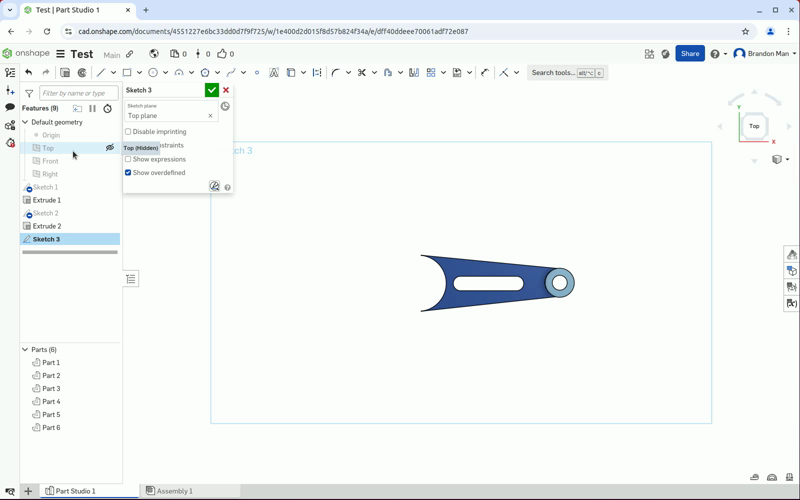
mouse_move(73, 352)
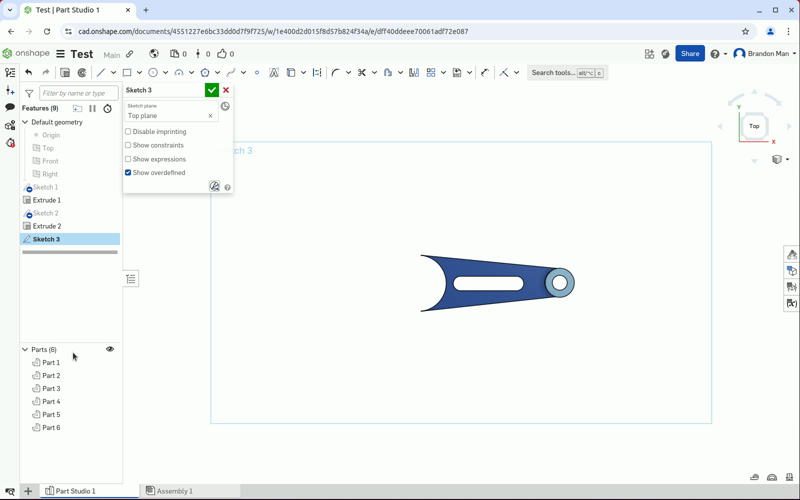
key(y)
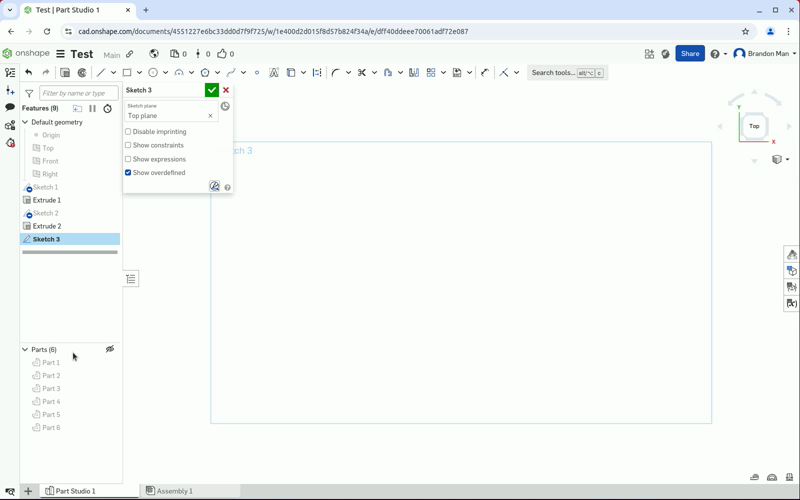
key(c)
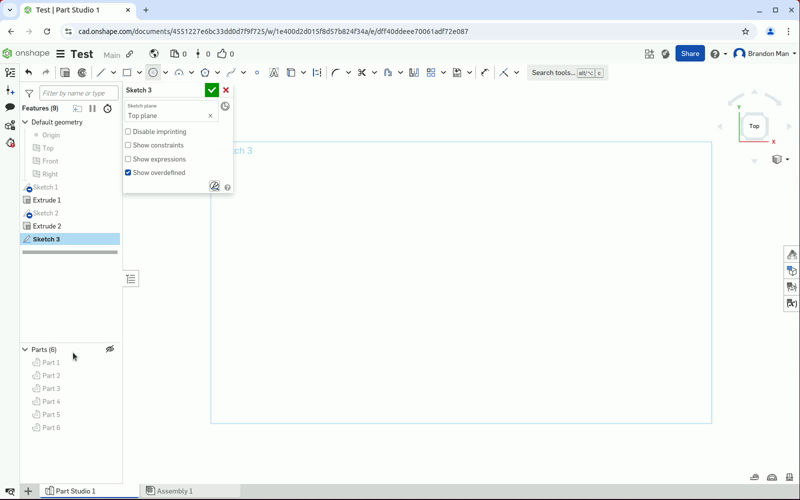
key_down(shift)
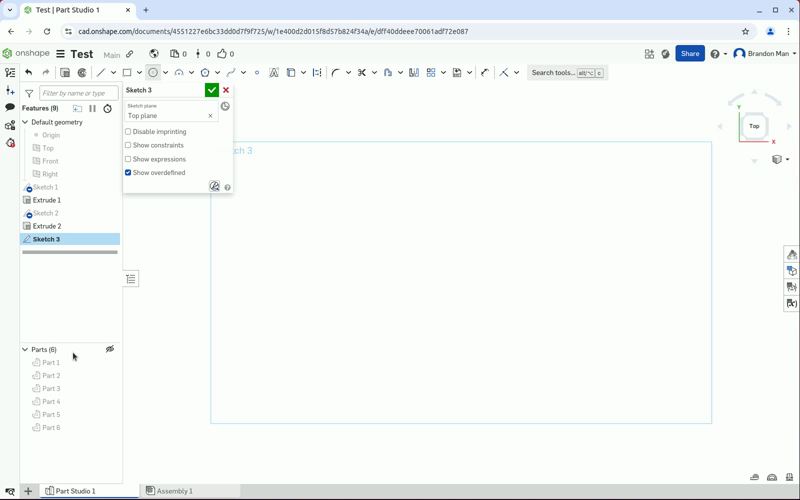
mouse_move(419, 282)
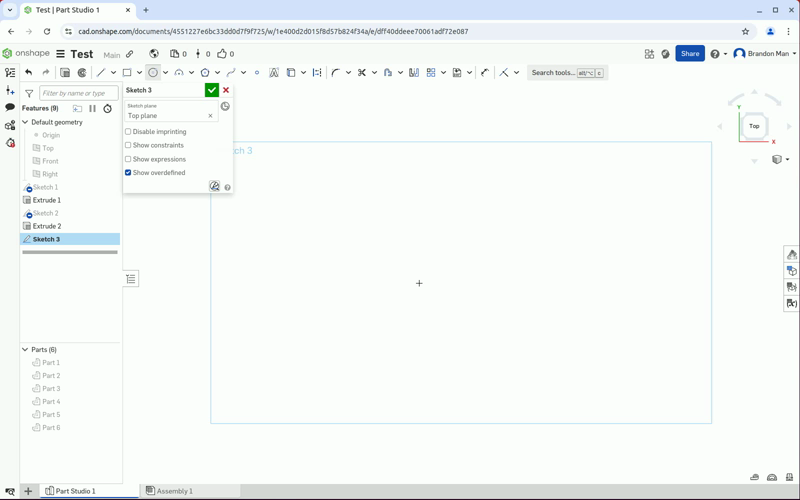
click(419, 282)
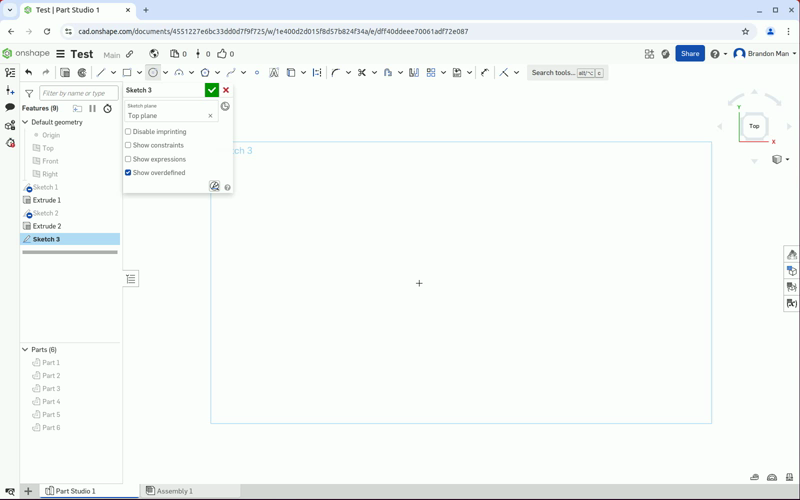
key_up(shift)
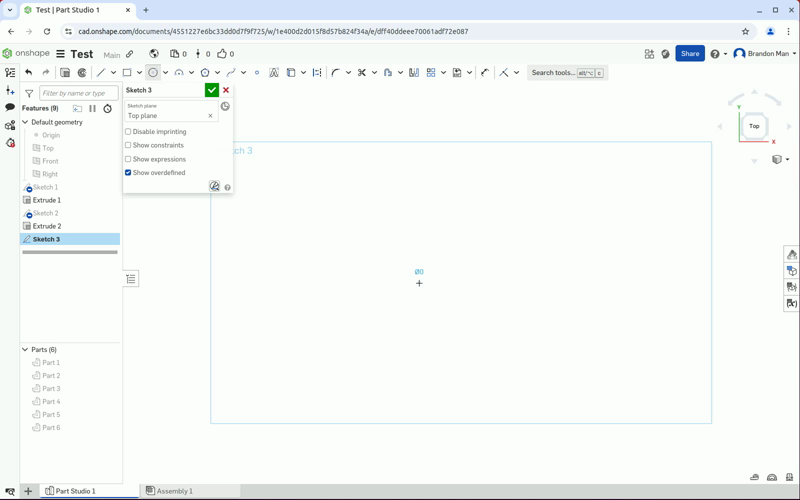
mouse_move(447, 282)
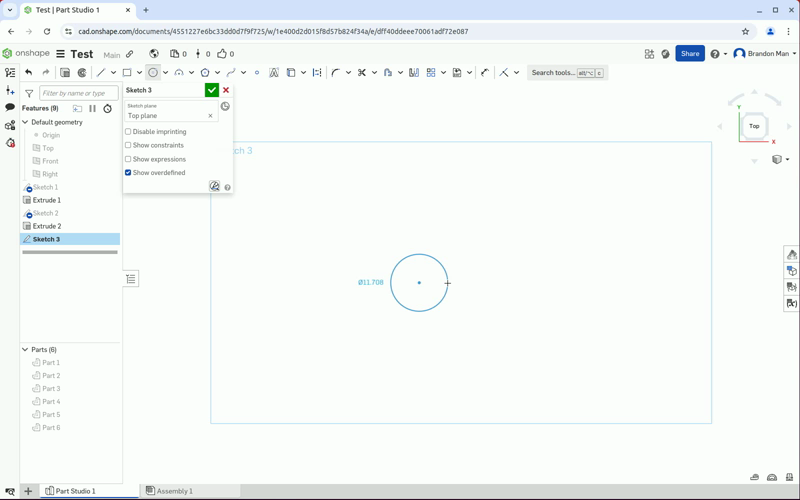
click(447, 282)
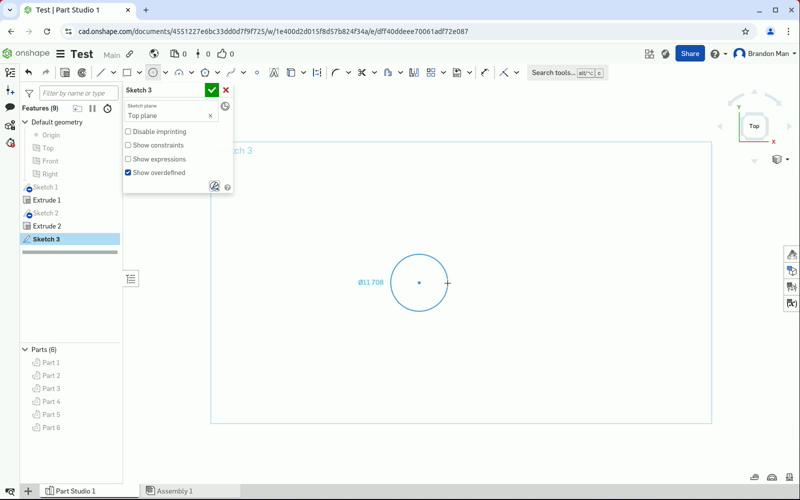
key(esc)
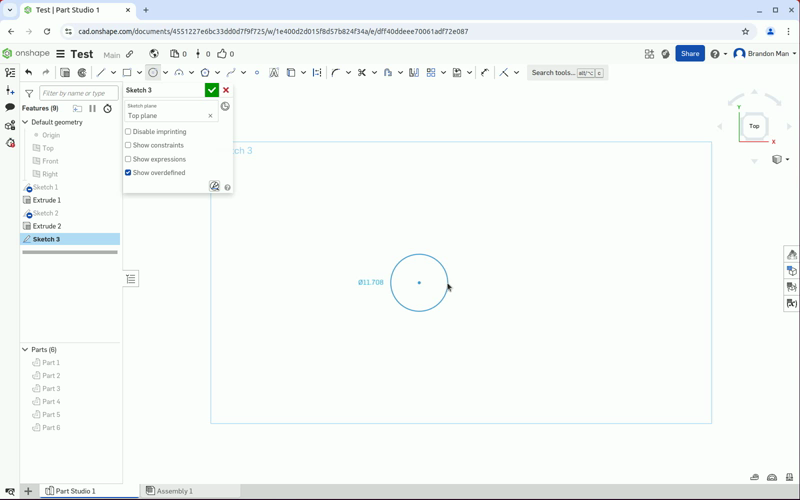
key(c)
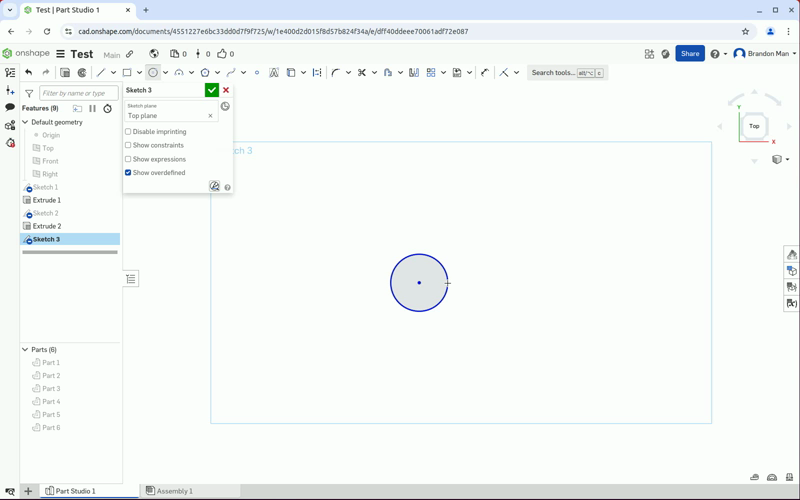
key_down(shift)
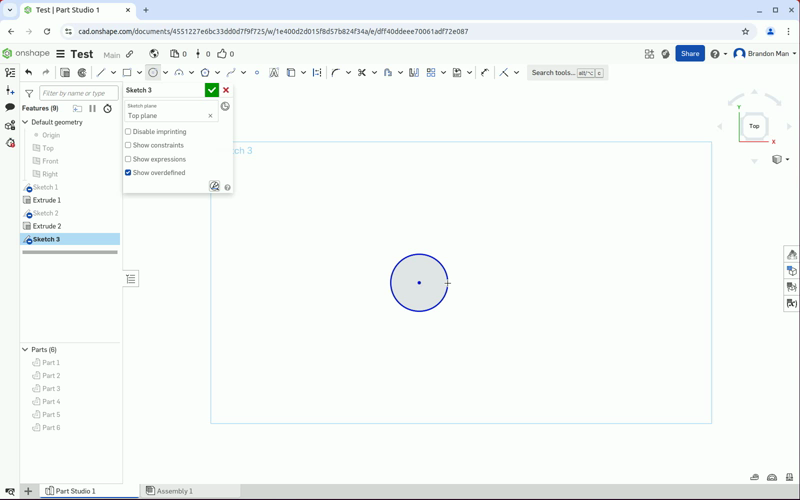
mouse_move(419, 282)
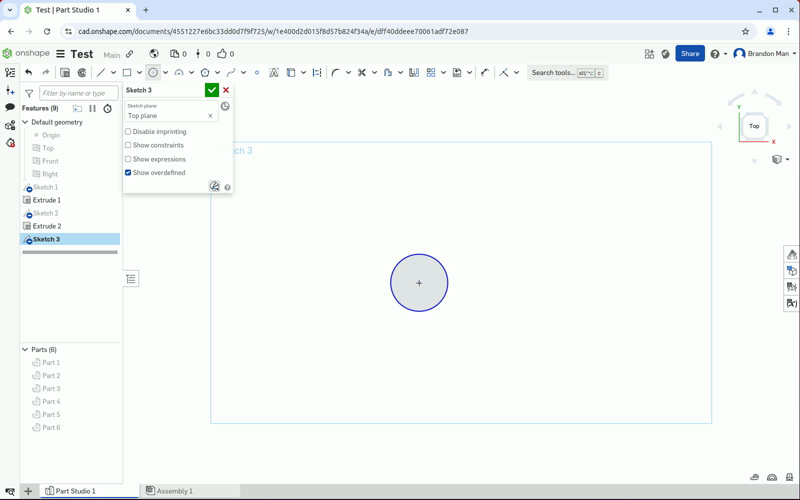
click(419, 282)
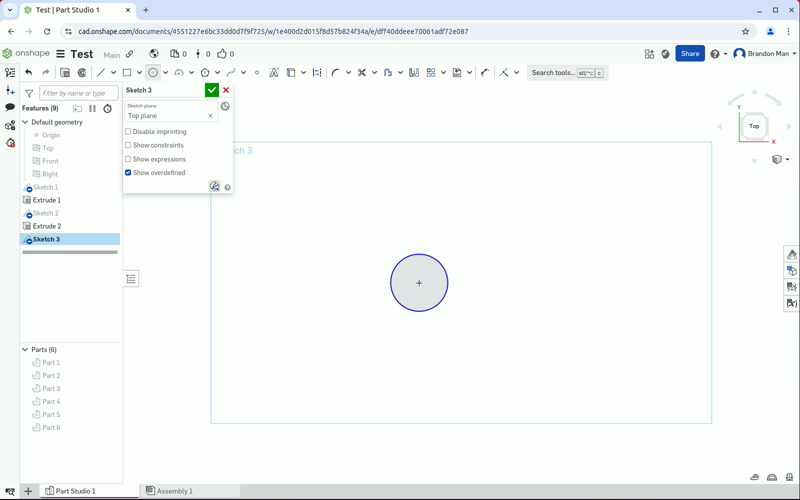
key_up(shift)
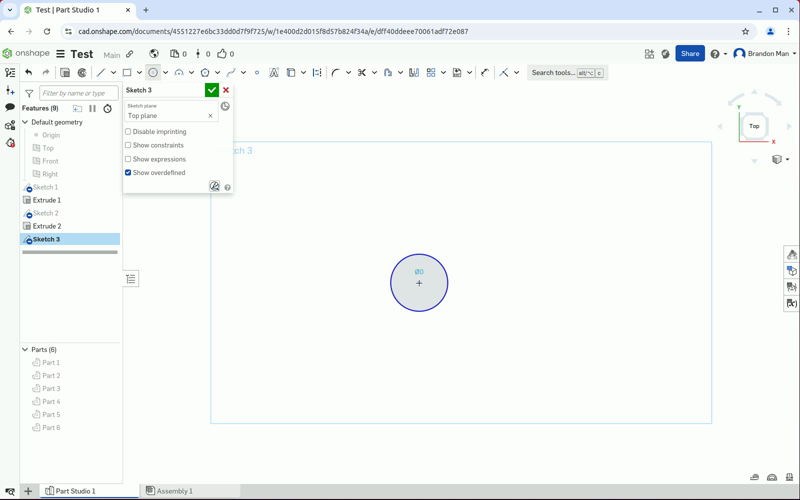
mouse_move(440, 282)
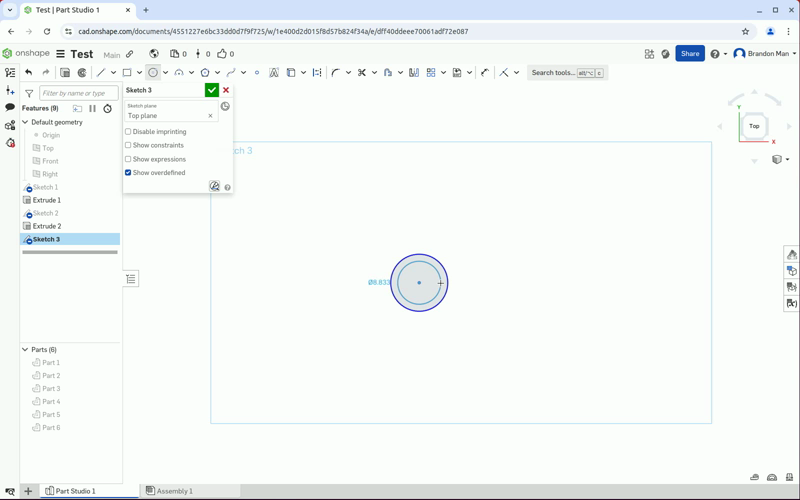
click(440, 282)
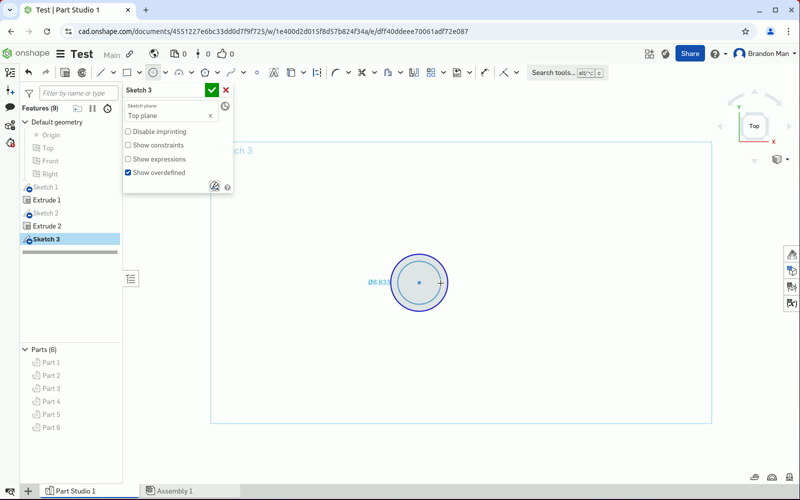
key(esc)
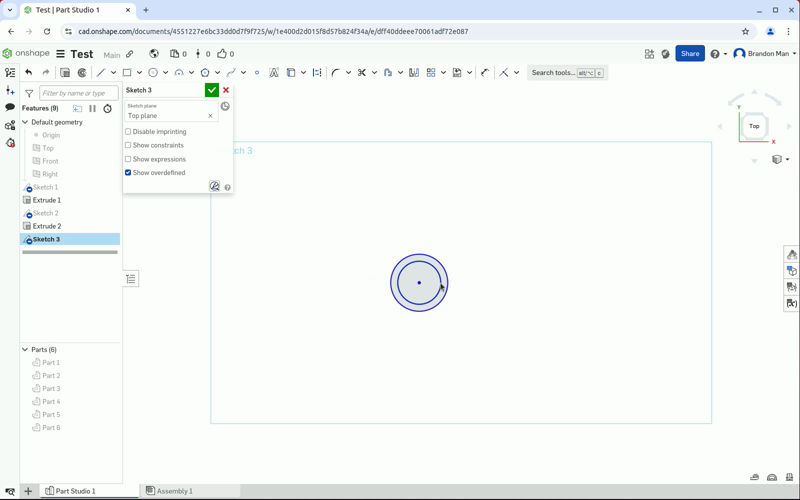
mouse_move(419, 256)
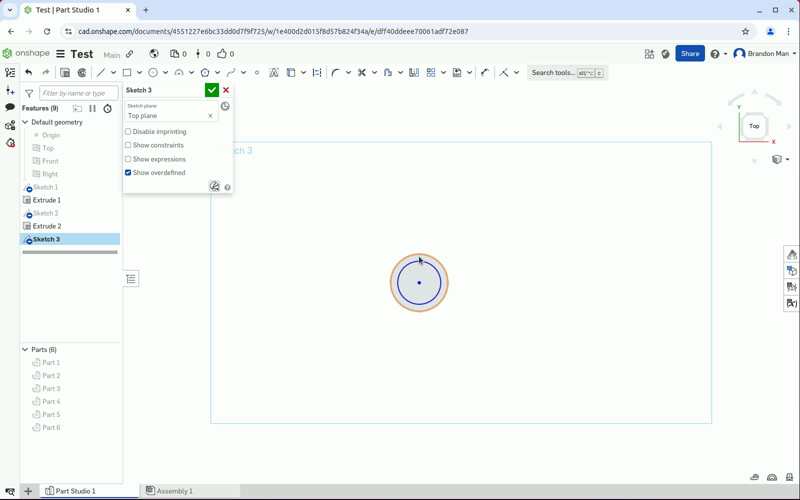
scroll(6)
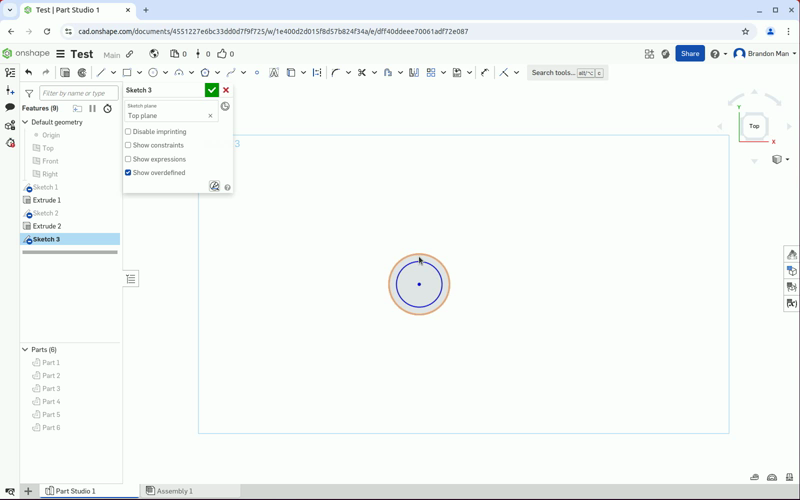
scroll(6)
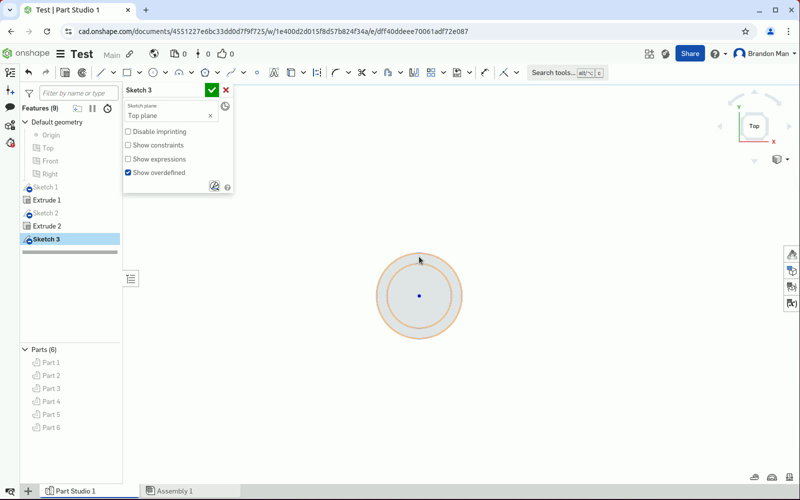
scroll(6)
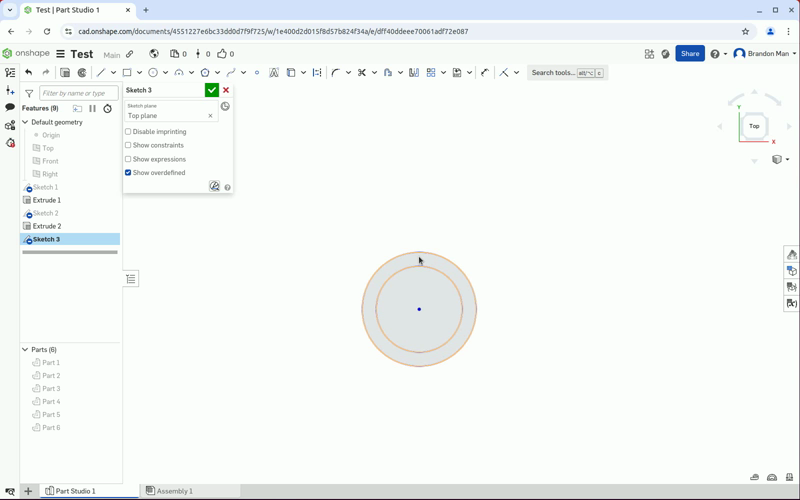
scroll(6)
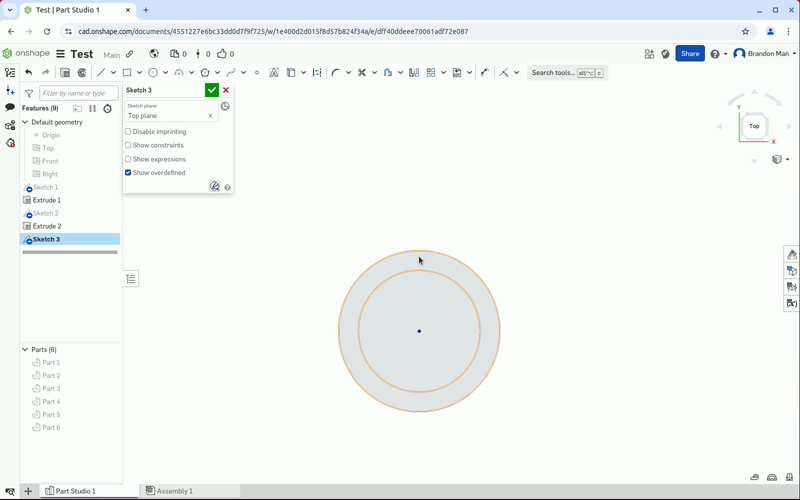
scroll(6)
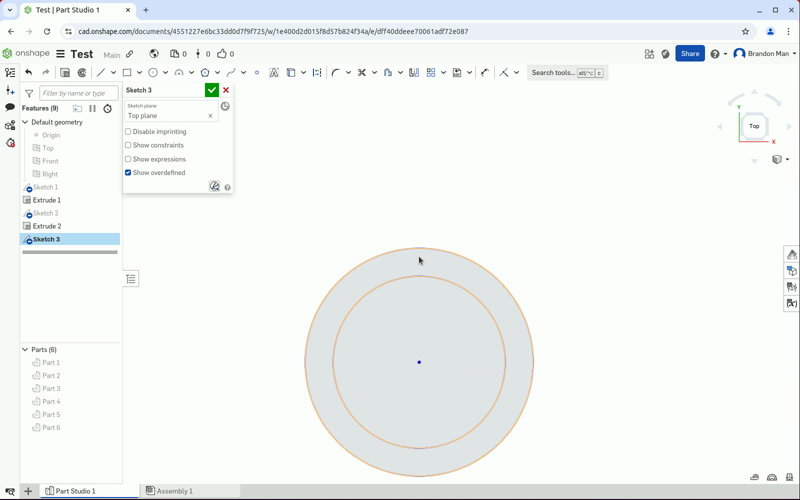
scroll(6)
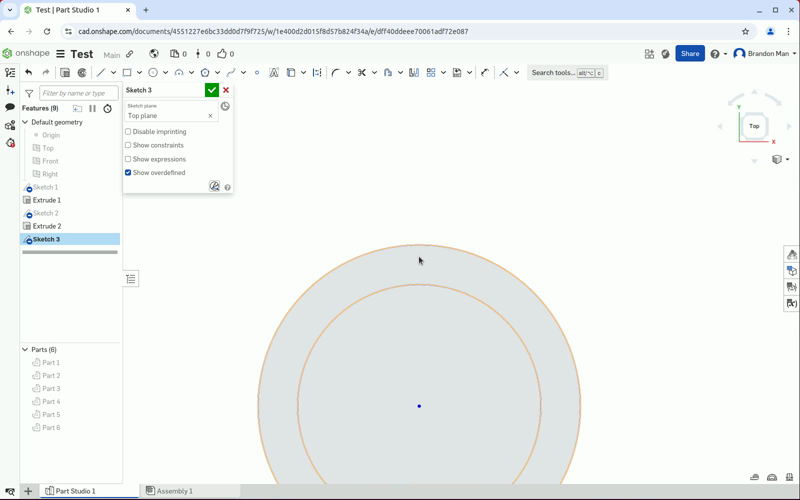
scroll(6)
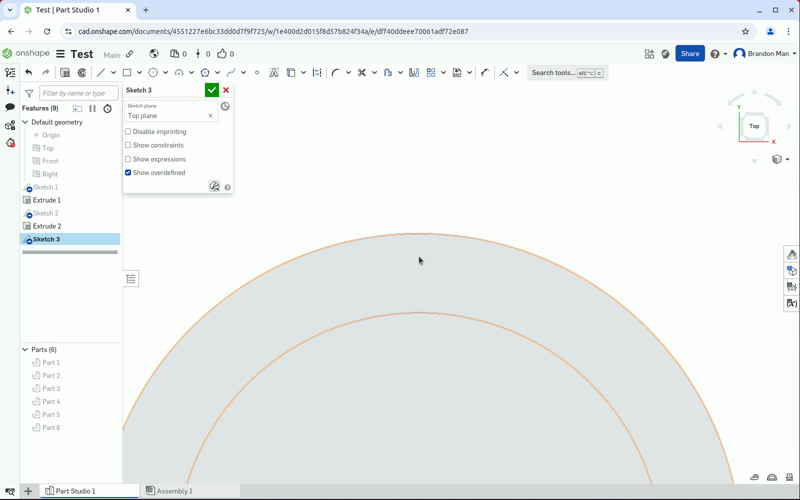
click(419, 256)
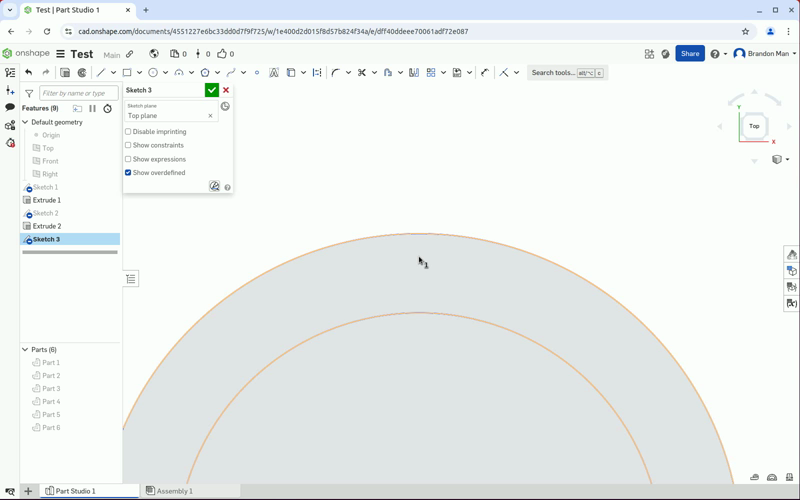
scroll(-6)
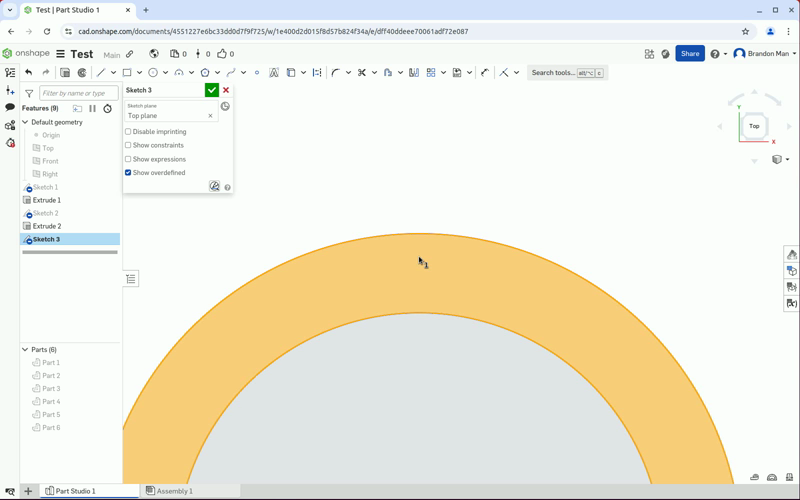
scroll(-6)
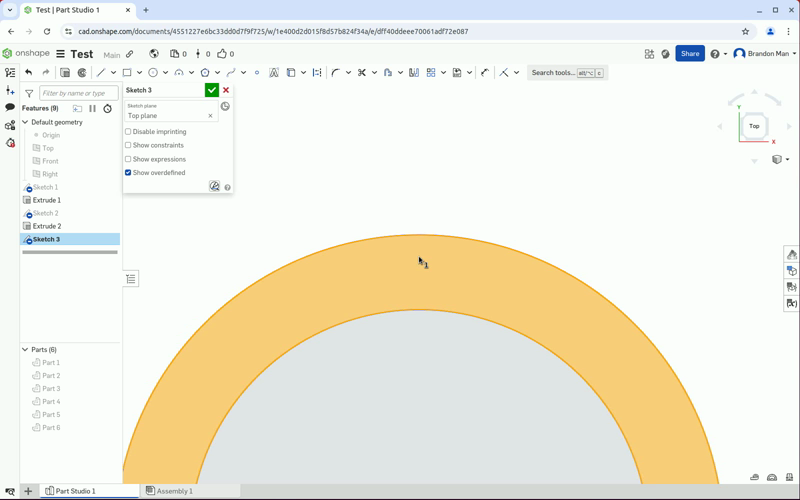
scroll(-6)
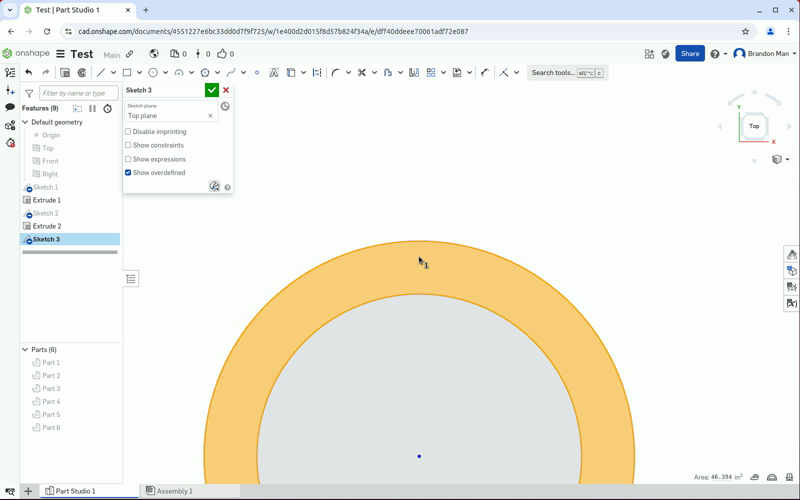
scroll(-6)
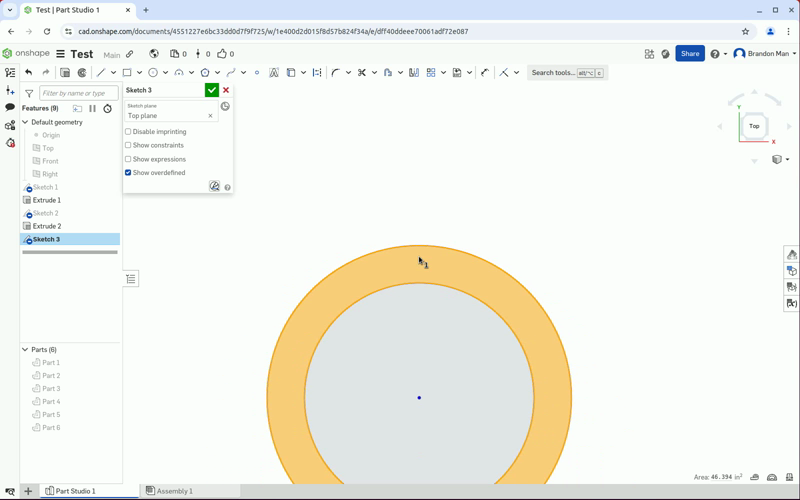
scroll(-6)
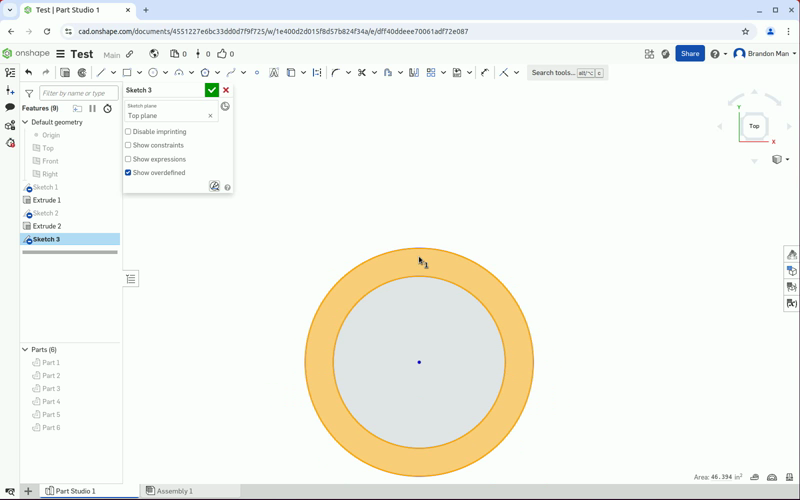
scroll(-6)
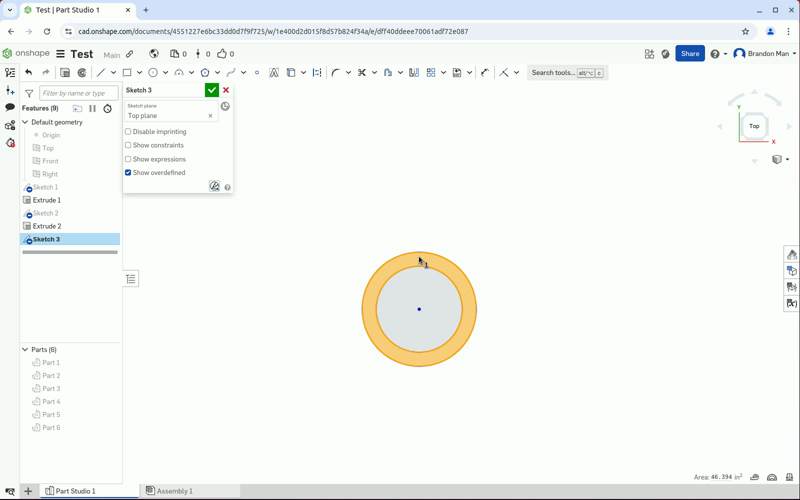
scroll(-6)
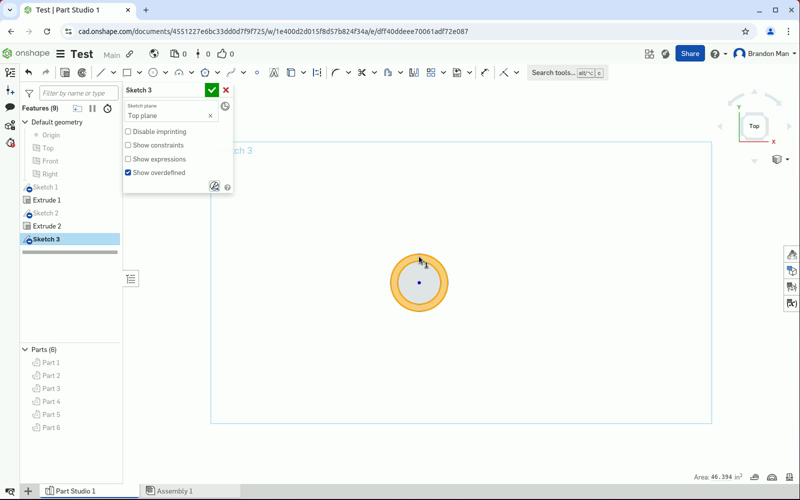
mouse_move(73, 352)
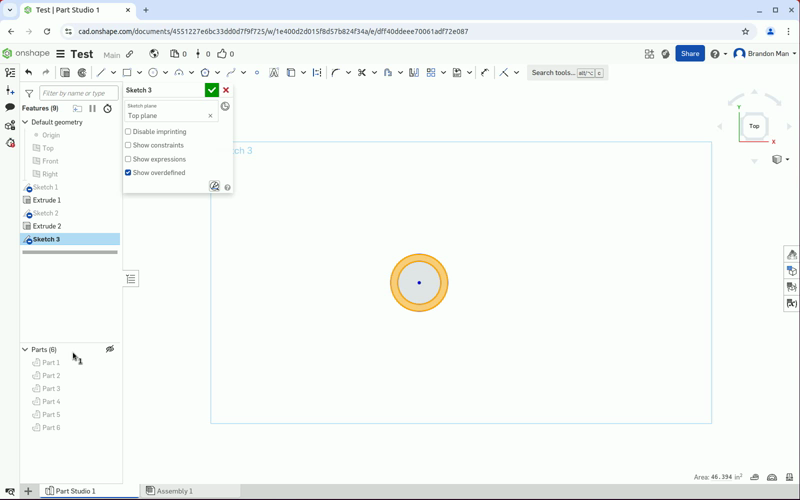
key(shift+y)
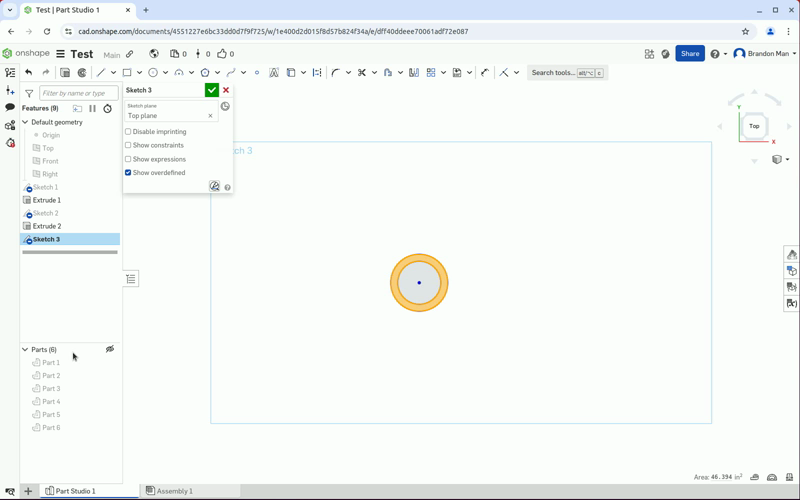
key(shift+e)
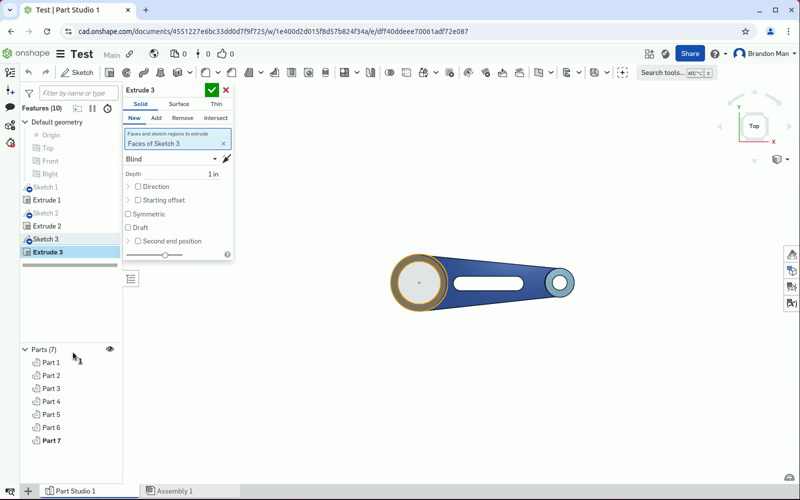
mouse_move(143, 106)
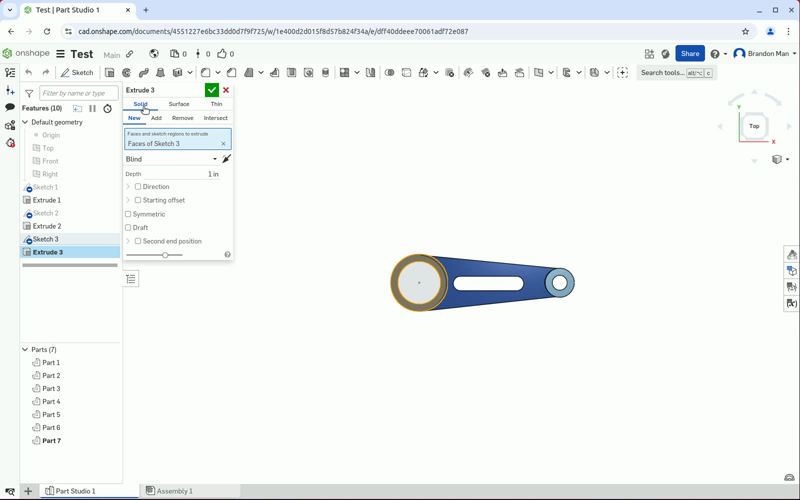
click(143, 106)
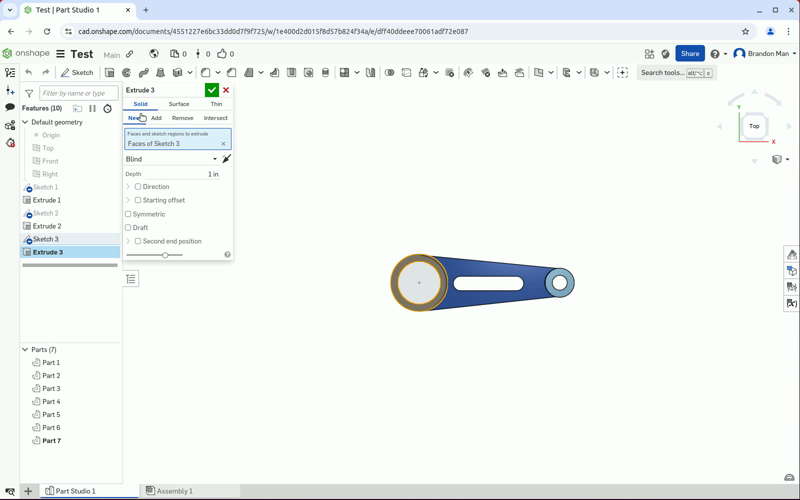
mouse_move(137, 120)
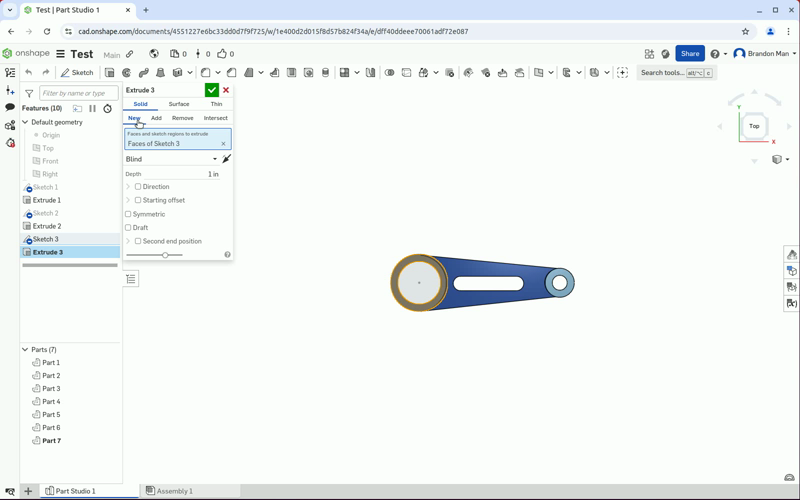
click(137, 120)
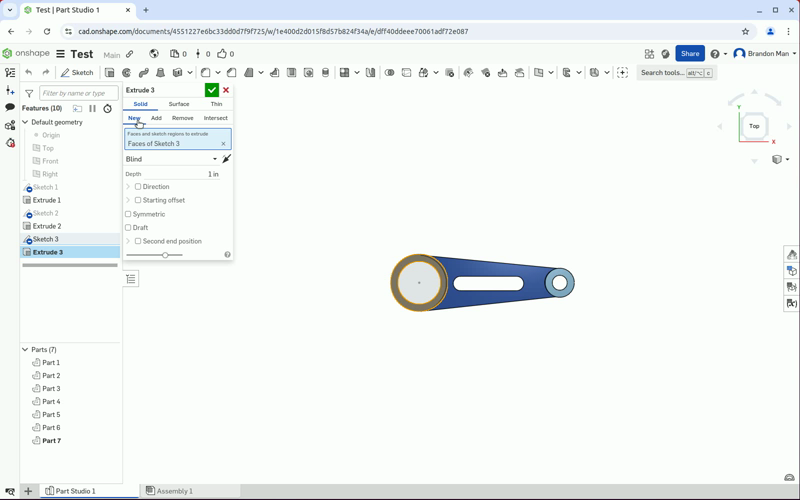
key(tab, 4)
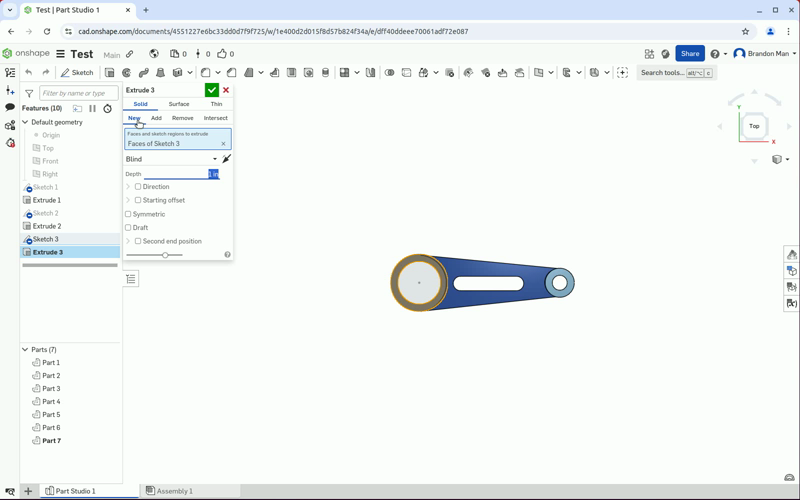
text(8.666)
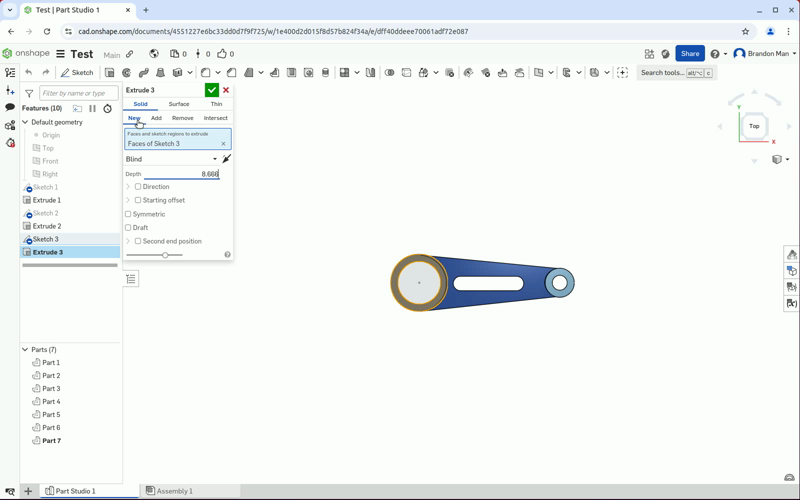
key(enter)
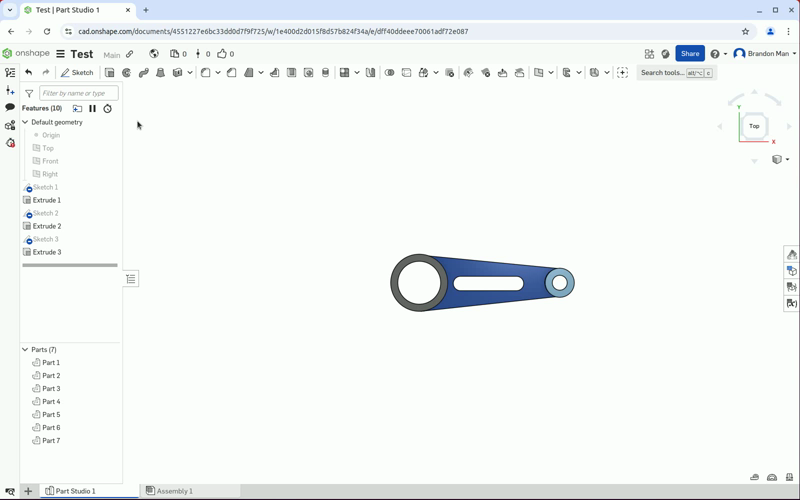
key(shift+h)
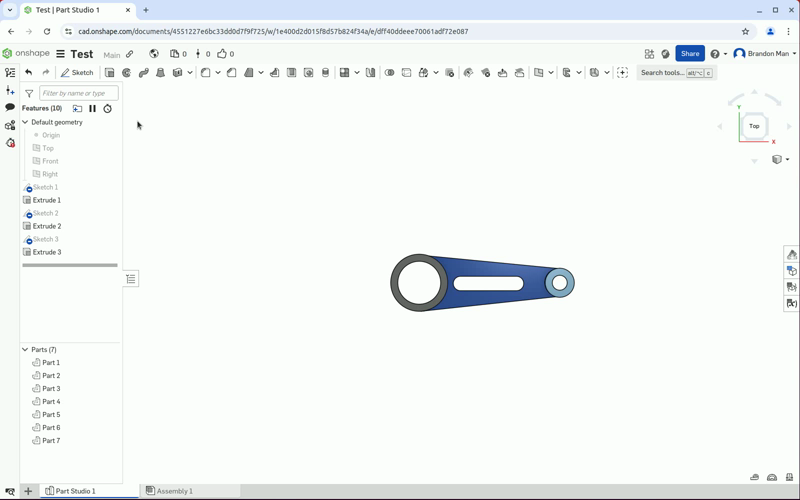
key(shift+h)
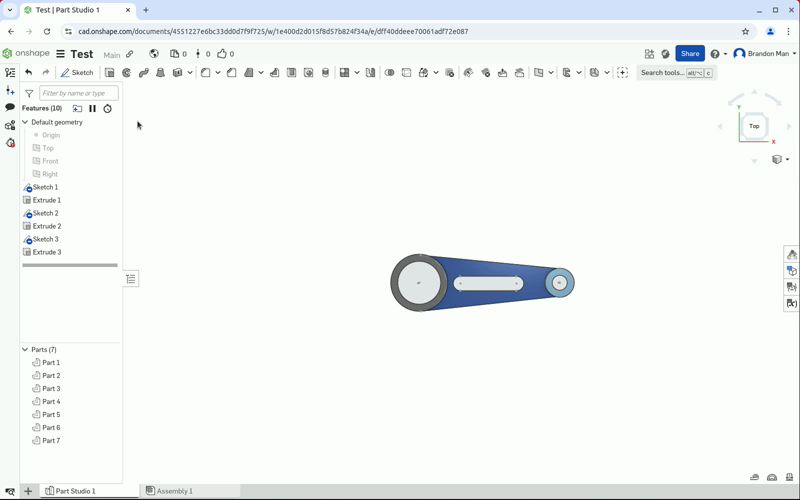
key(shift+7)
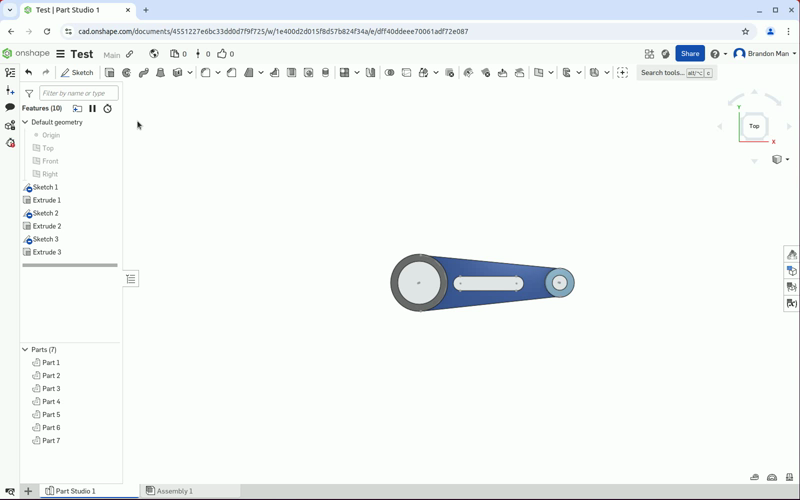
key(up, 3)
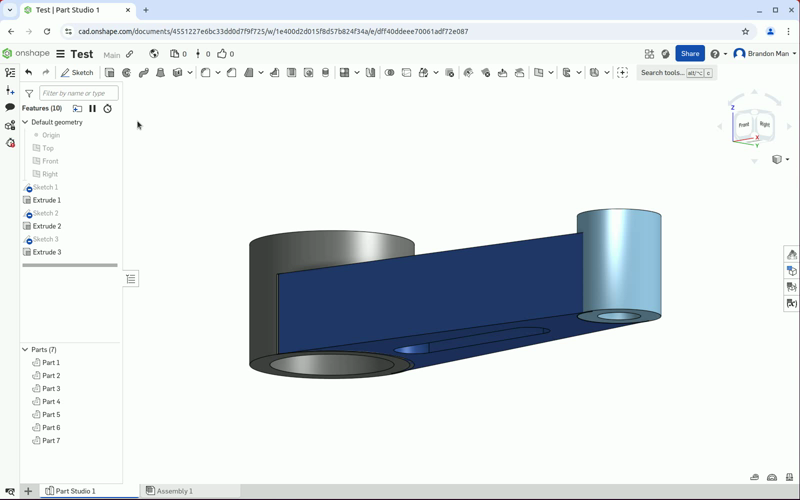
key(left, 3)
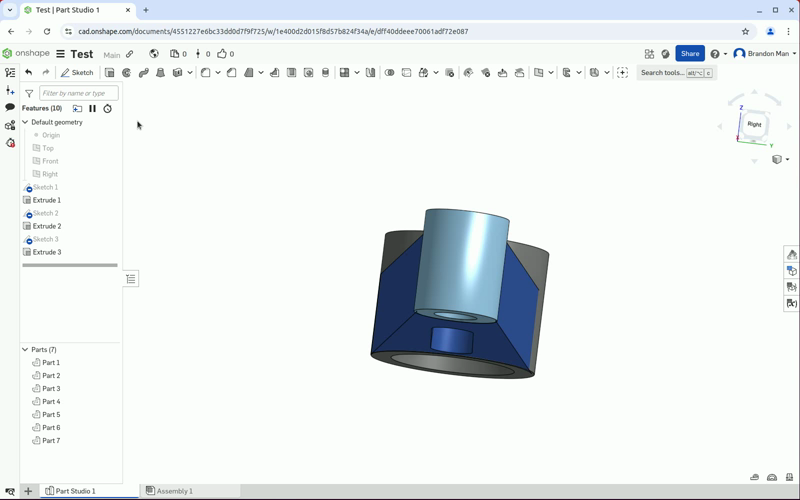
key(right, 3)
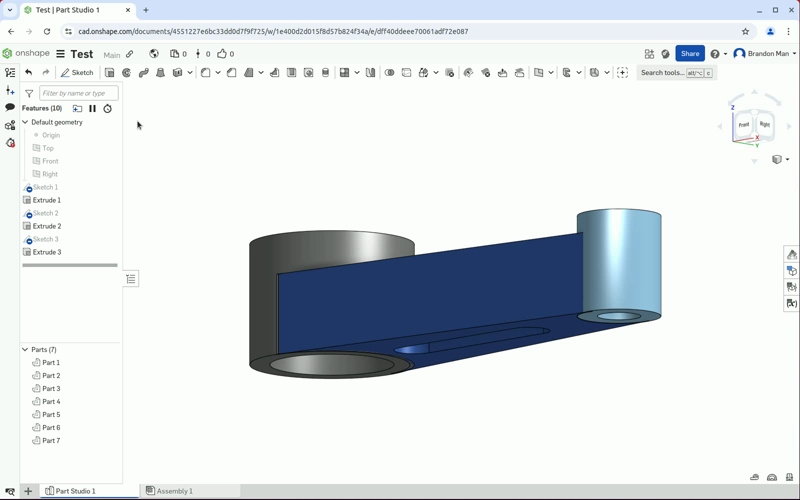
key(down, 3)
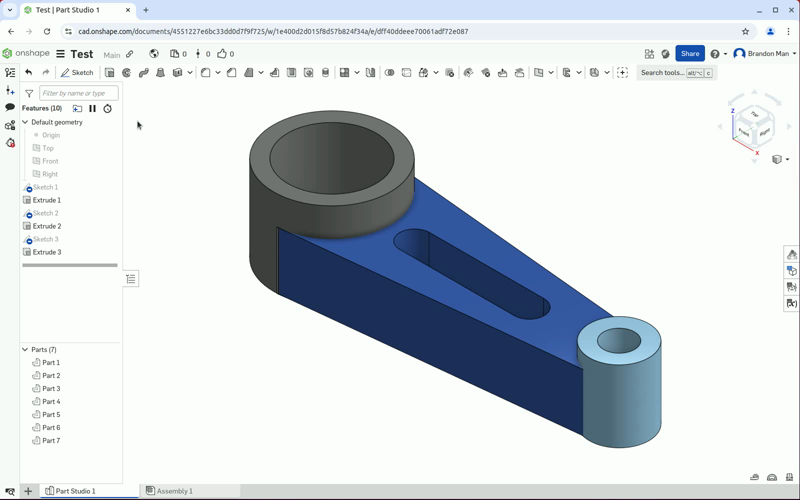
mouse_move(73, 189)
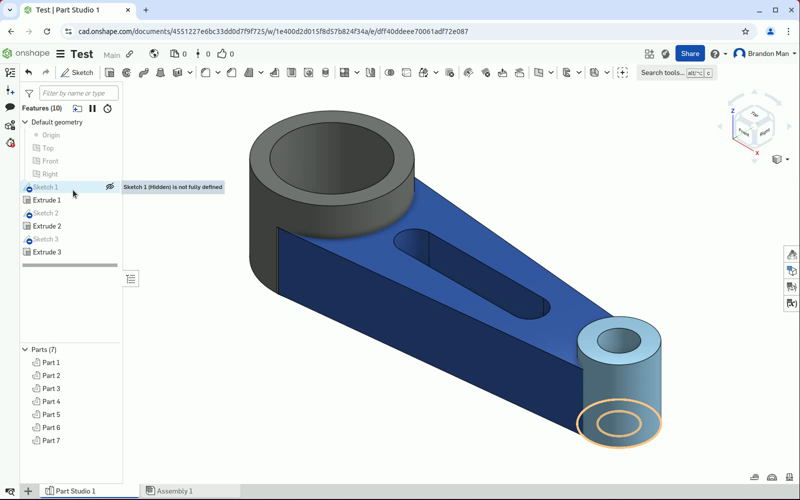
click(73, 189)